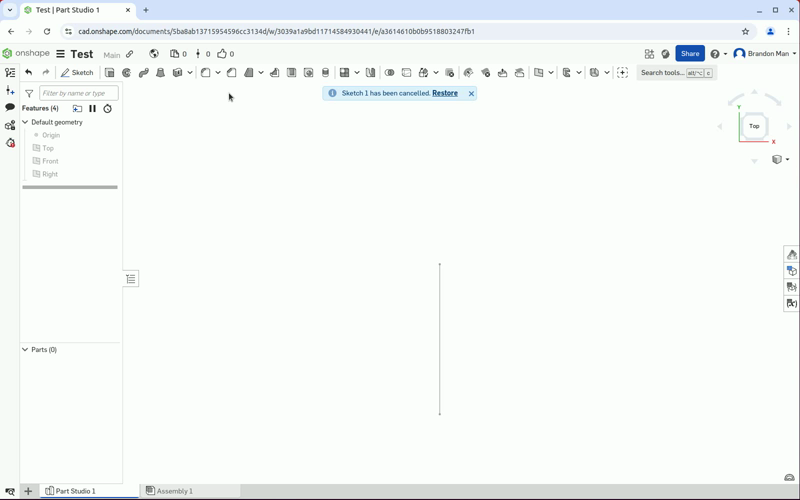
key(shift+h)
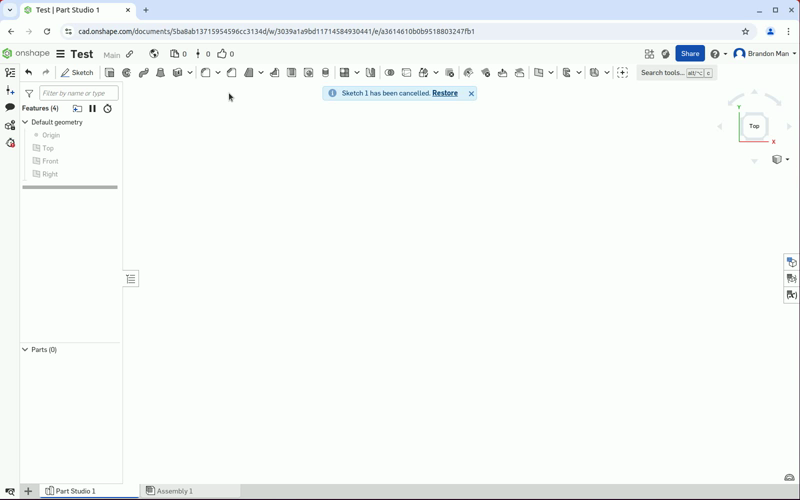
mouse_move(73, 352)
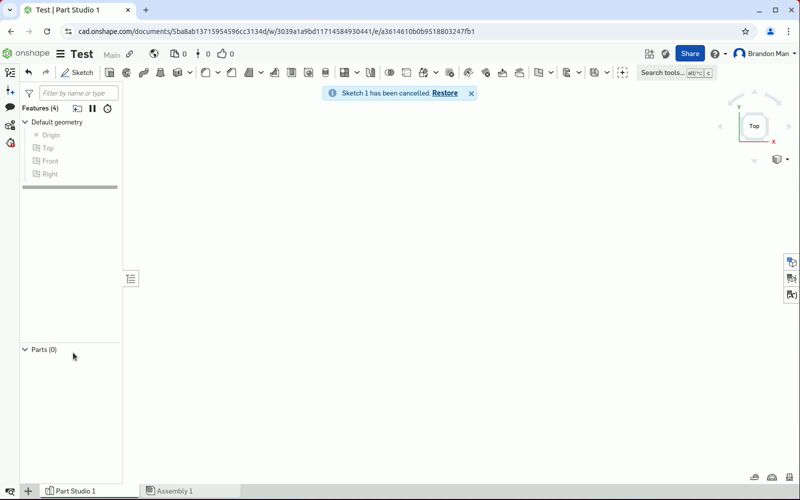
key(y)
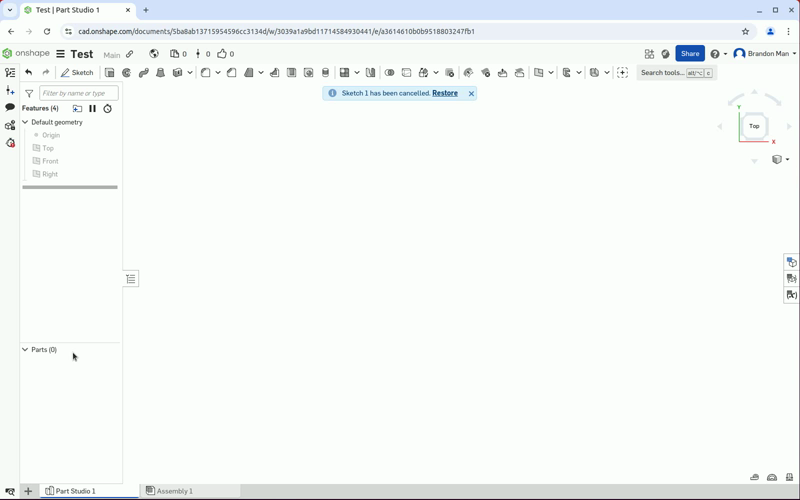
key(shift+p)
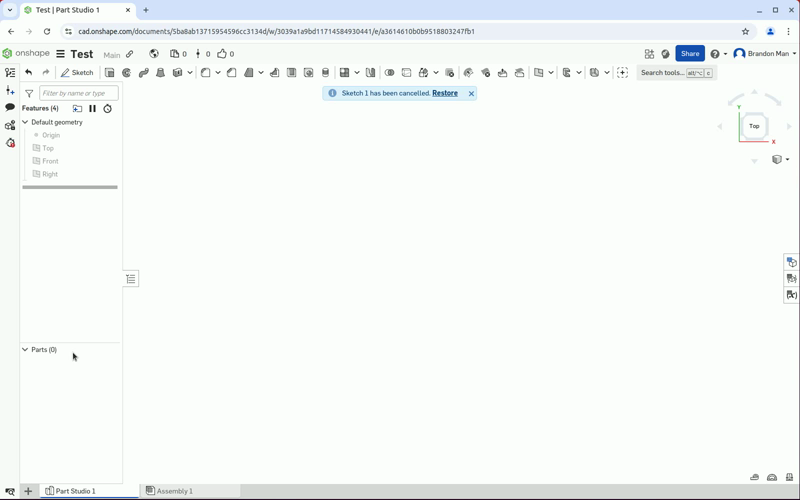
key(space)
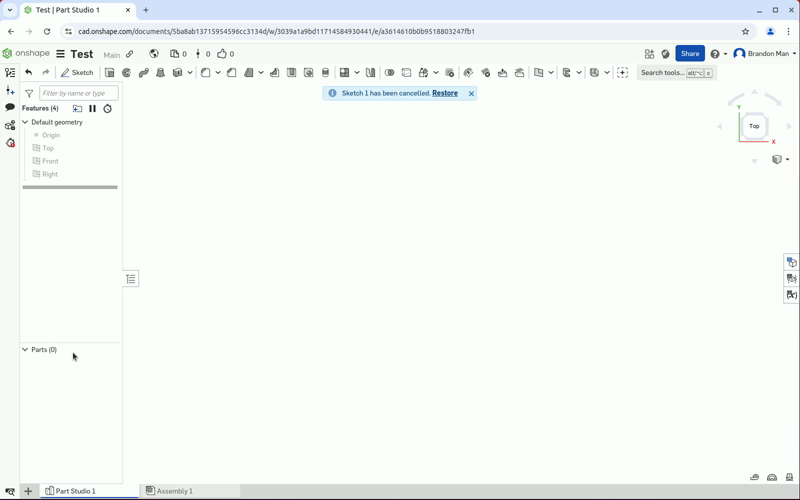
key_down(shift)
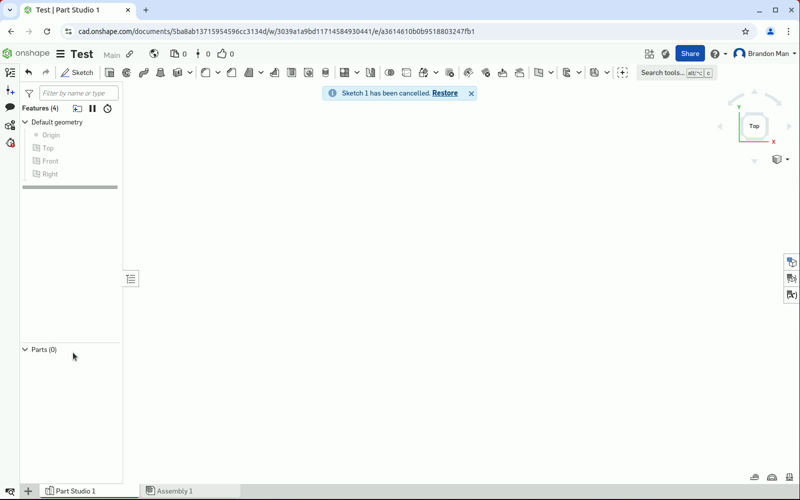
key(up)
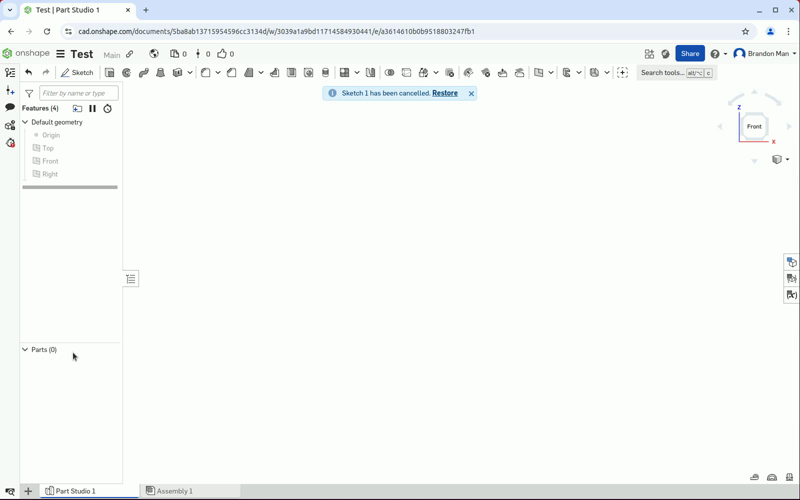
key_up(shift)
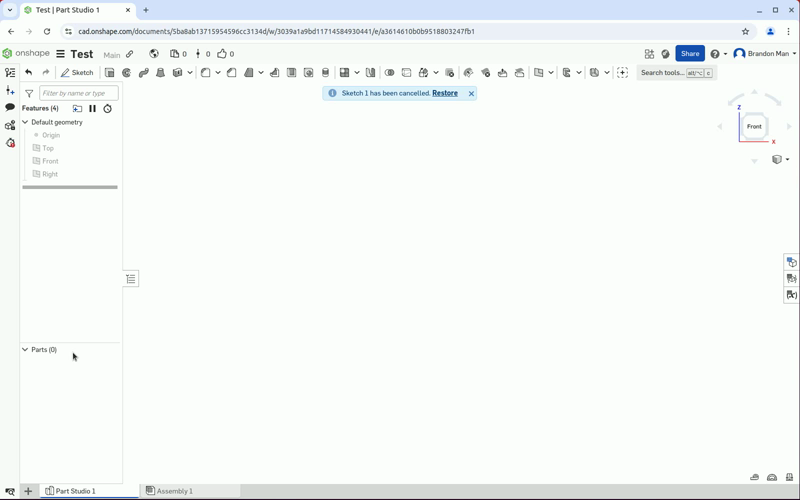
mouse_move(73, 352)
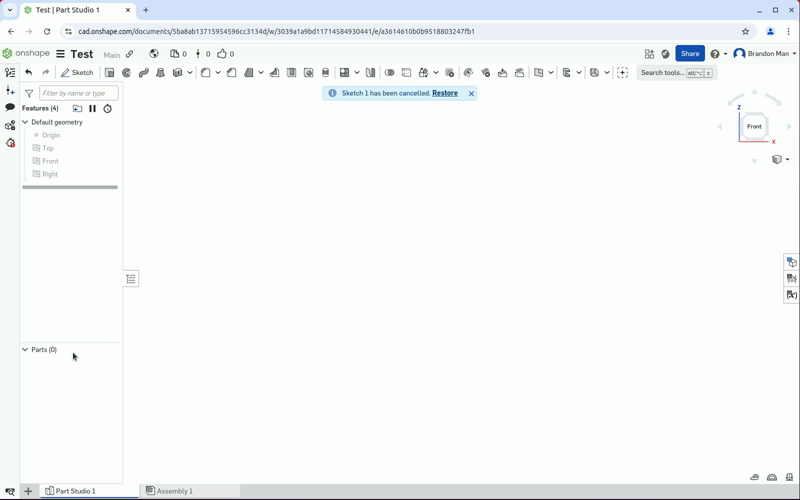
key(shift+y)
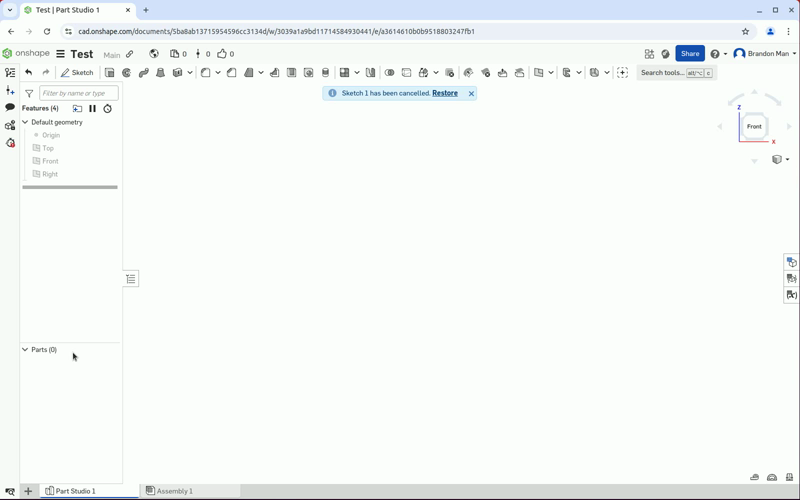
key(shift+s)
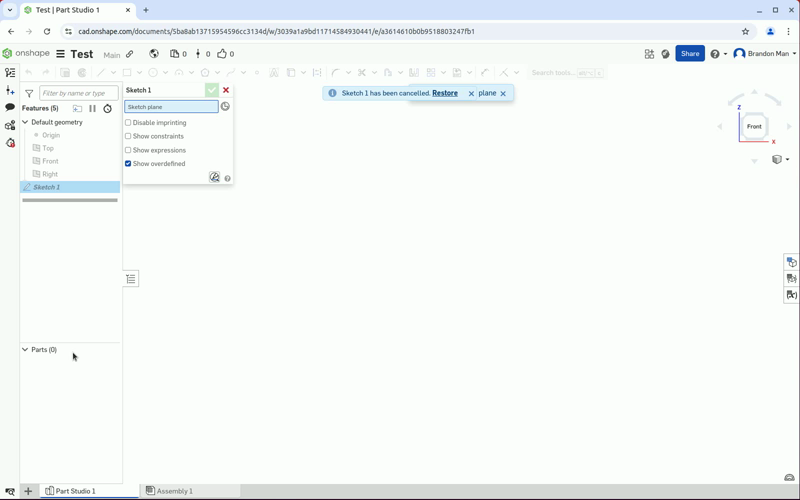
mouse_move(73, 163)
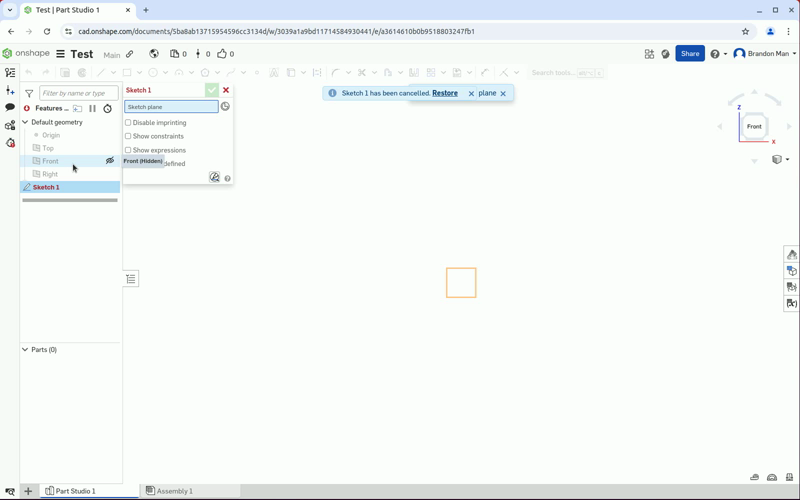
click(73, 163)
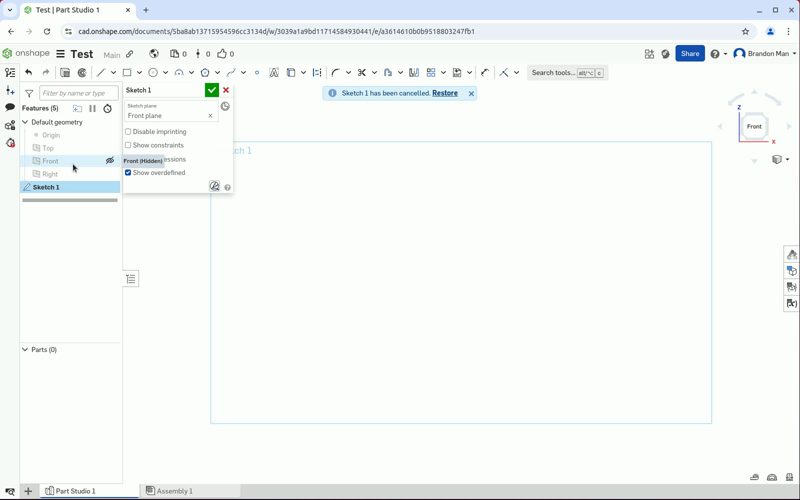
mouse_move(73, 352)
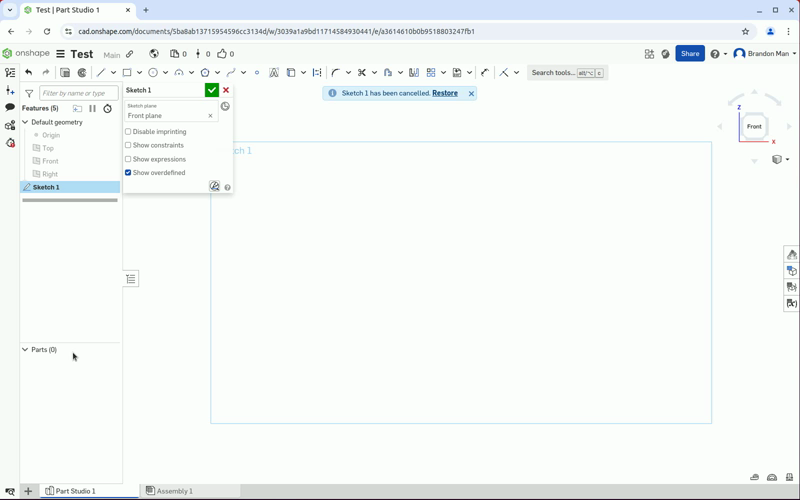
key(y)
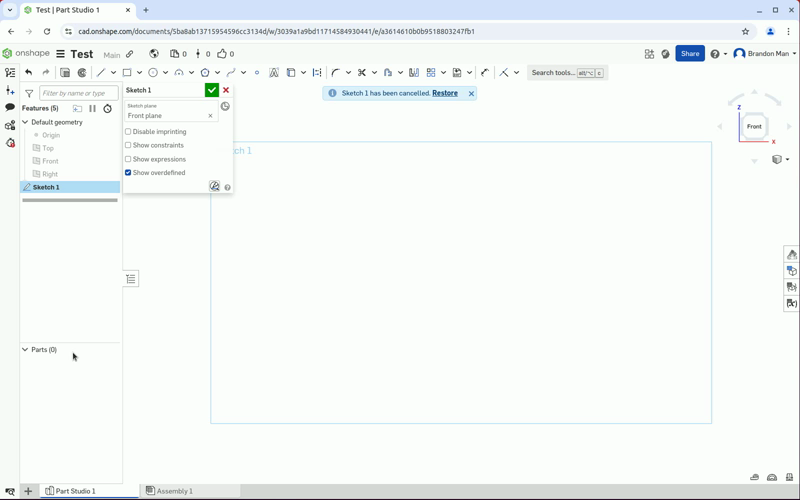
key(l)
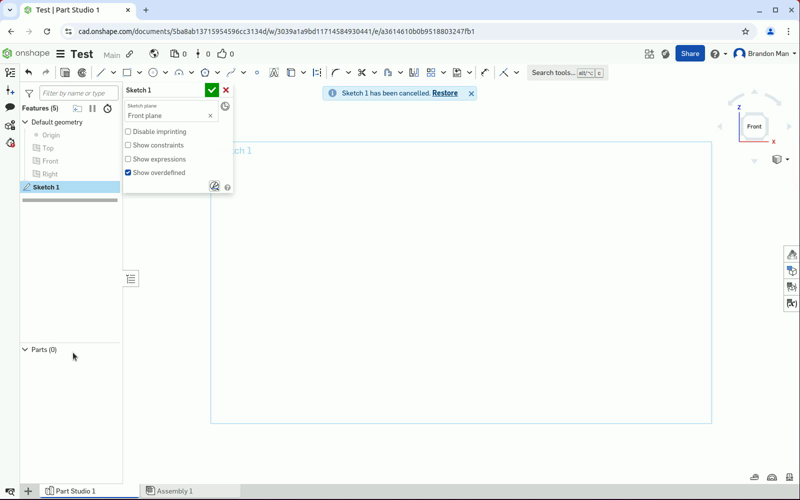
key_down(shift)
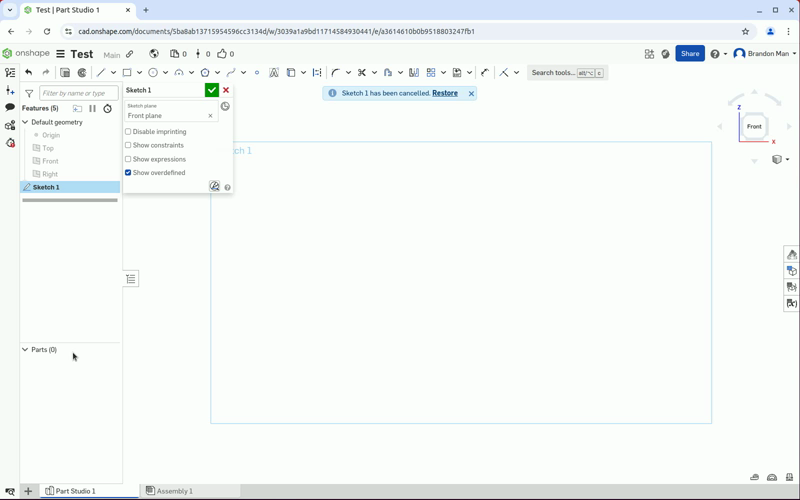
mouse_move(348, 329)
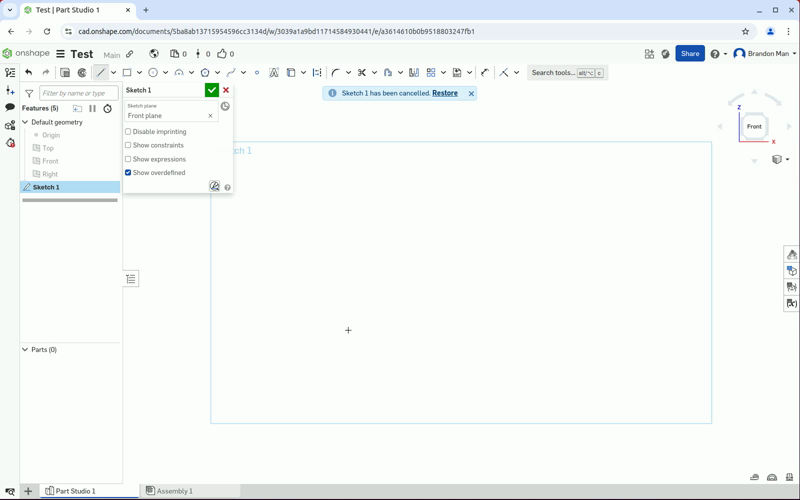
click(348, 329)
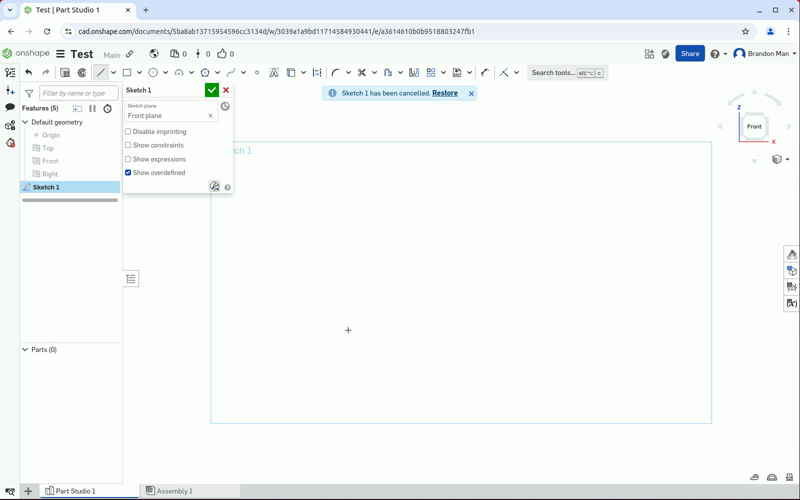
key_up(shift)
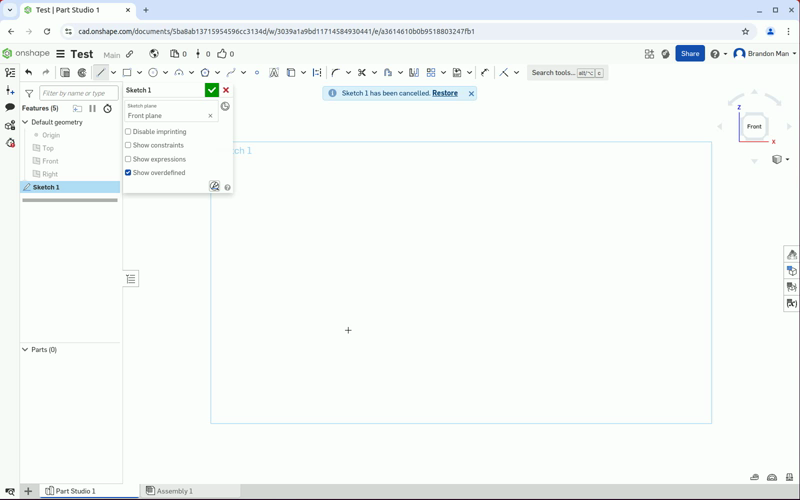
key_down(shift)
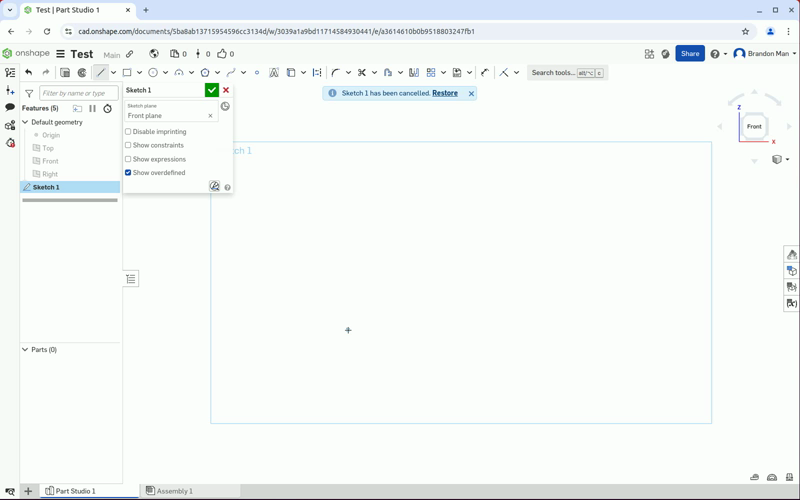
mouse_move(378, 329)
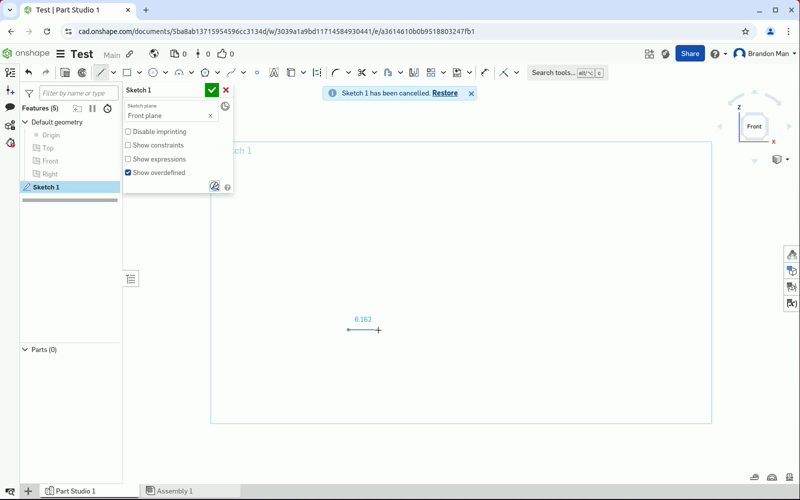
mouse_move(355, 329)
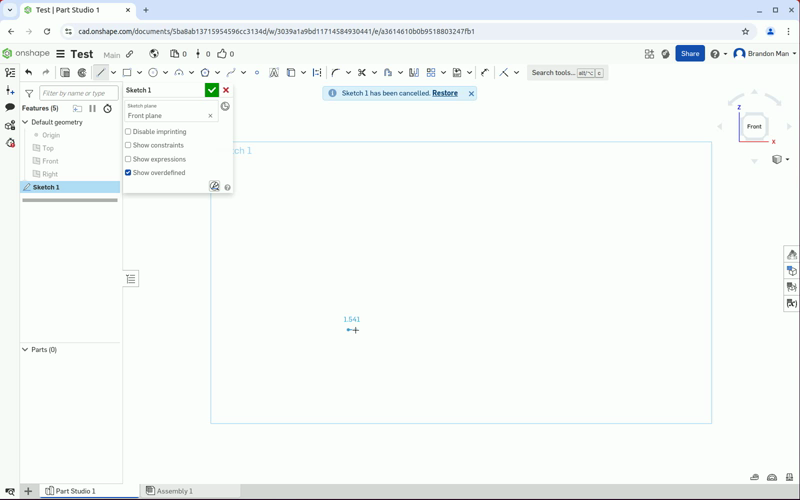
scroll(6)
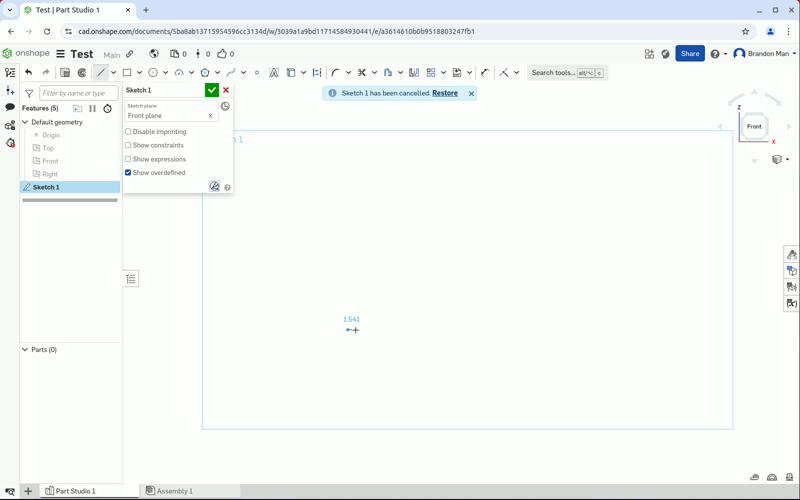
scroll(6)
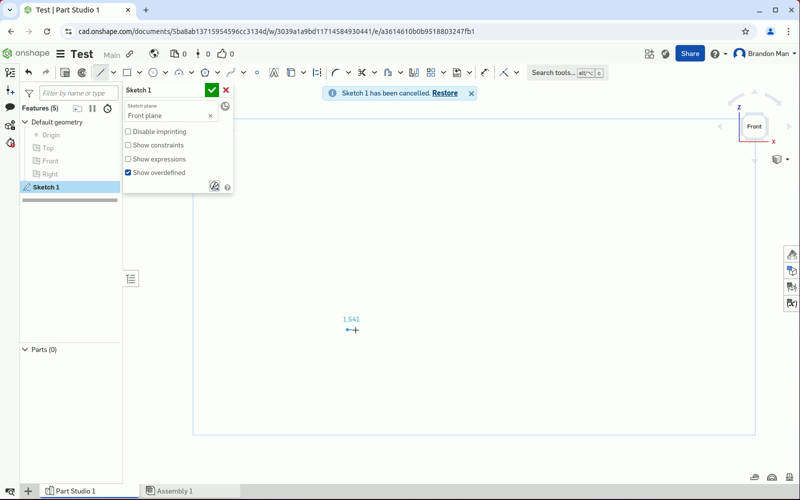
scroll(6)
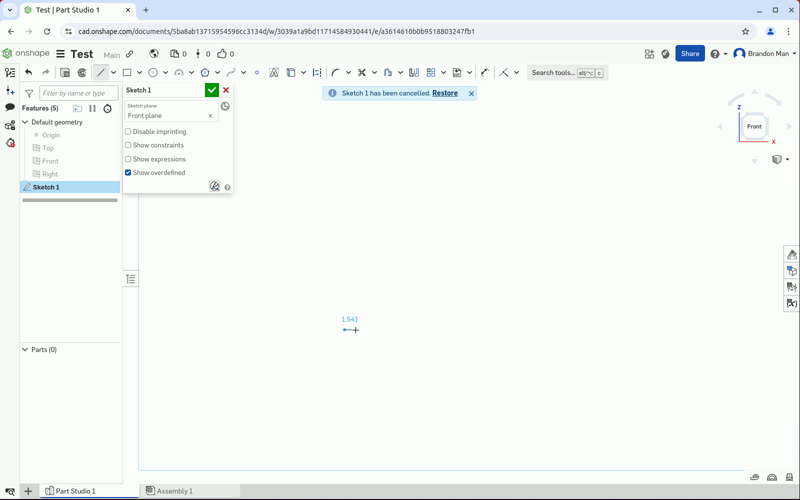
scroll(6)
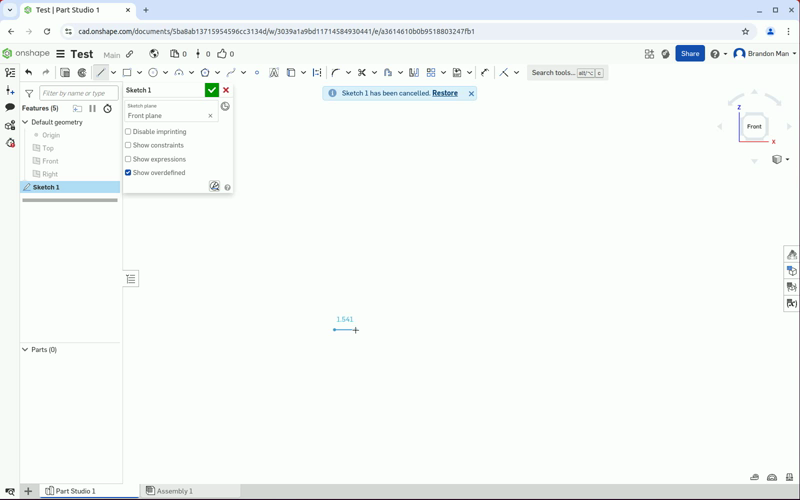
scroll(6)
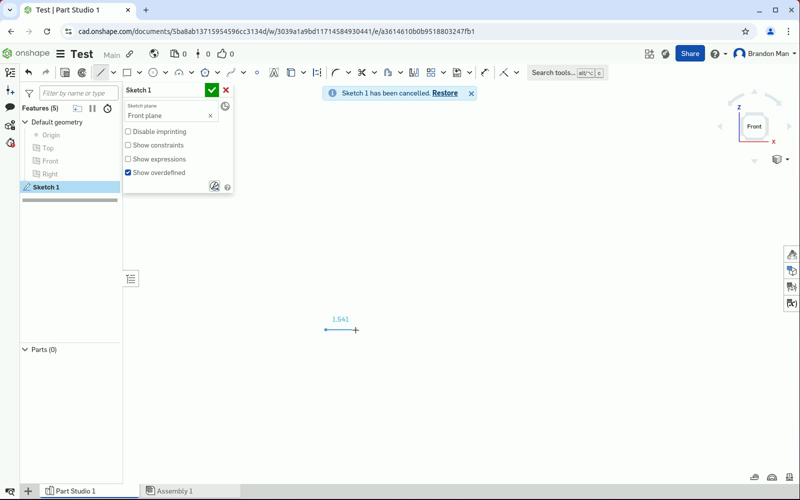
scroll(6)
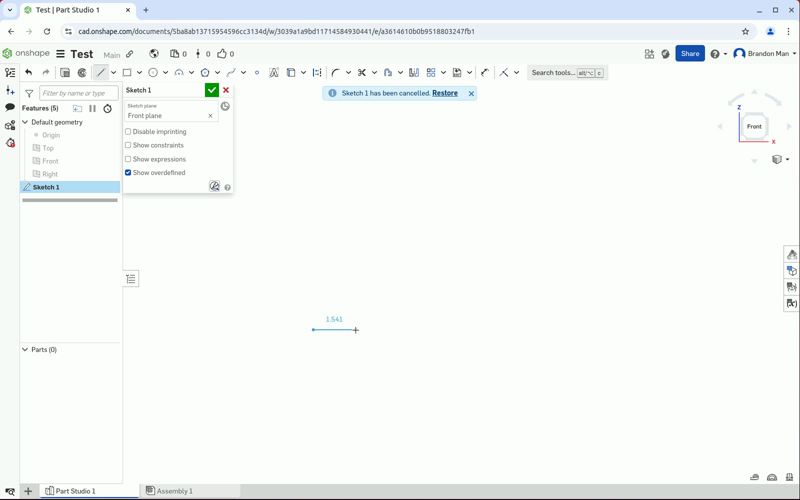
scroll(6)
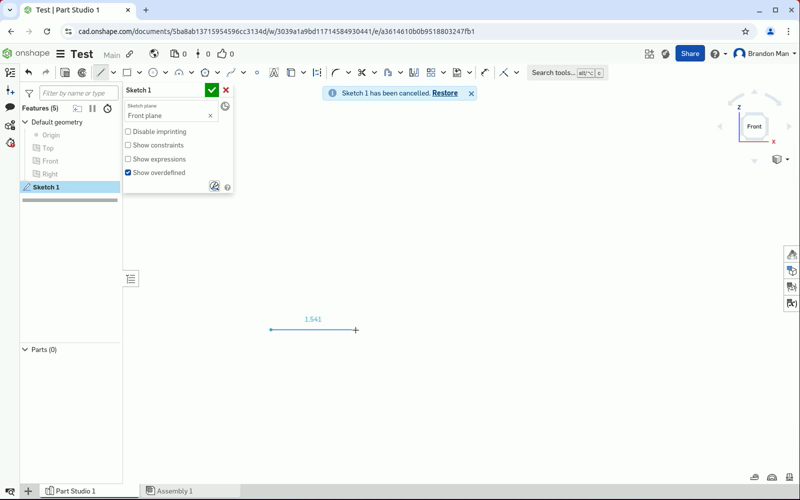
click(355, 329)
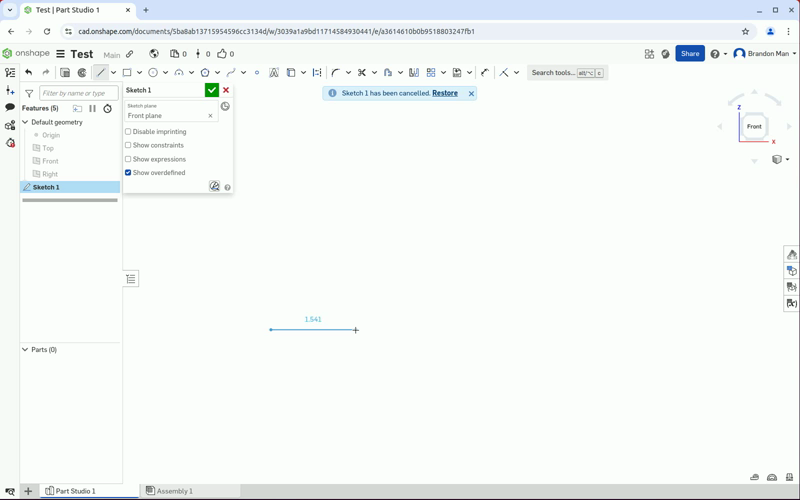
scroll(-6)
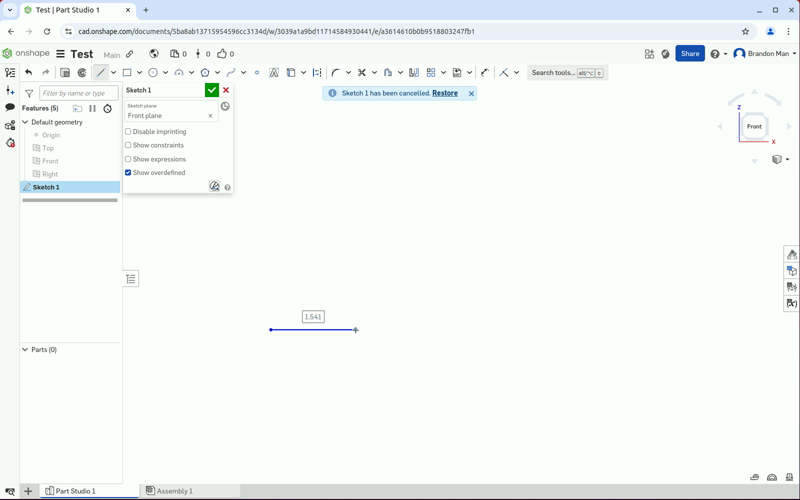
scroll(-6)
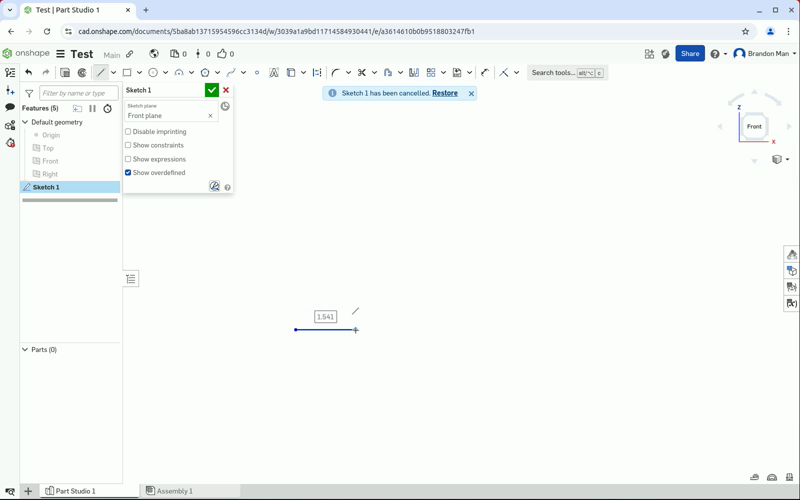
scroll(-6)
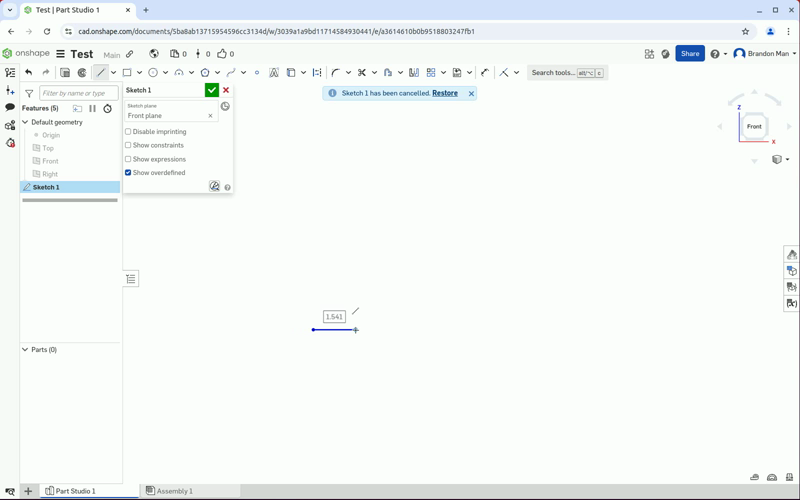
scroll(-6)
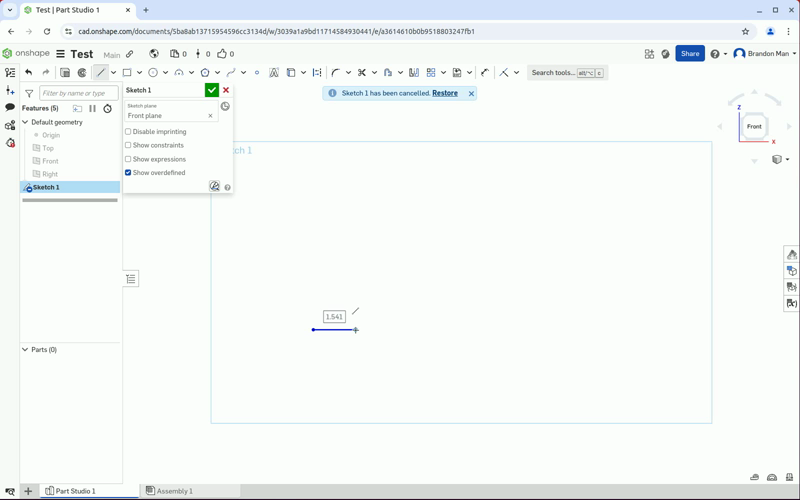
scroll(-6)
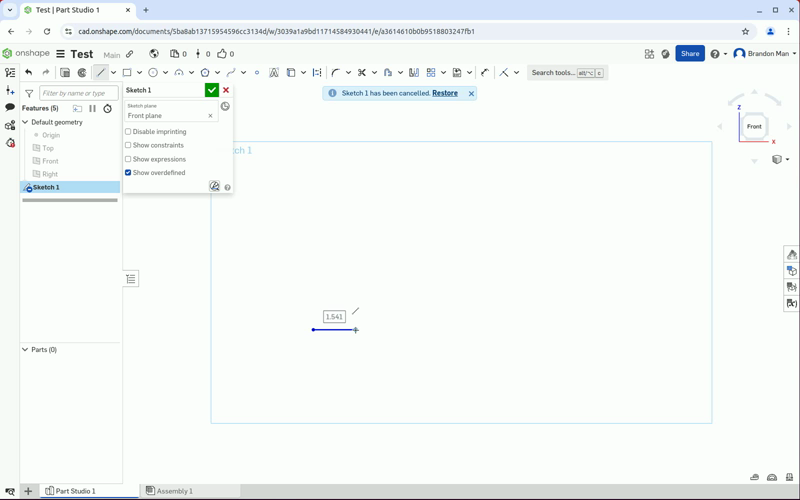
scroll(-6)
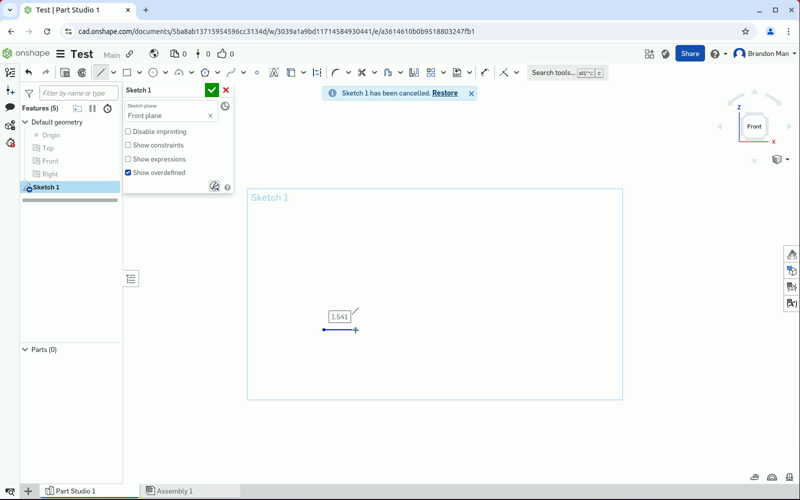
scroll(-6)
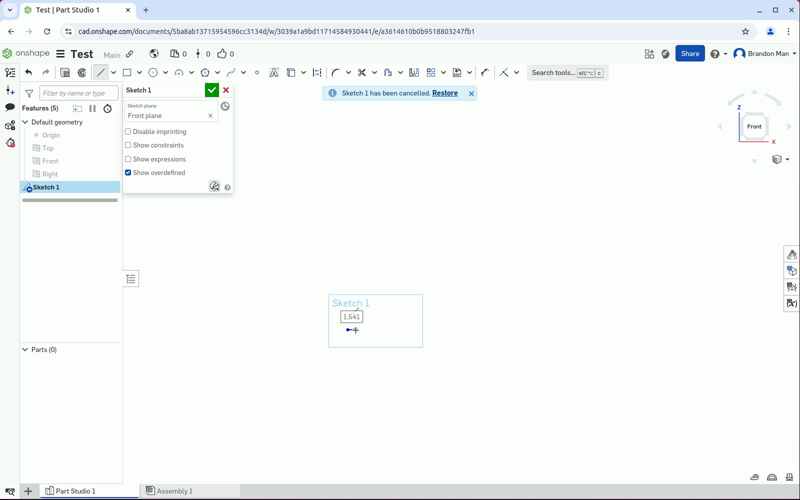
key_up(shift)
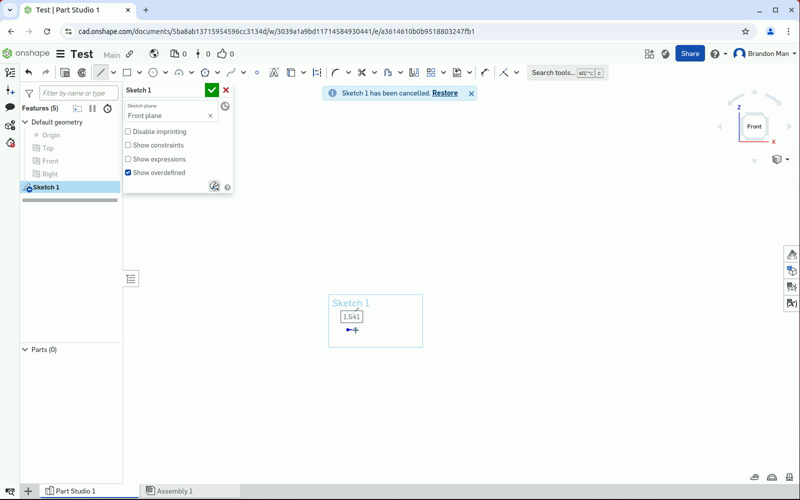
key_down(shift)
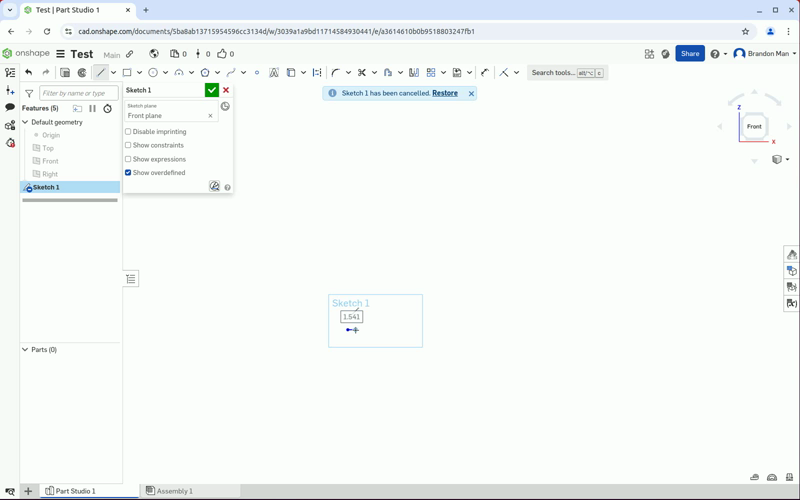
mouse_move(385, 329)
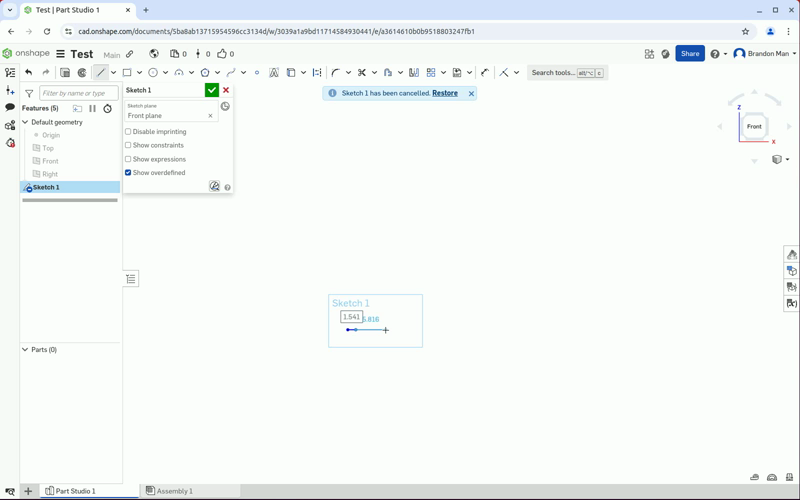
mouse_move(355, 307)
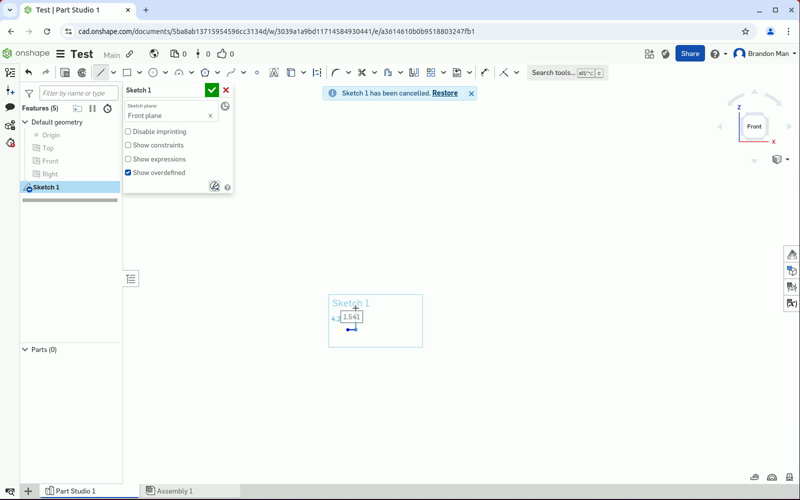
click(355, 307)
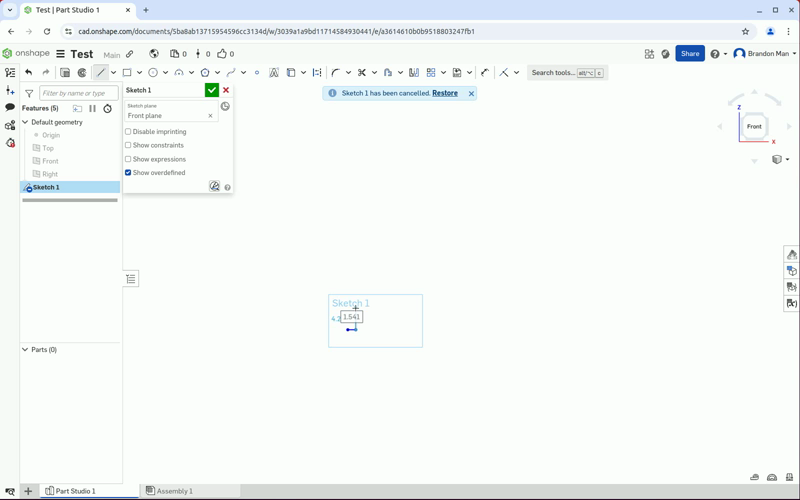
key_up(shift)
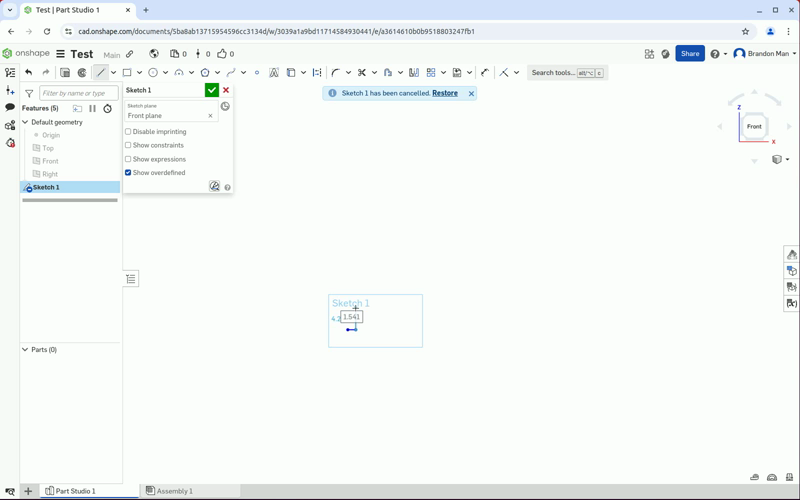
key_down(shift)
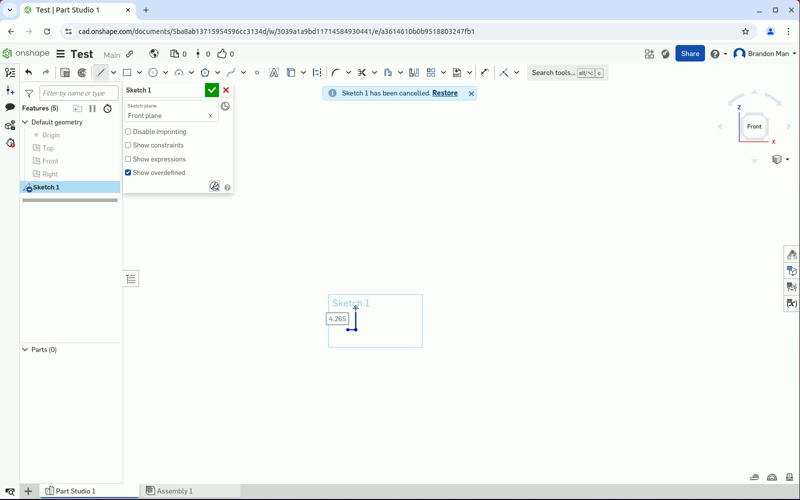
mouse_move(385, 307)
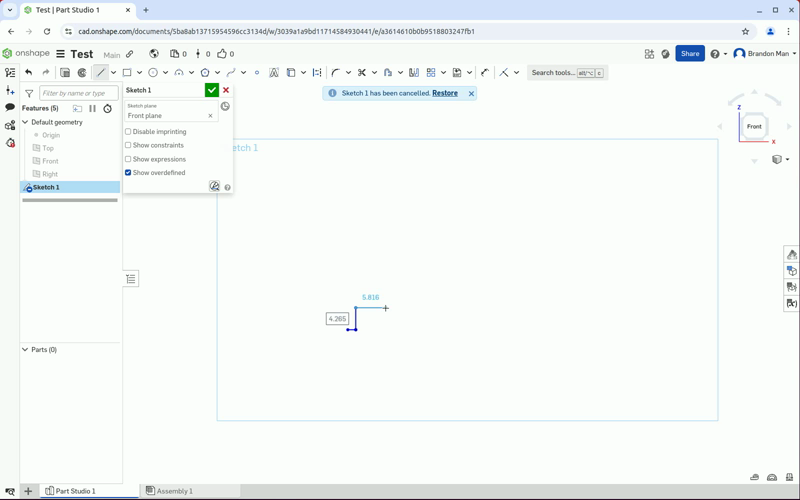
mouse_move(348, 307)
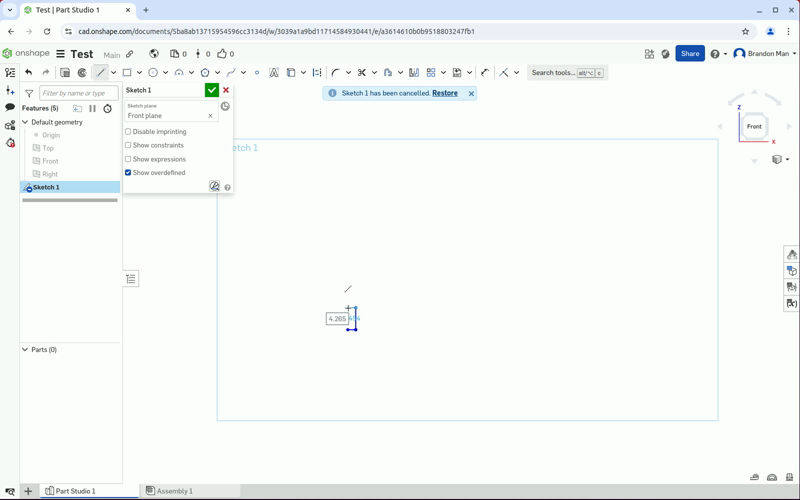
scroll(6)
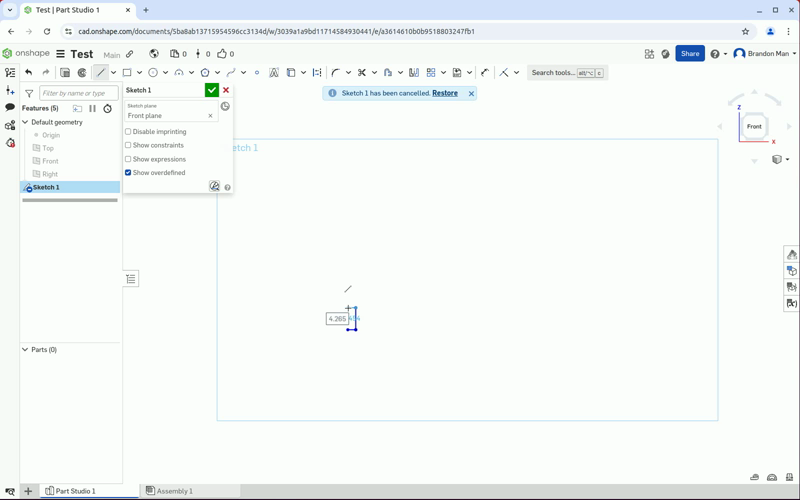
scroll(6)
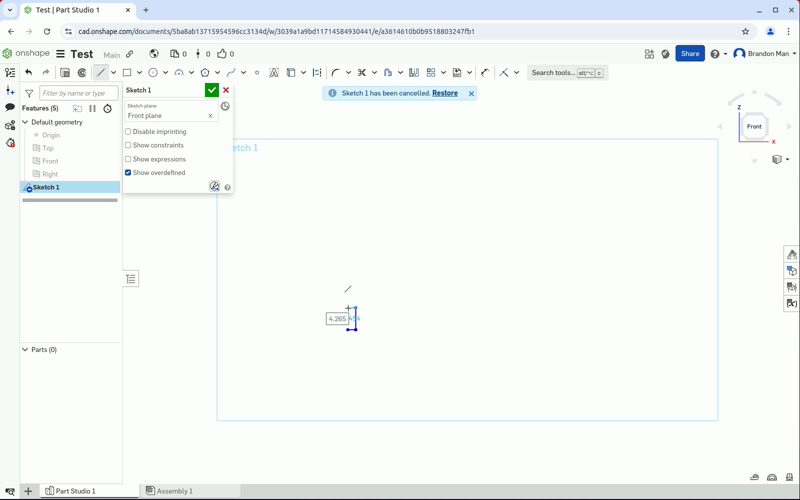
scroll(6)
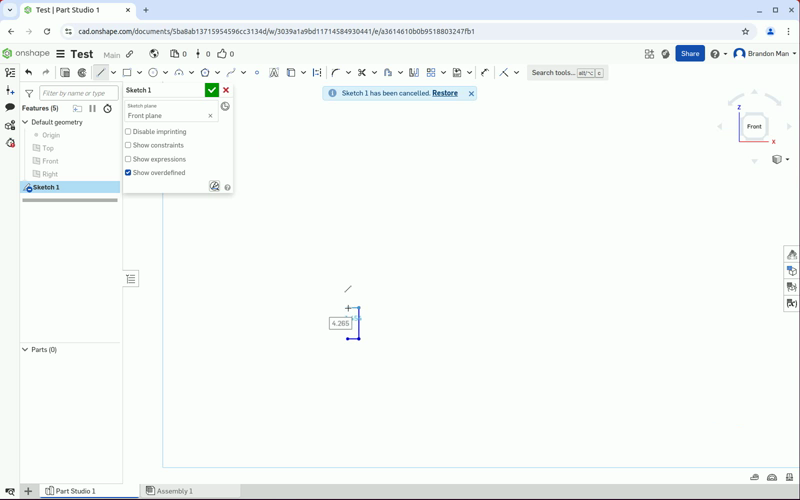
scroll(6)
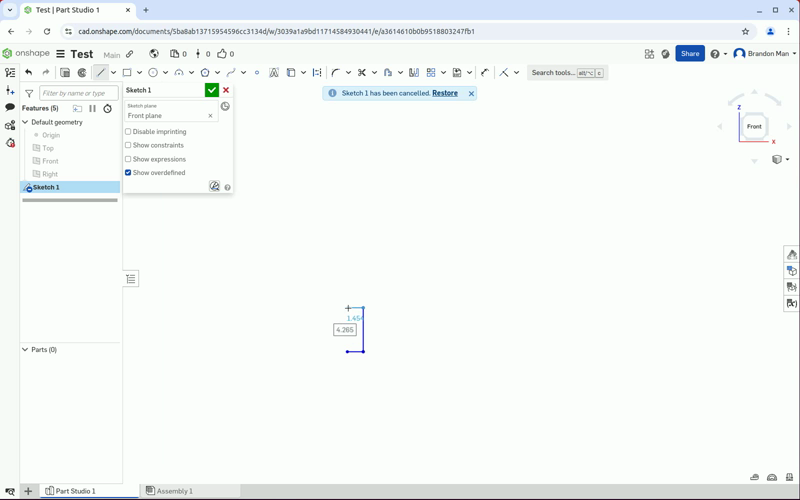
scroll(6)
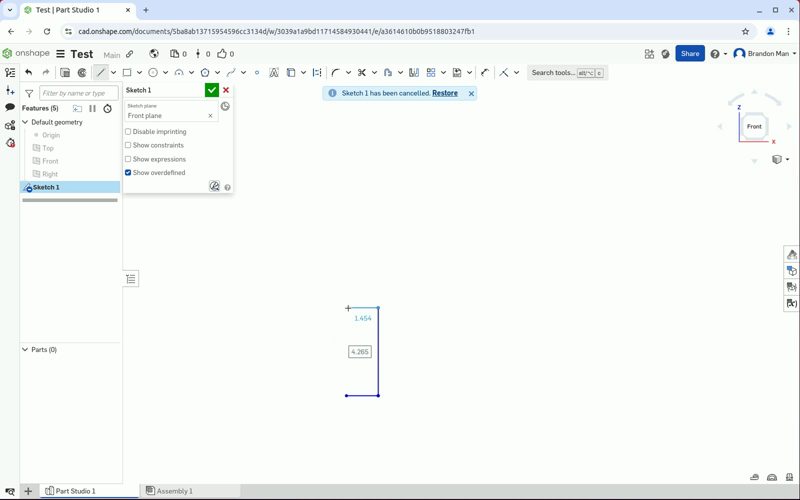
scroll(6)
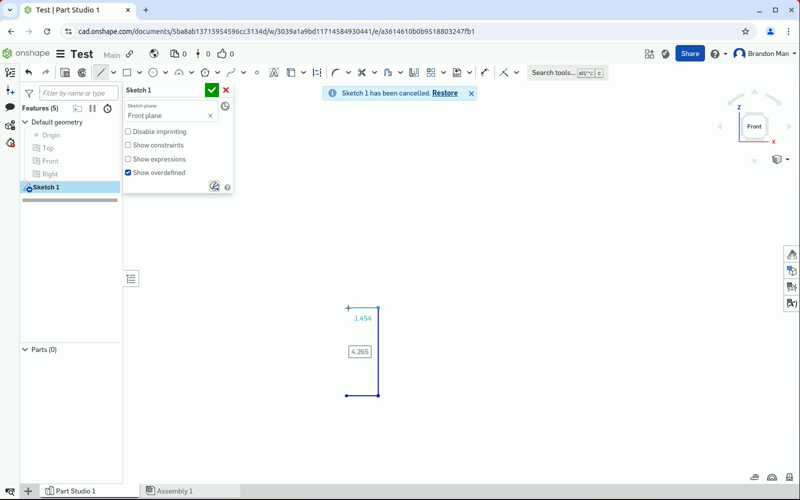
scroll(6)
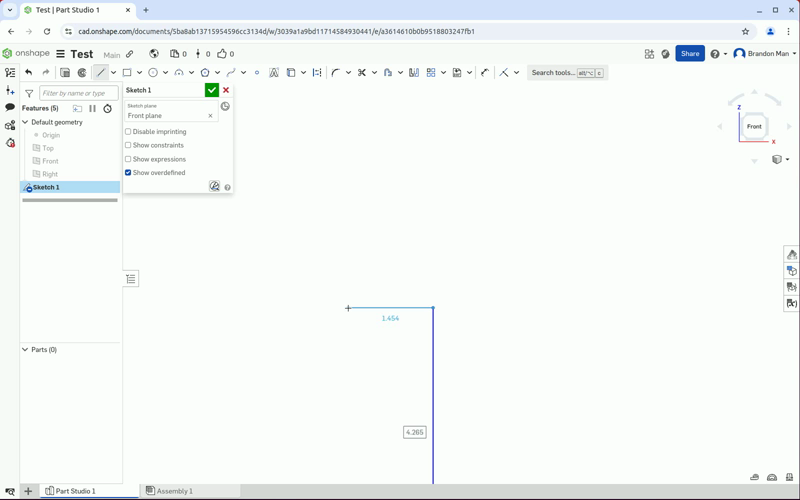
click(348, 307)
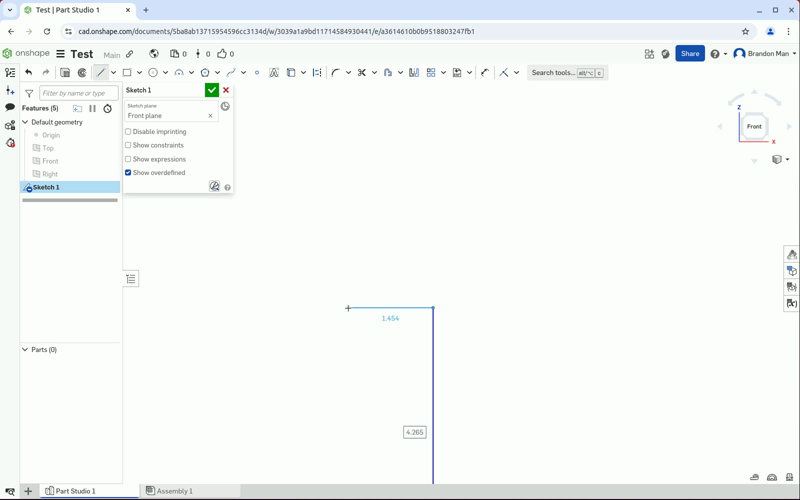
scroll(-6)
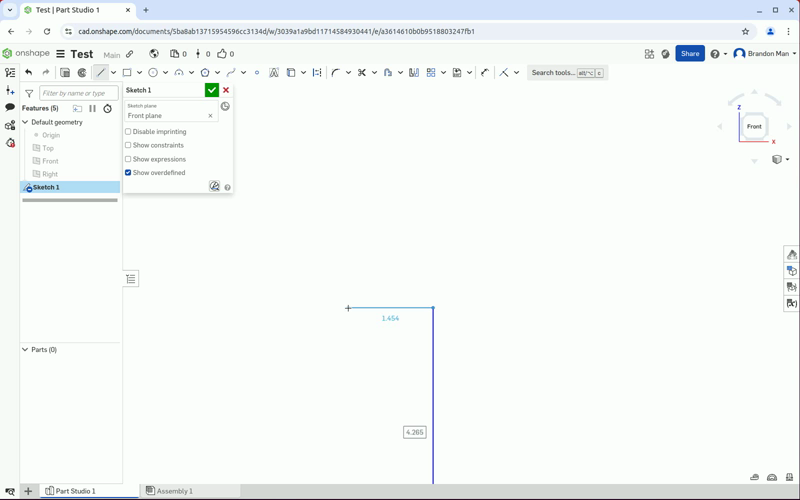
scroll(-6)
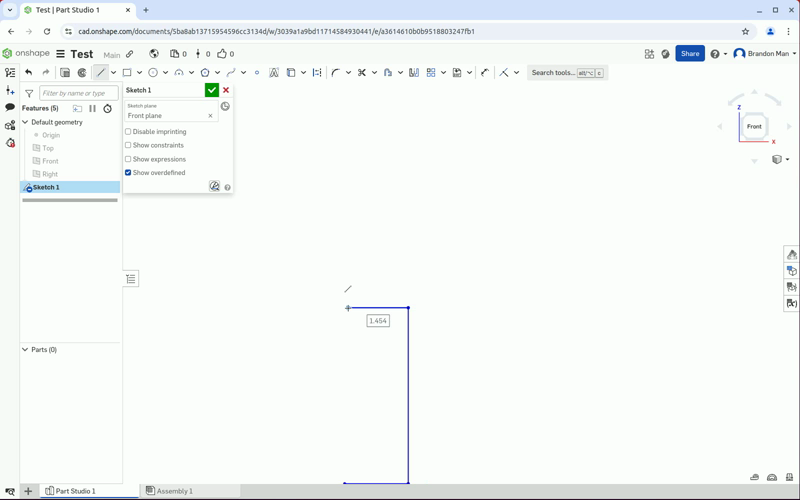
scroll(-6)
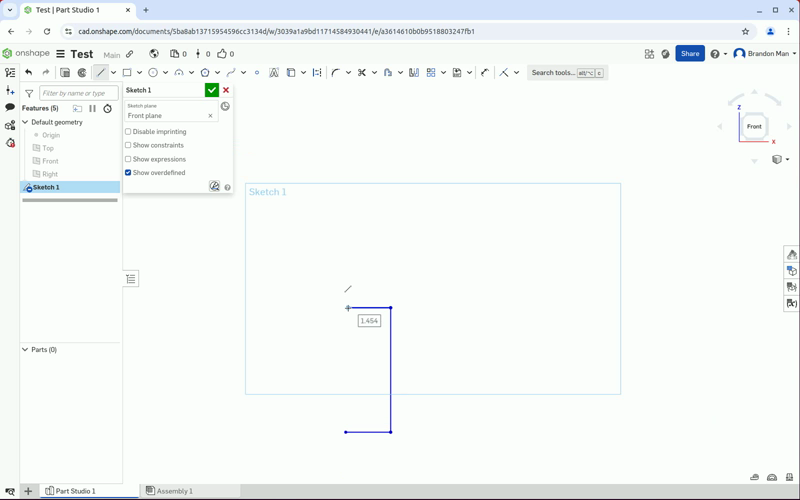
scroll(-6)
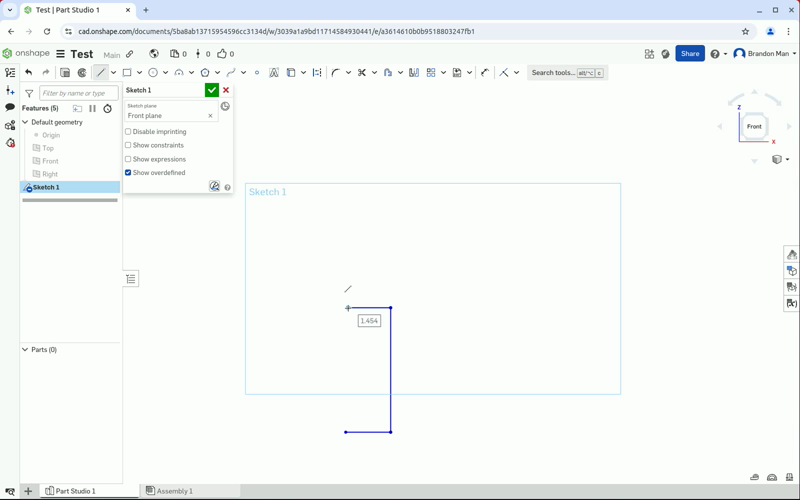
scroll(-6)
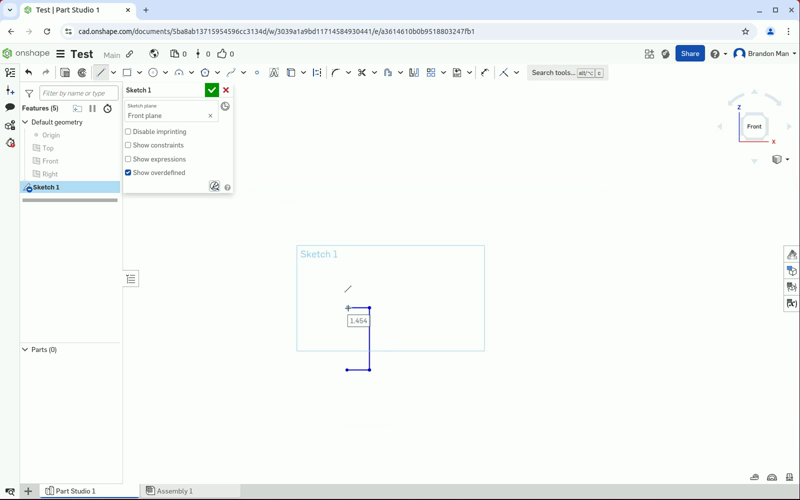
scroll(-6)
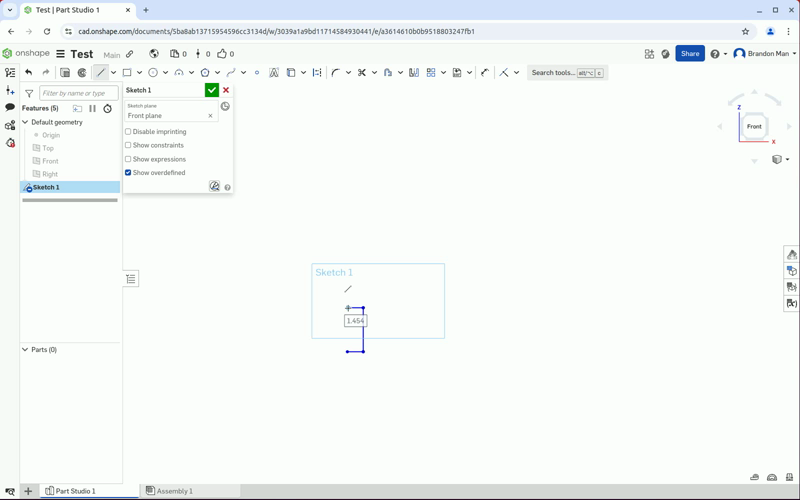
scroll(-6)
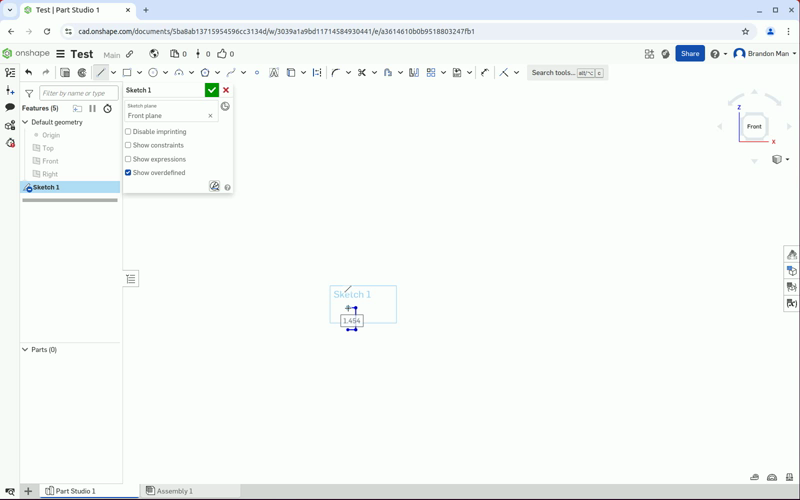
key_up(shift)
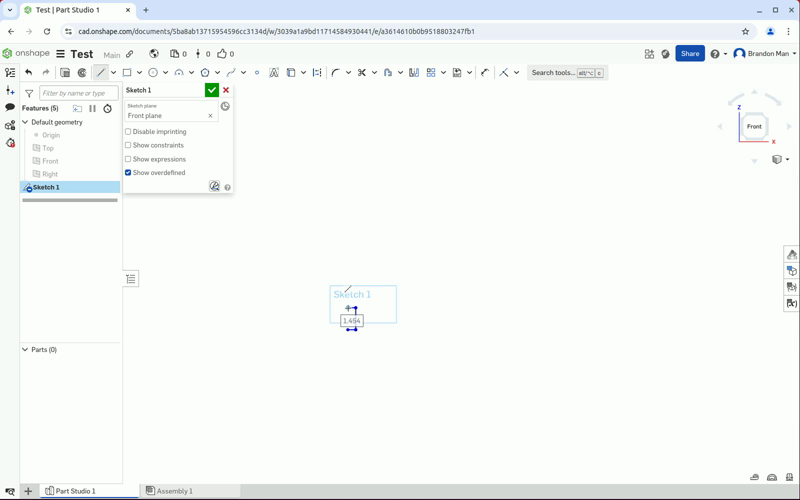
key_down(shift)
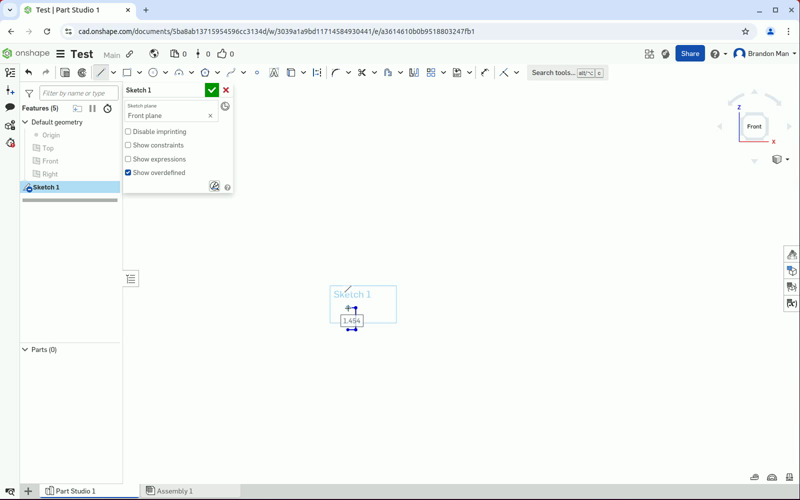
mouse_move(378, 307)
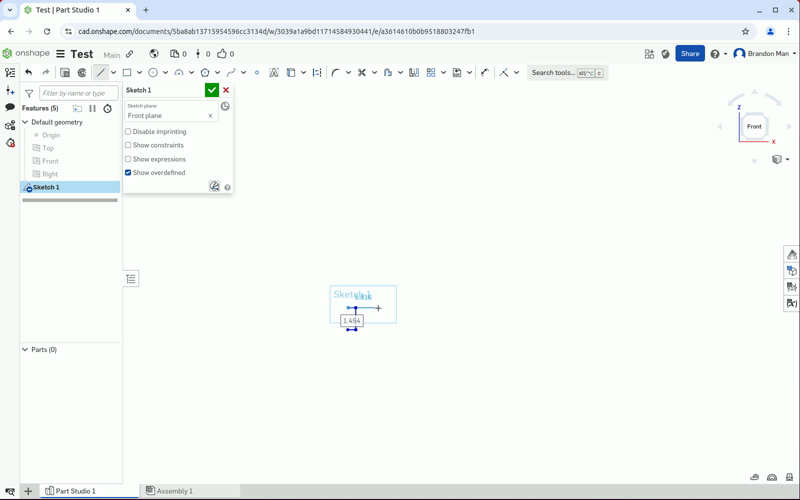
mouse_move(348, 318)
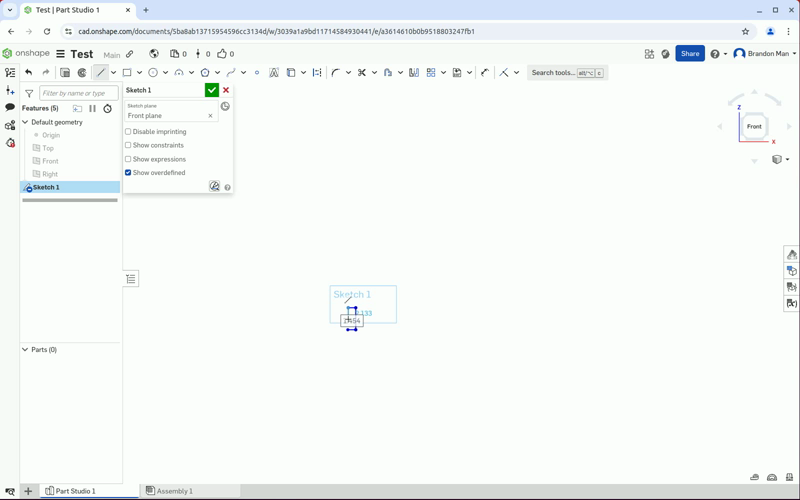
click(348, 318)
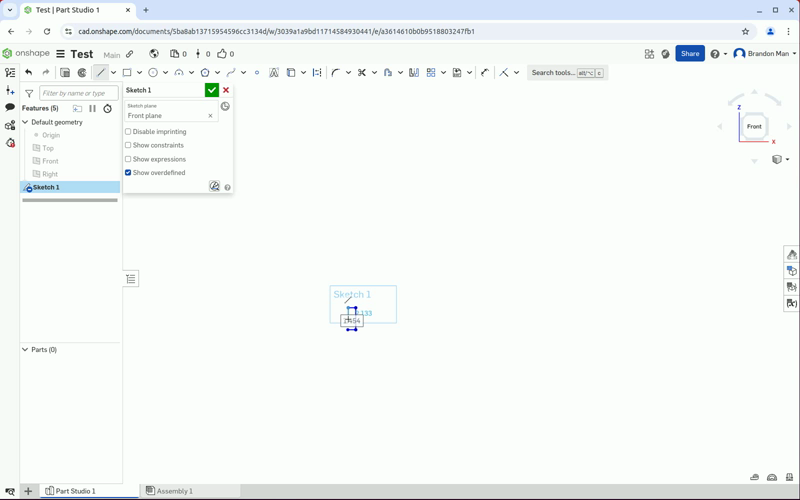
key_up(shift)
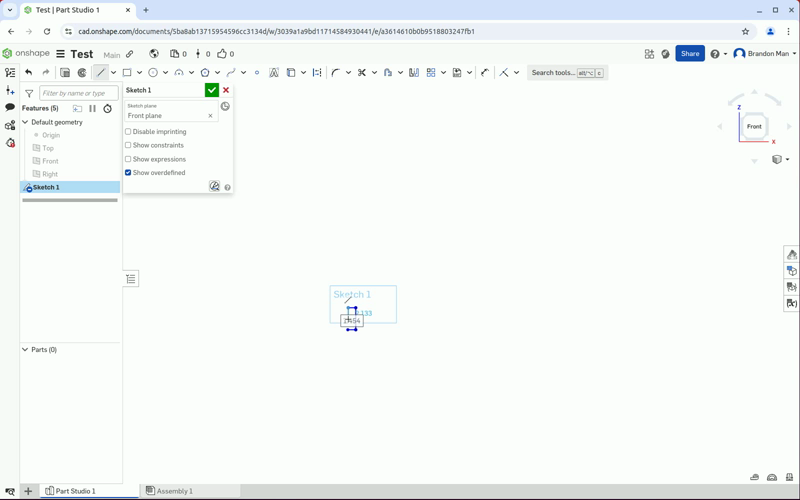
mouse_move(378, 318)
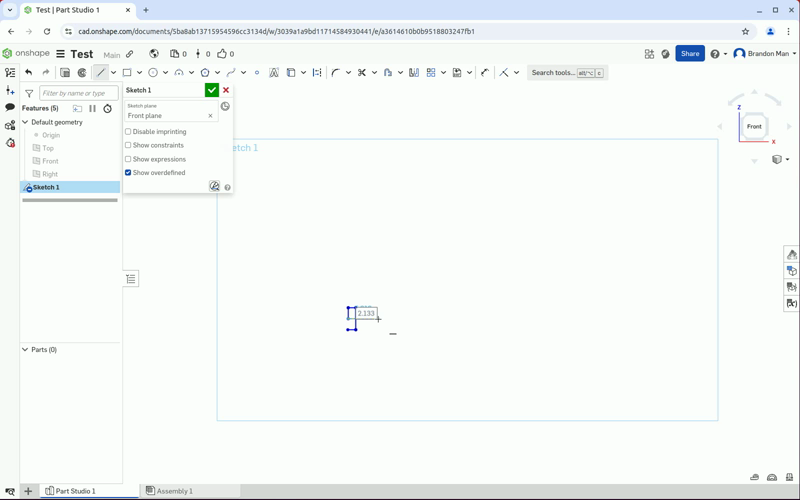
key_down(shift)
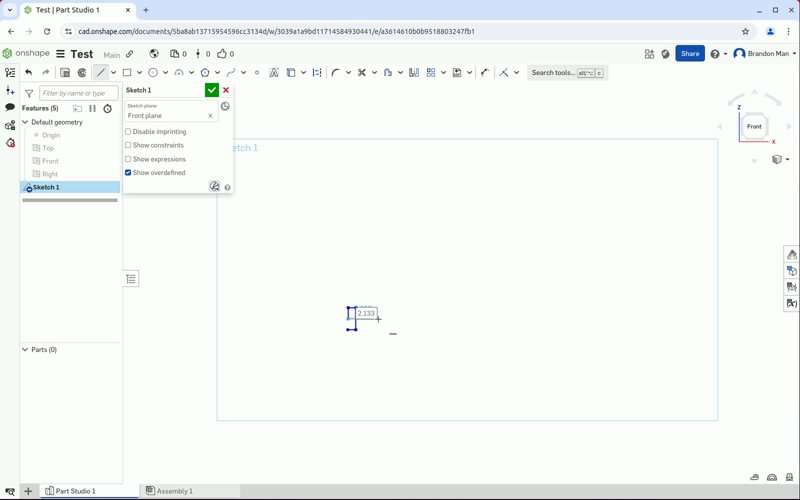
mouse_move(348, 329)
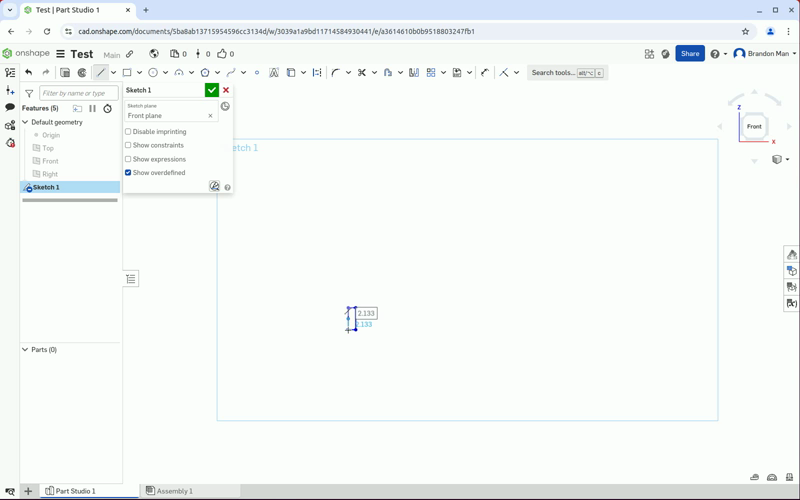
key_up(shift)
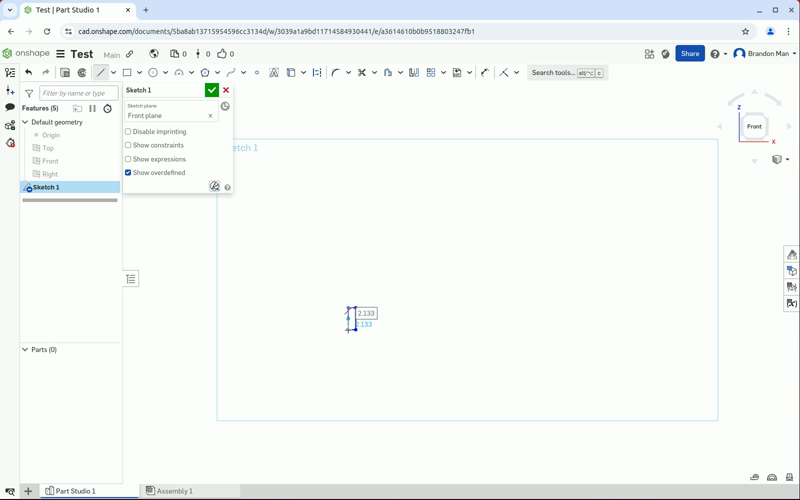
click(348, 329)
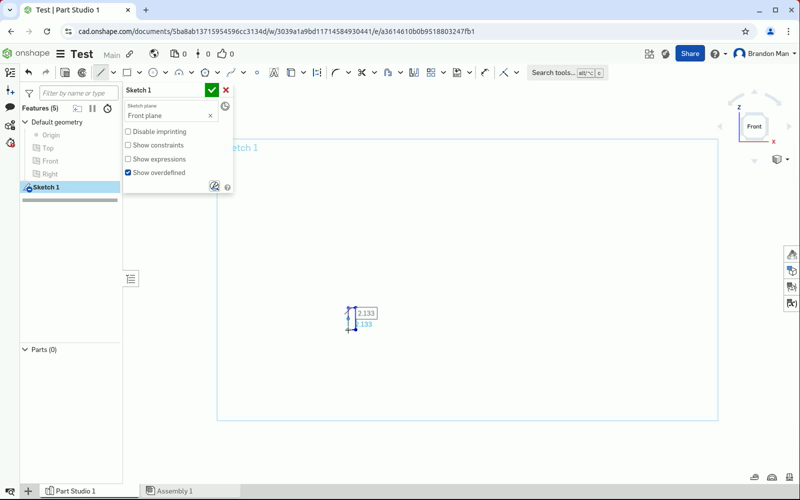
key(esc)
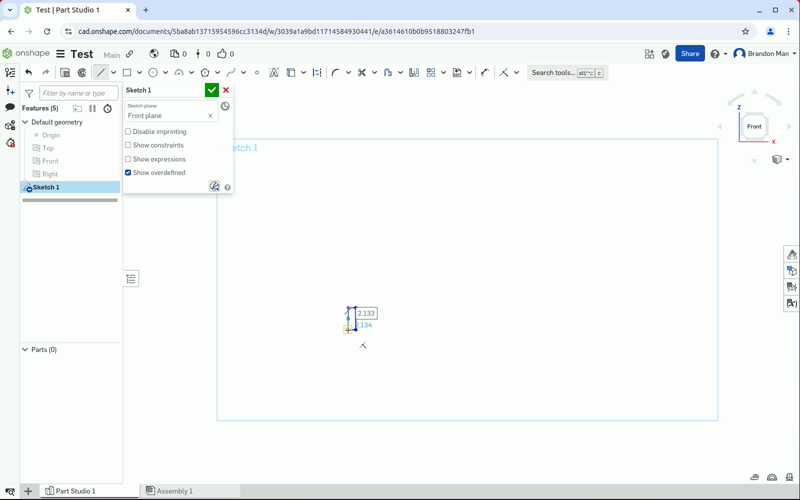
mouse_move(352, 321)
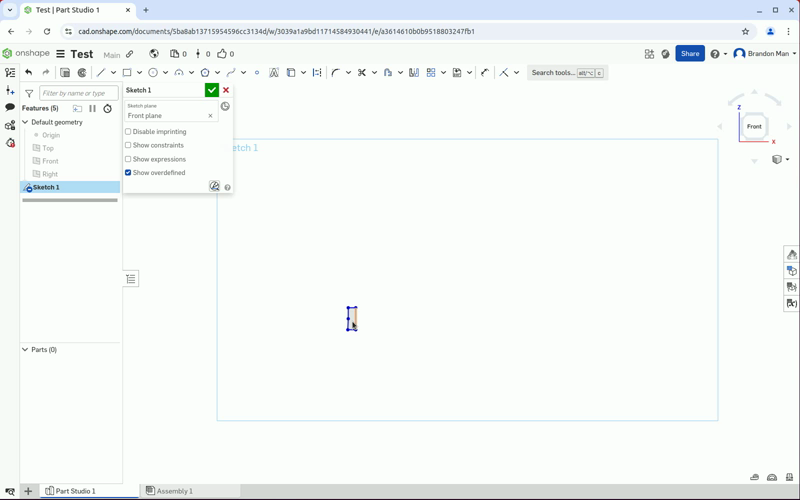
scroll(6)
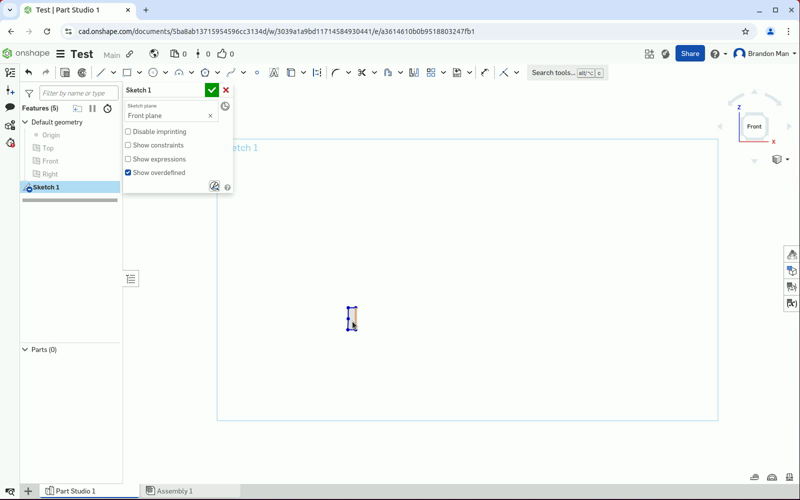
scroll(6)
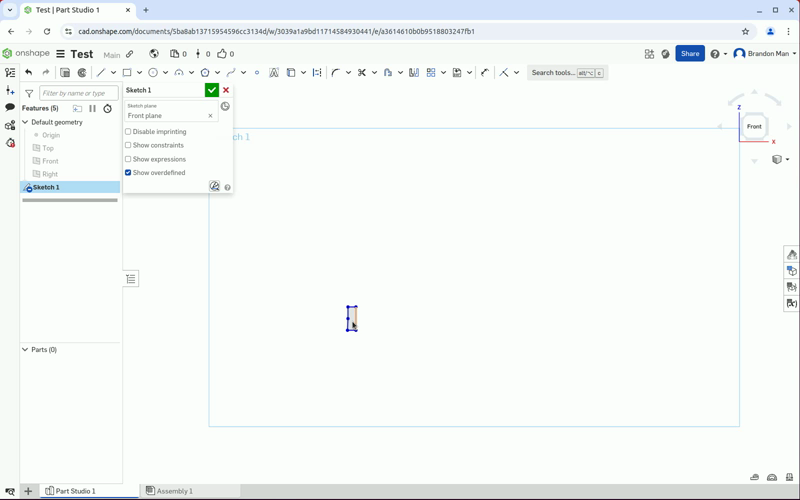
scroll(6)
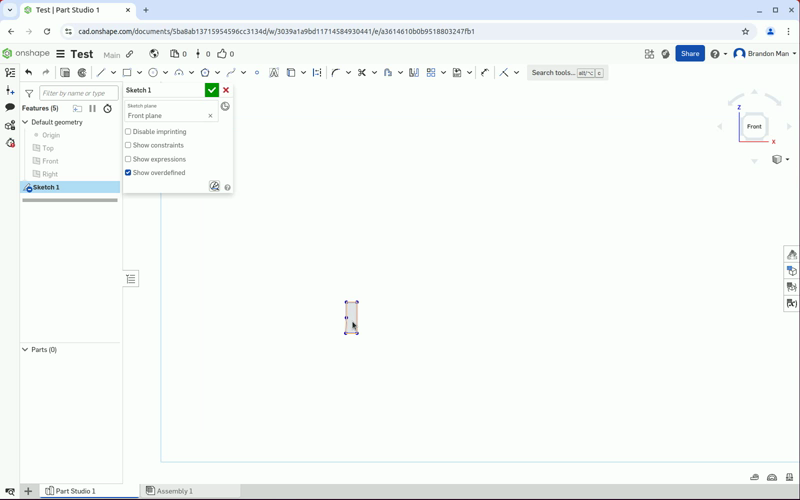
scroll(6)
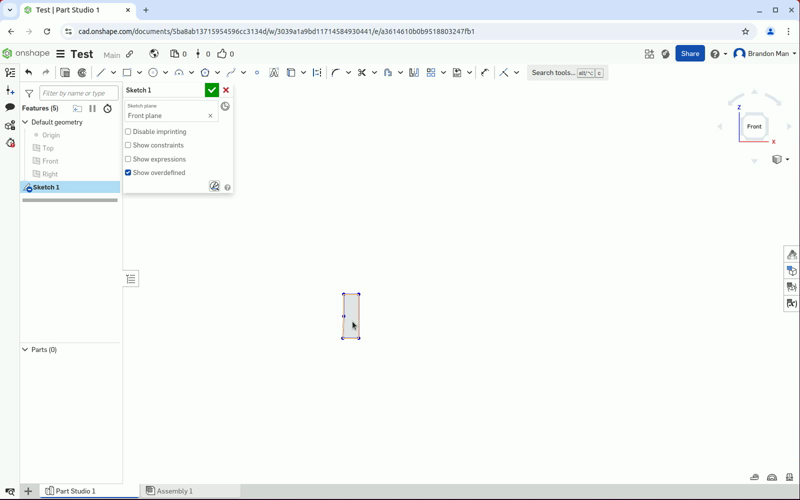
scroll(6)
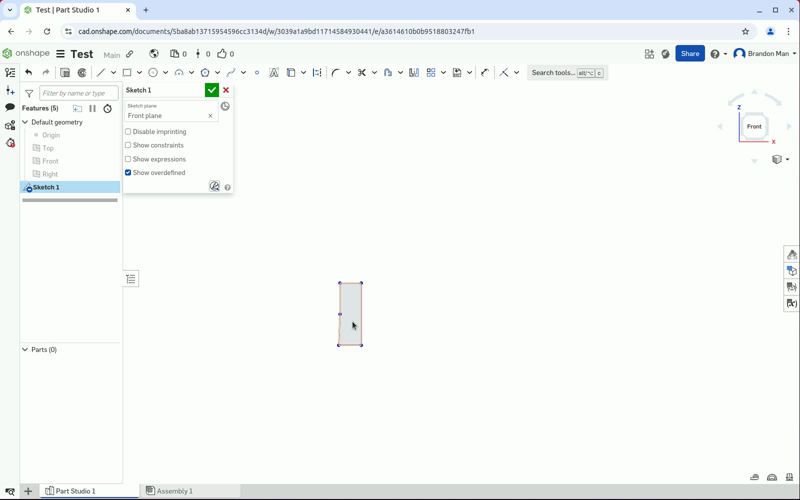
scroll(6)
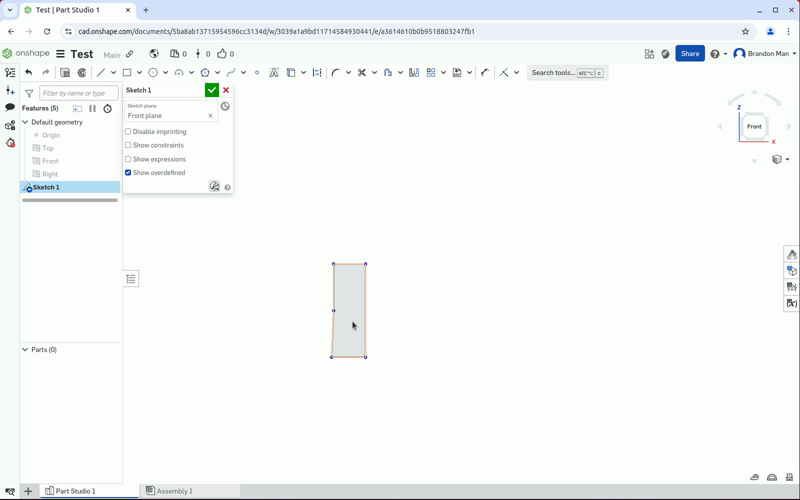
scroll(6)
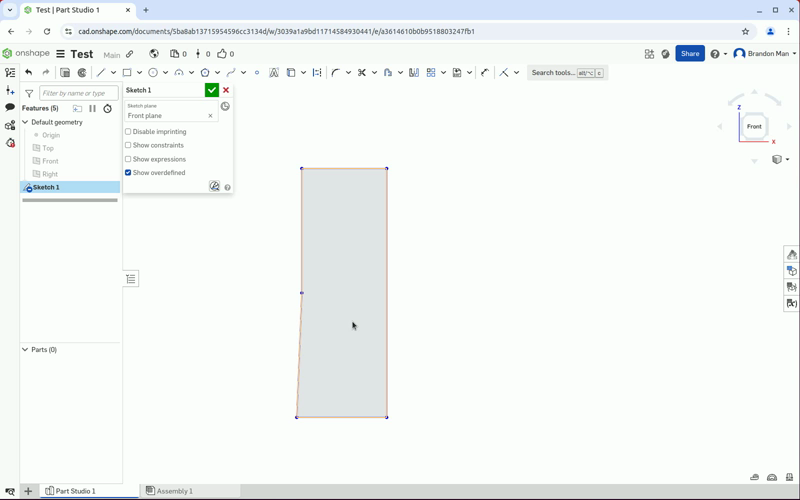
click(352, 321)
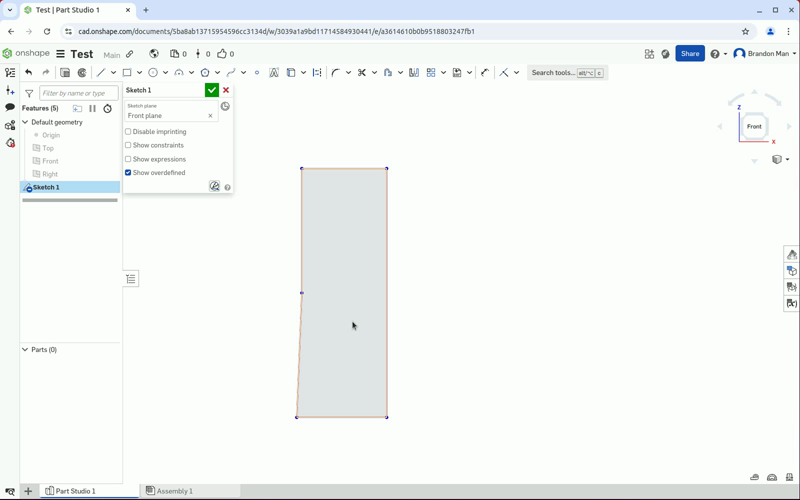
scroll(-6)
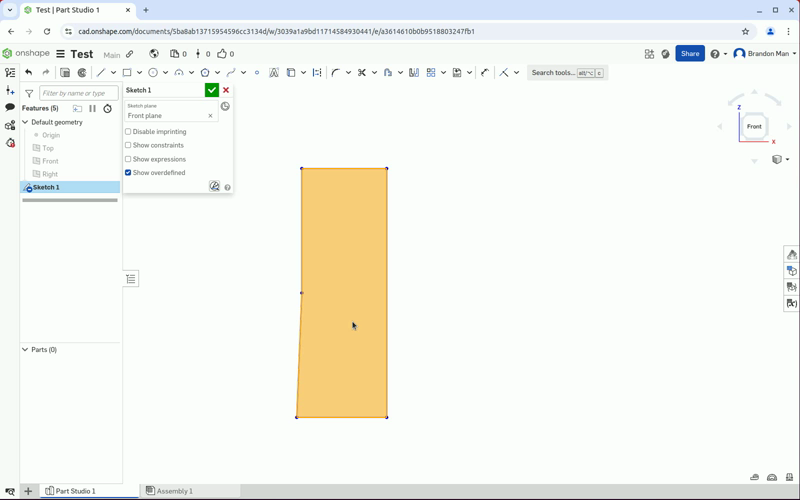
scroll(-6)
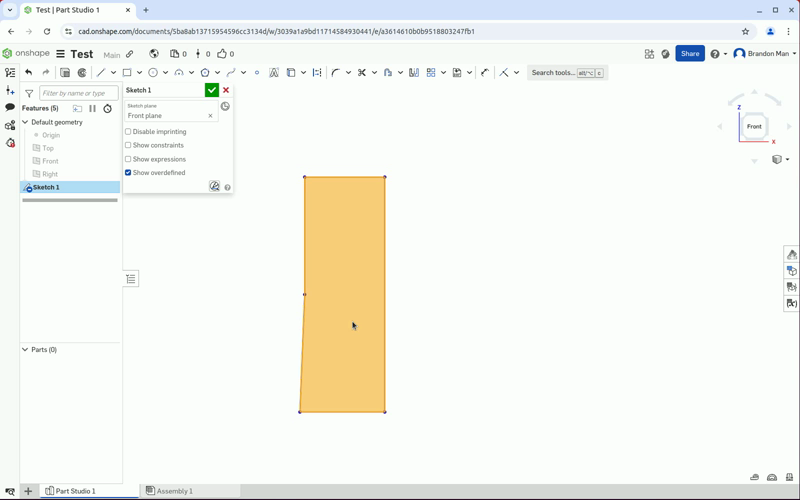
scroll(-6)
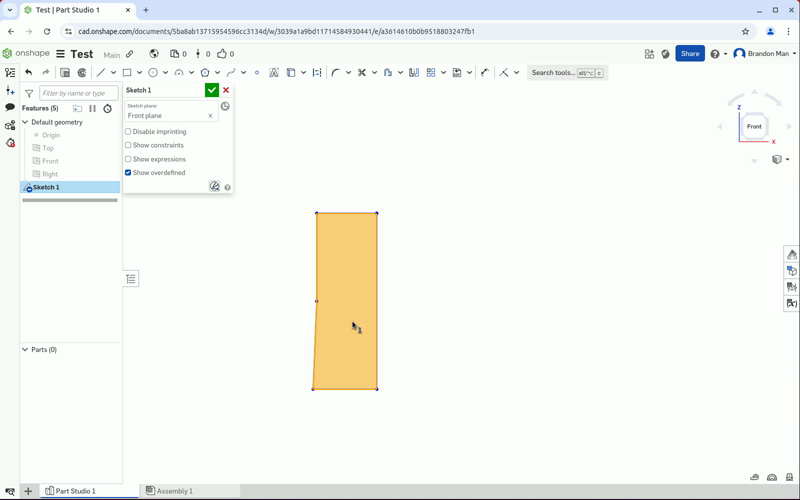
scroll(-6)
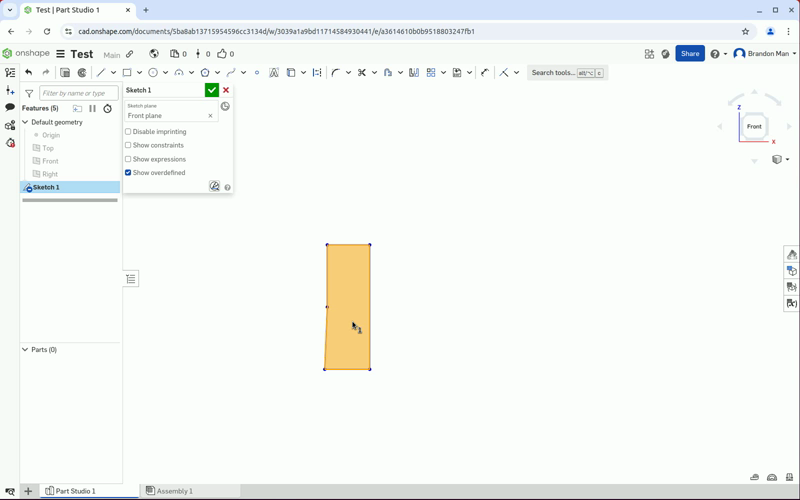
scroll(-6)
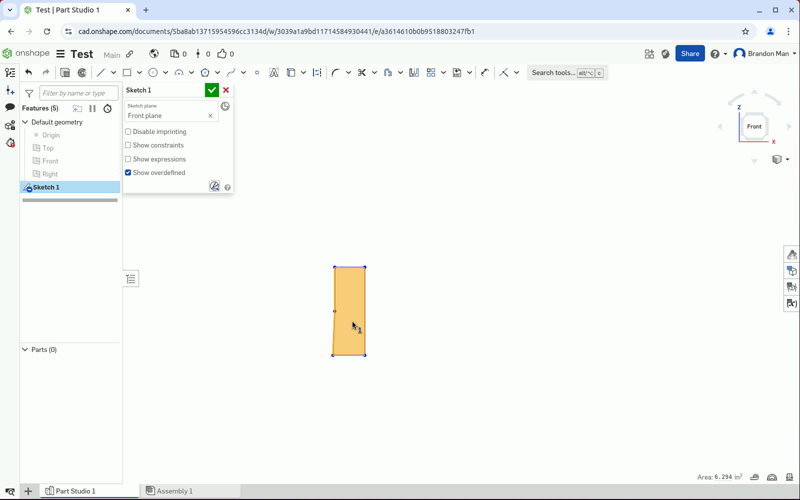
scroll(-6)
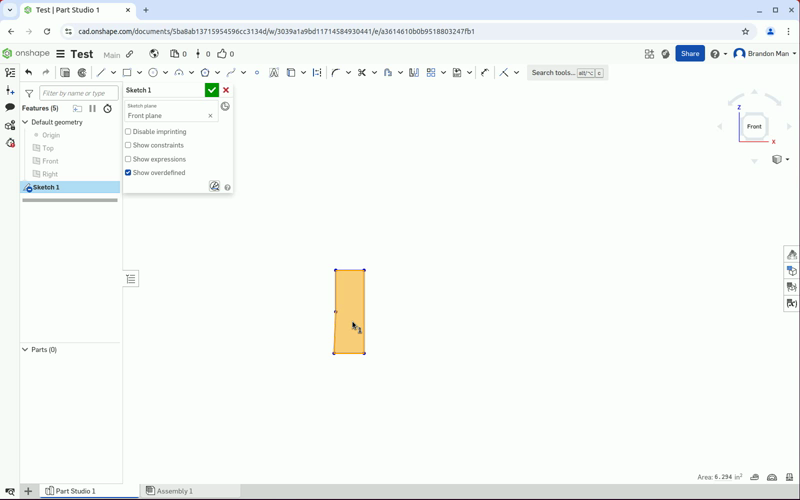
scroll(-6)
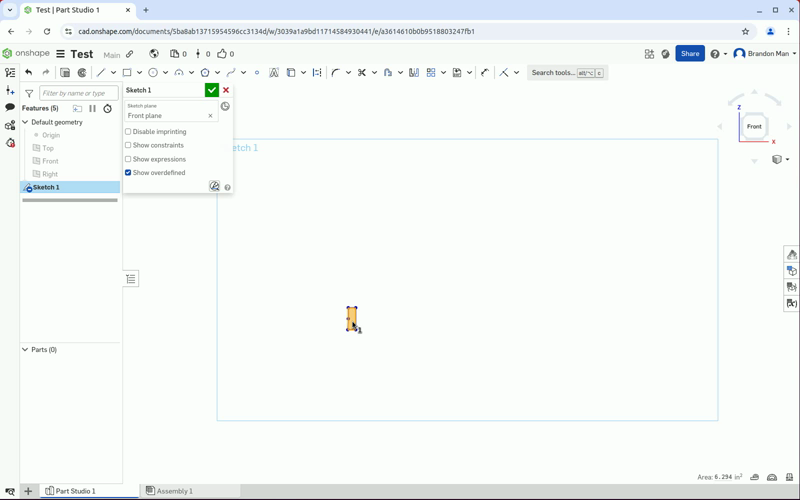
mouse_move(73, 352)
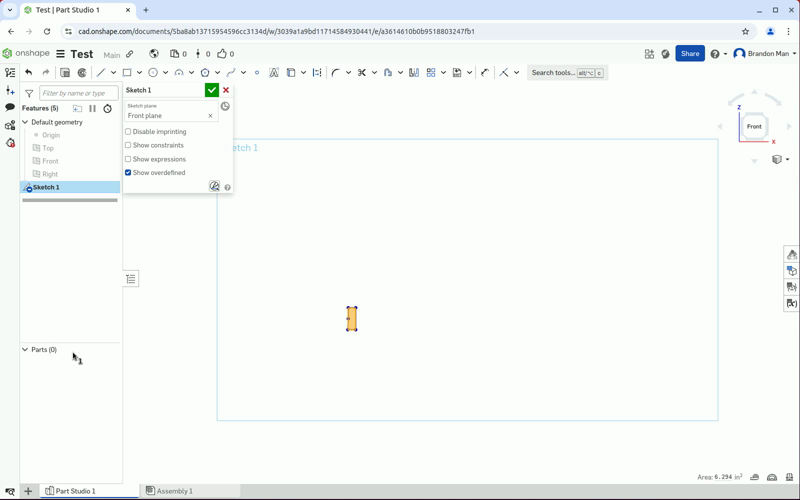
key(shift+y)
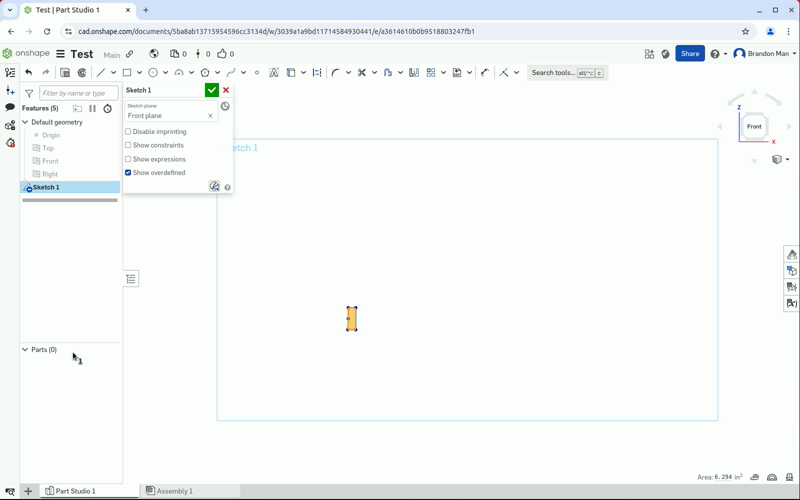
key(shift+e)
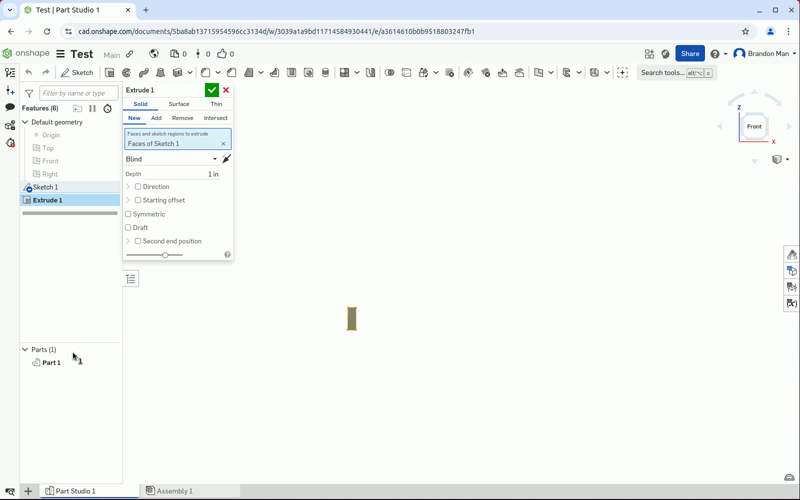
mouse_move(143, 106)
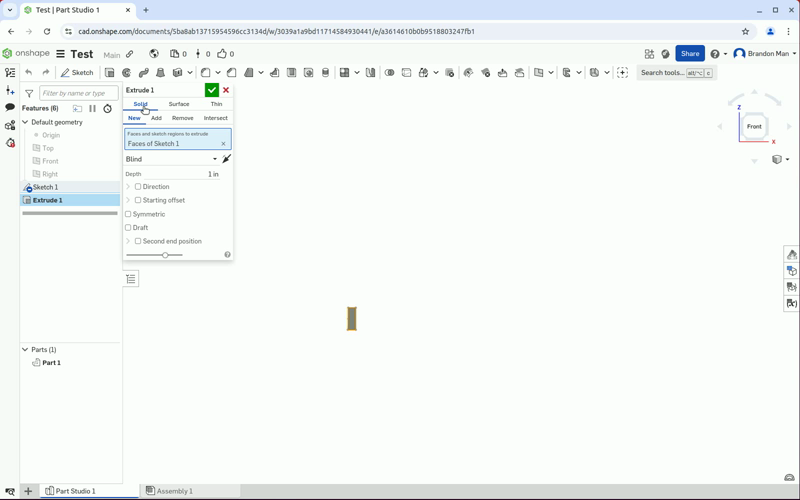
click(143, 106)
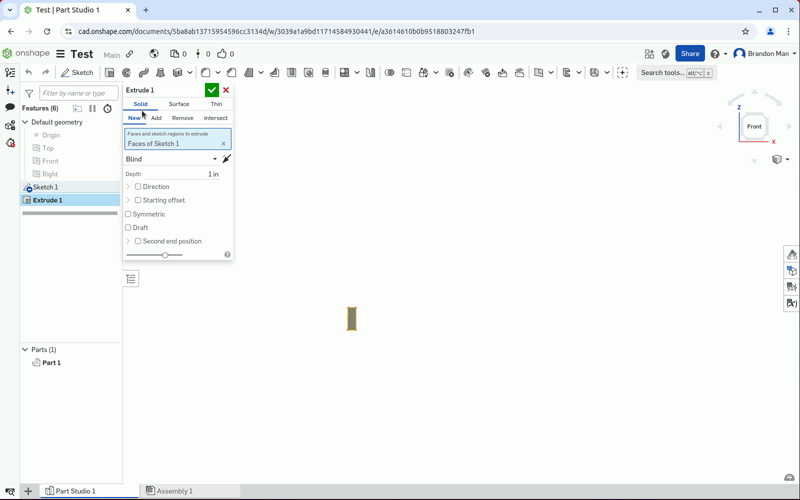
mouse_move(137, 120)
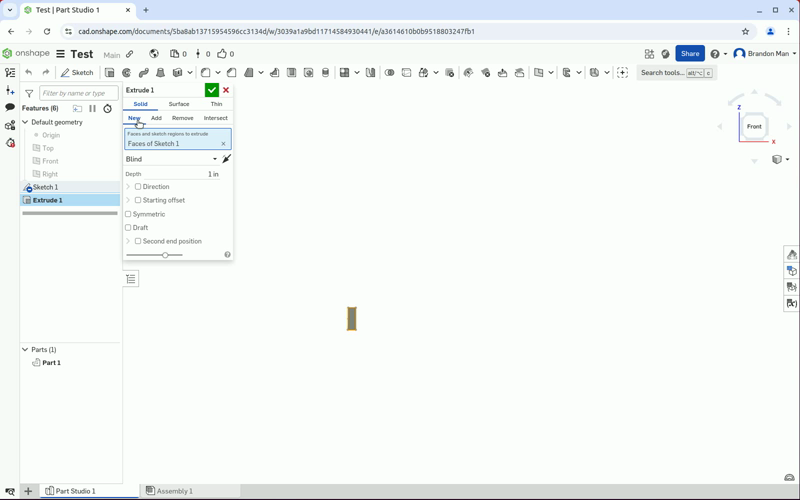
click(137, 120)
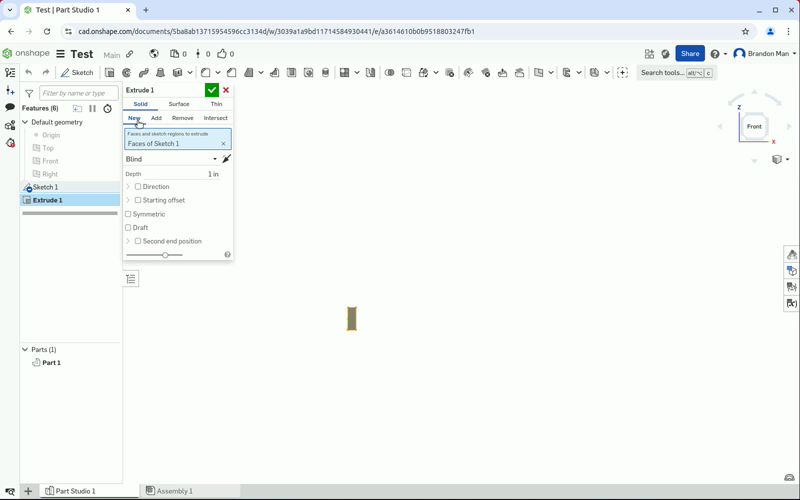
key(tab, 4)
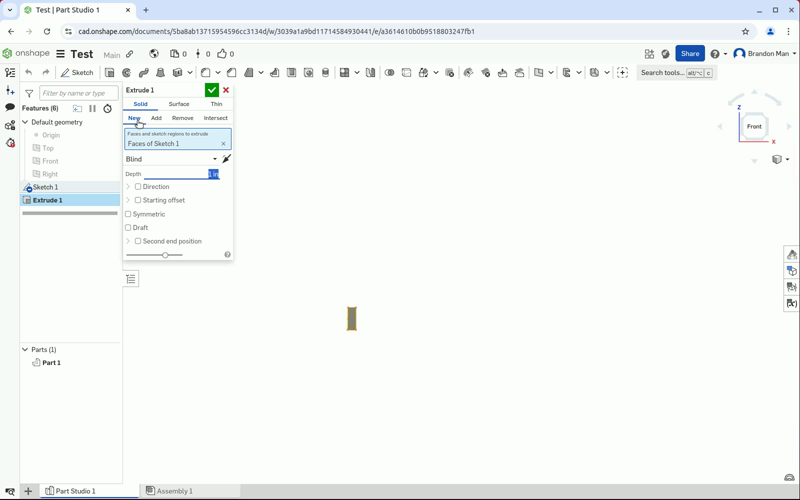
text(1.204)
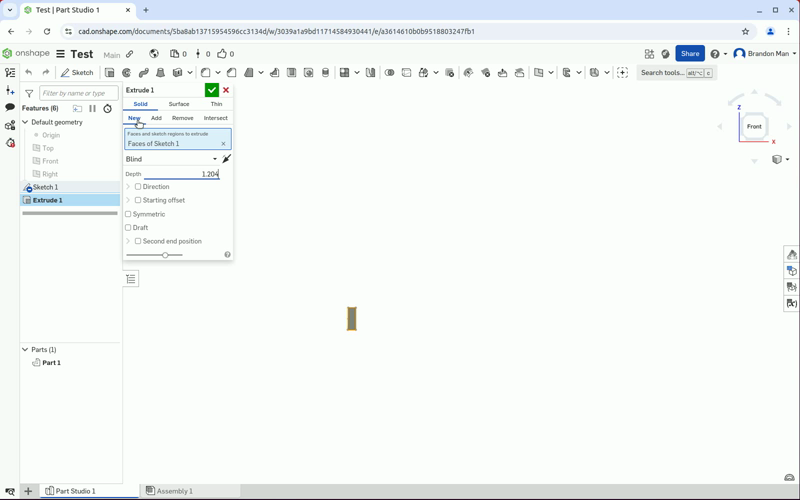
key(enter)
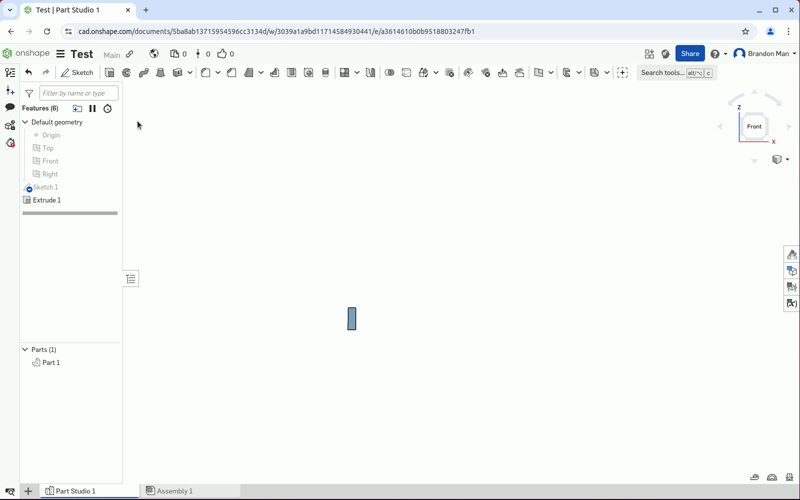
key(shift+h)
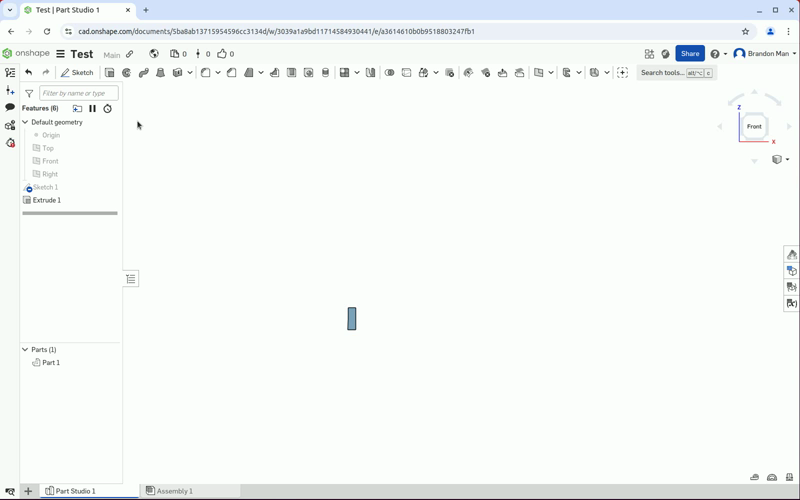
key(shift+h)
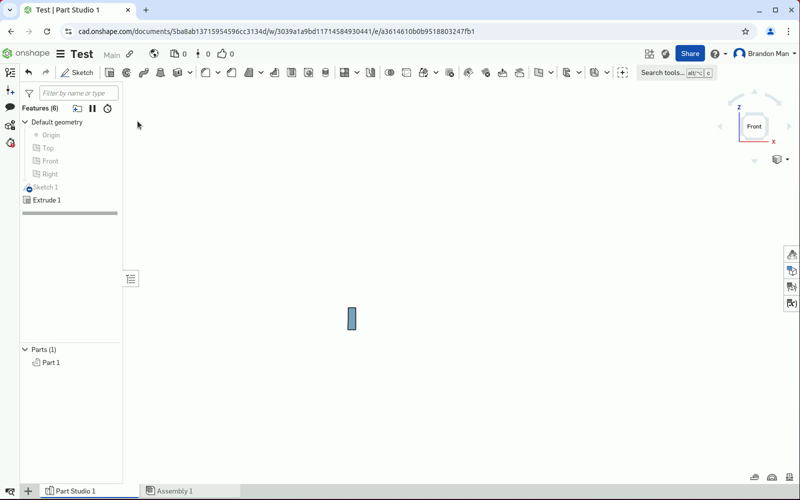
mouse_move(73, 189)
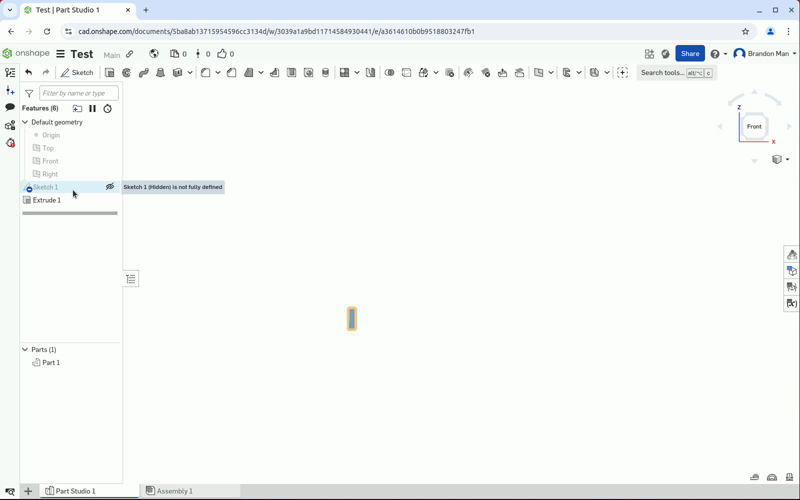
click(73, 189)
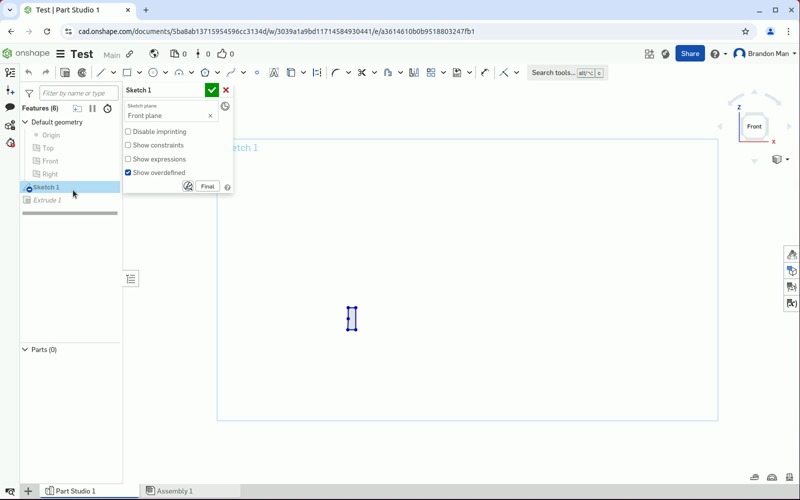
mouse_move(229, 92)
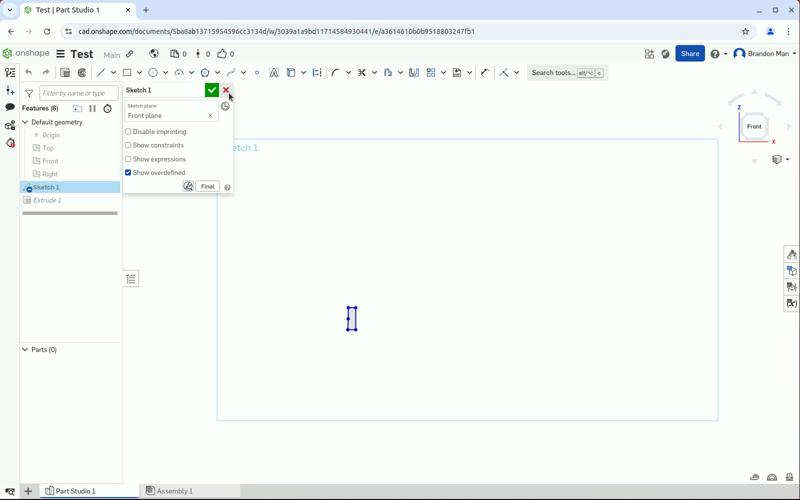
click(229, 92)
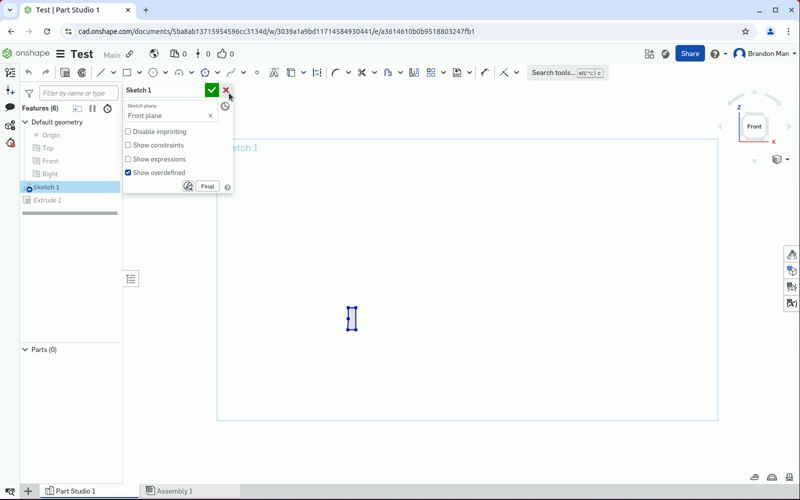
key(shift+s)
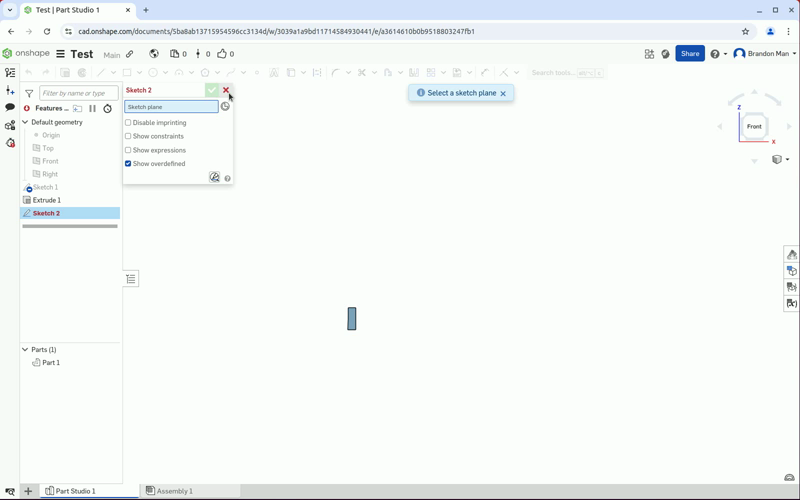
mouse_move(73, 163)
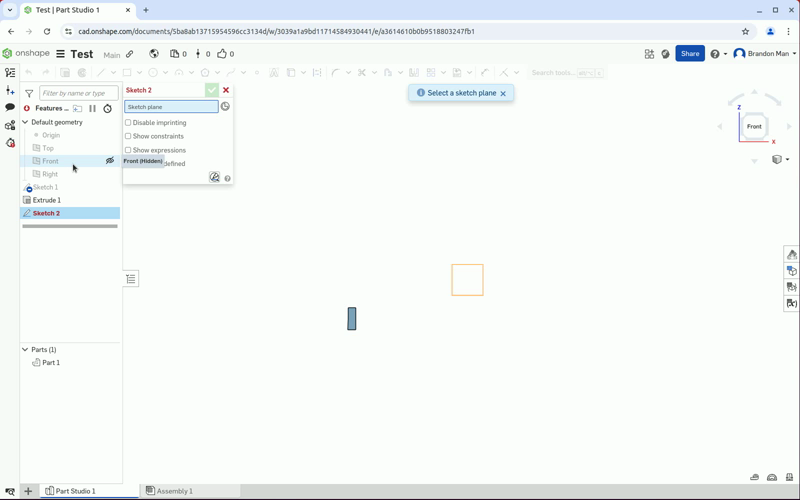
click(73, 163)
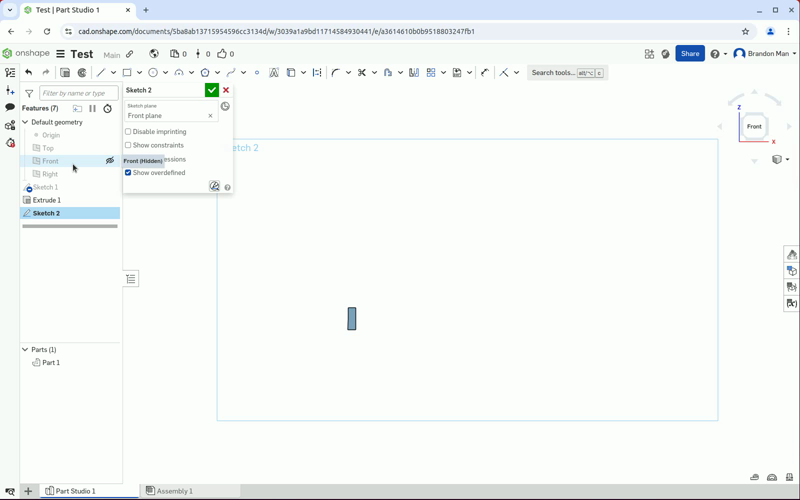
mouse_move(73, 352)
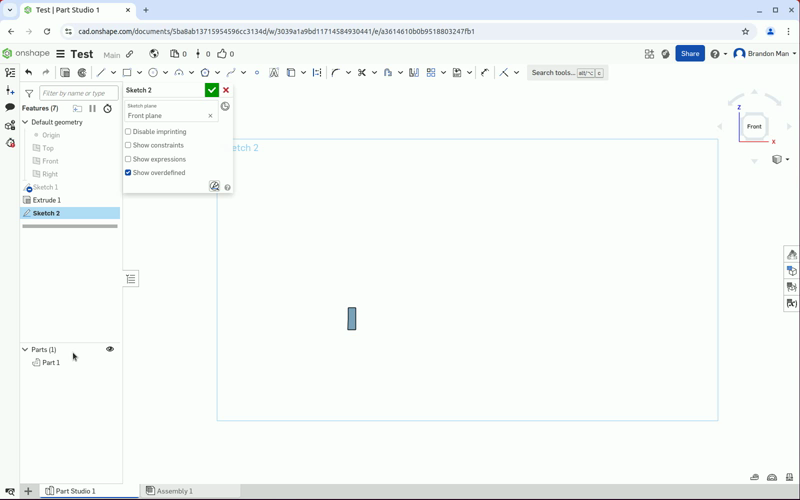
key(y)
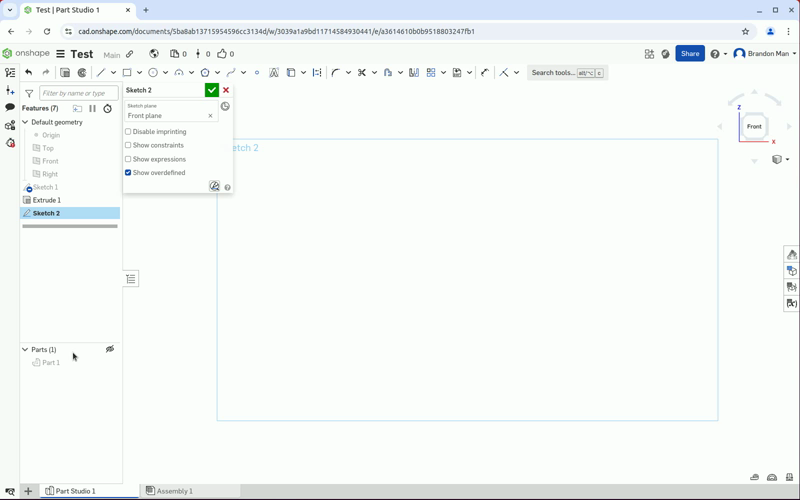
key(l)
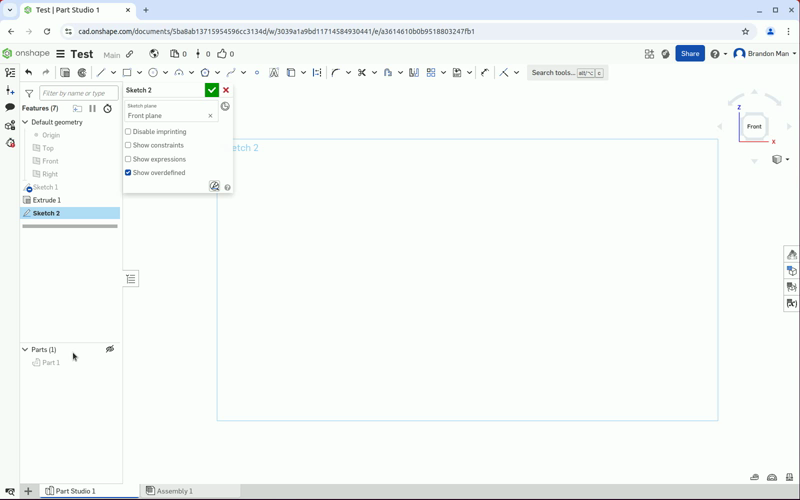
key_down(shift)
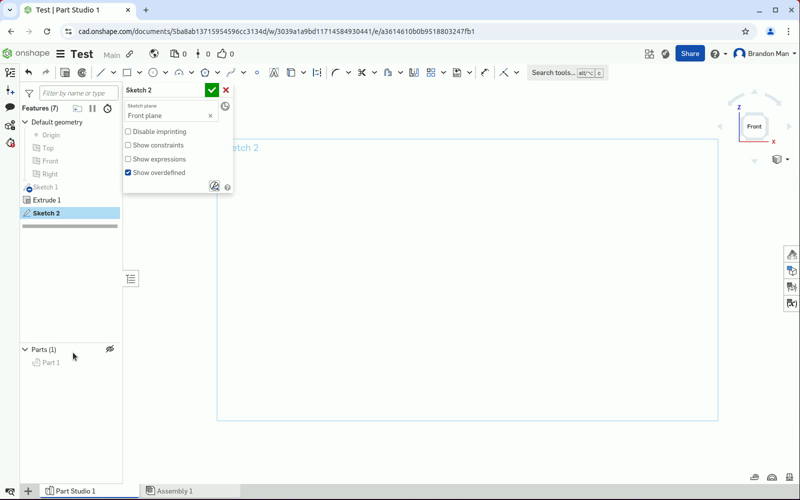
mouse_move(516, 329)
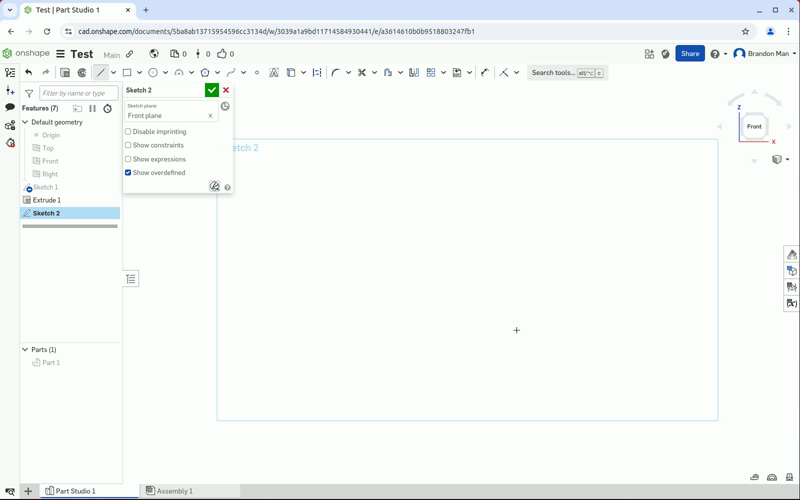
click(516, 329)
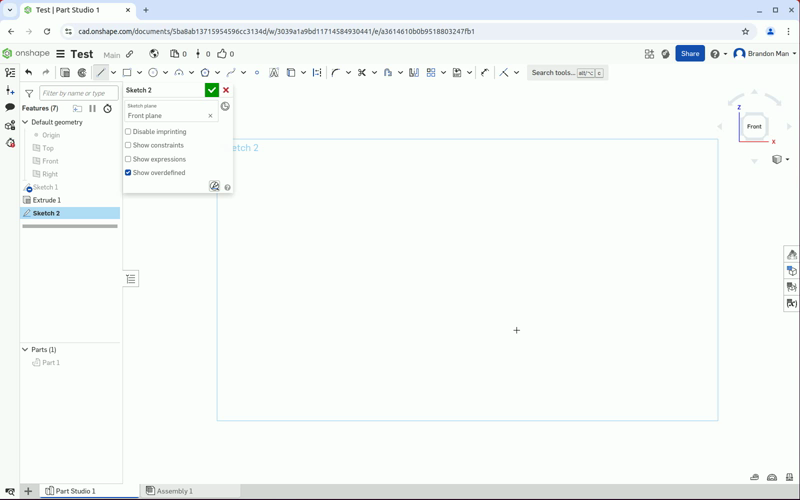
key_up(shift)
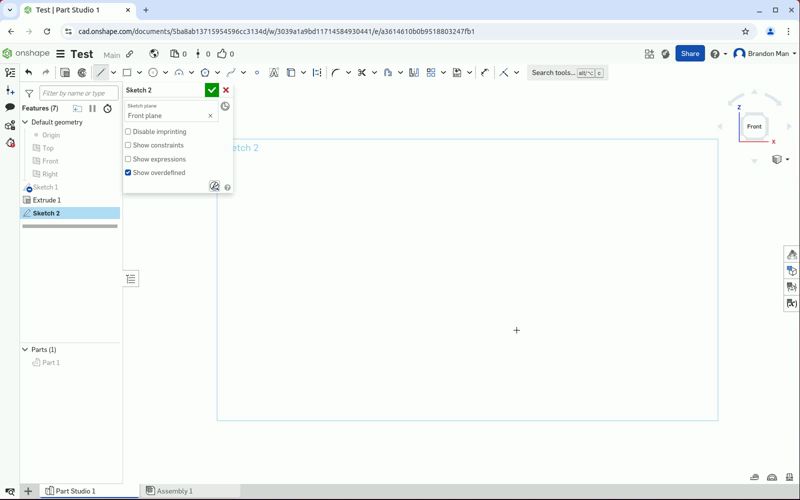
key_down(shift)
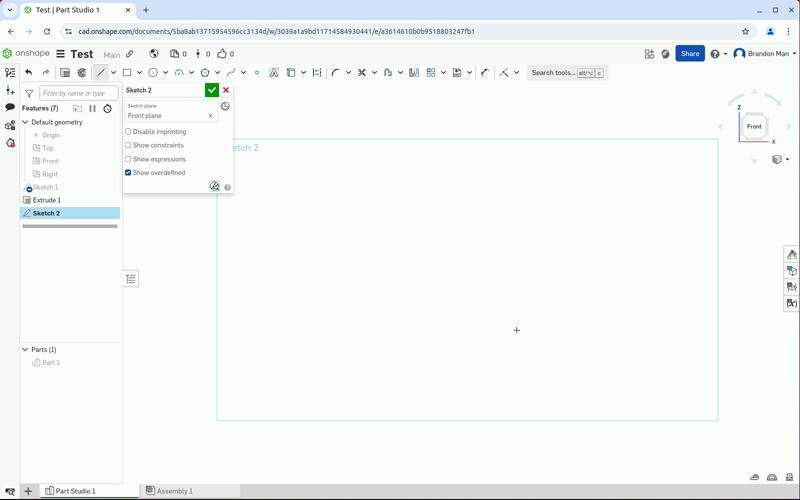
mouse_move(546, 329)
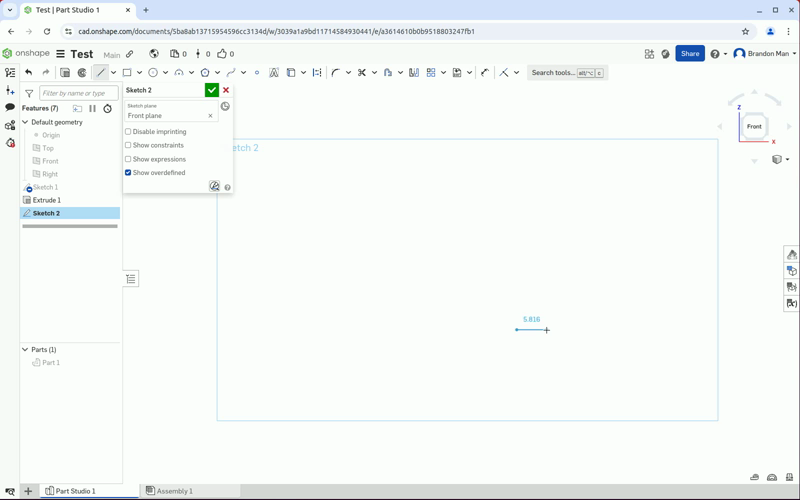
mouse_move(524, 329)
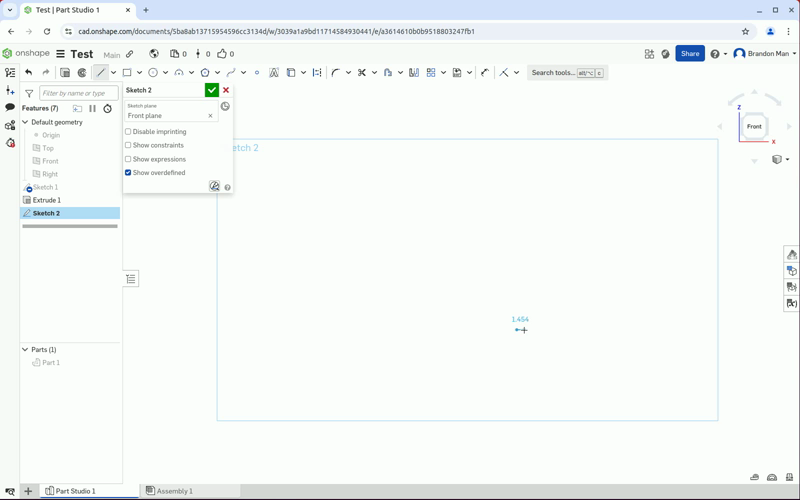
click(524, 329)
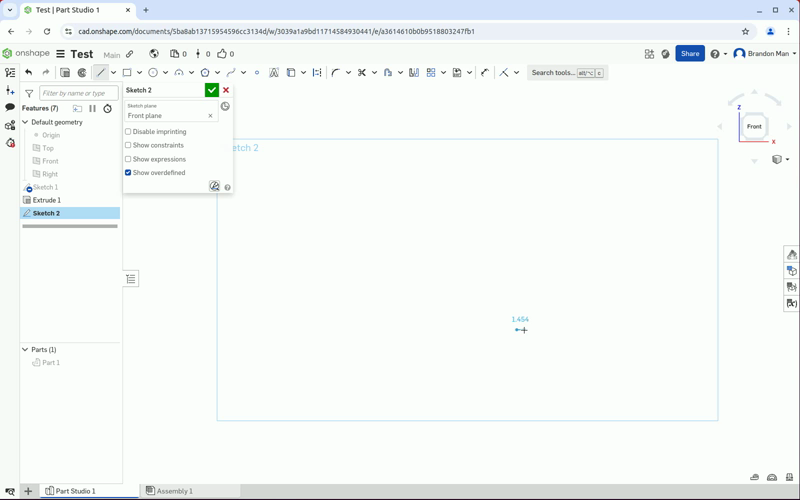
key_up(shift)
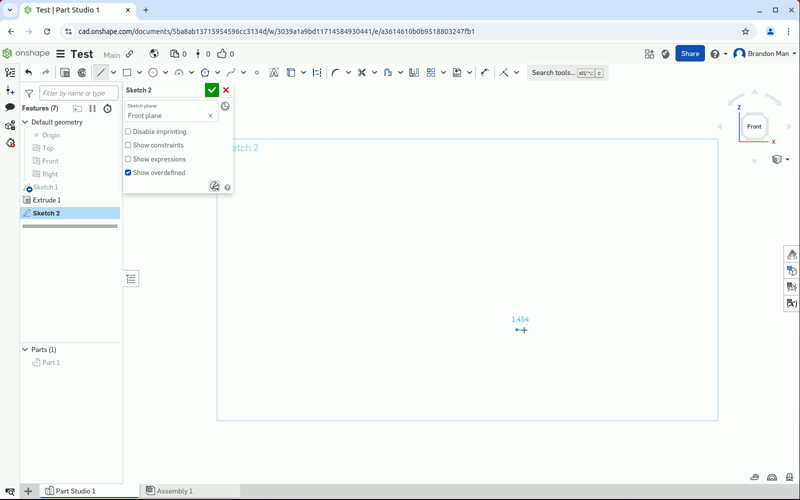
key_down(shift)
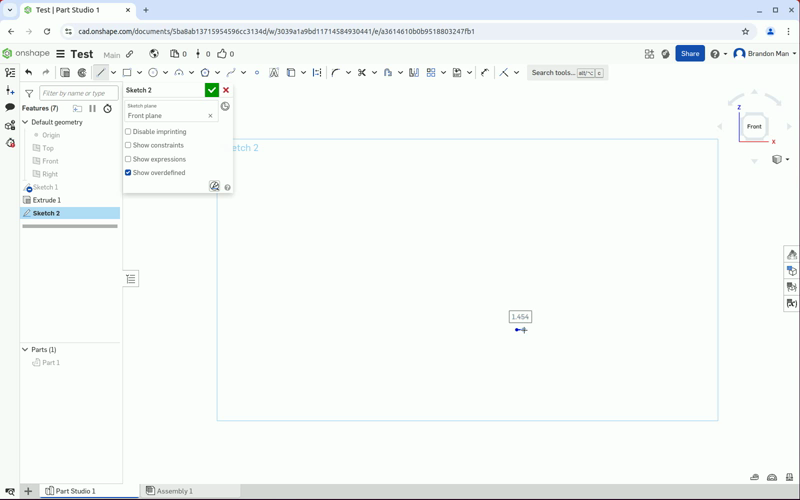
mouse_move(554, 329)
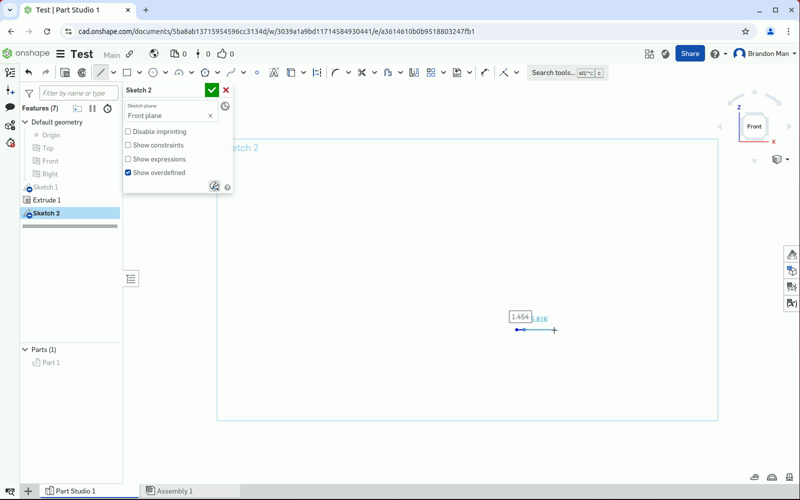
mouse_move(524, 318)
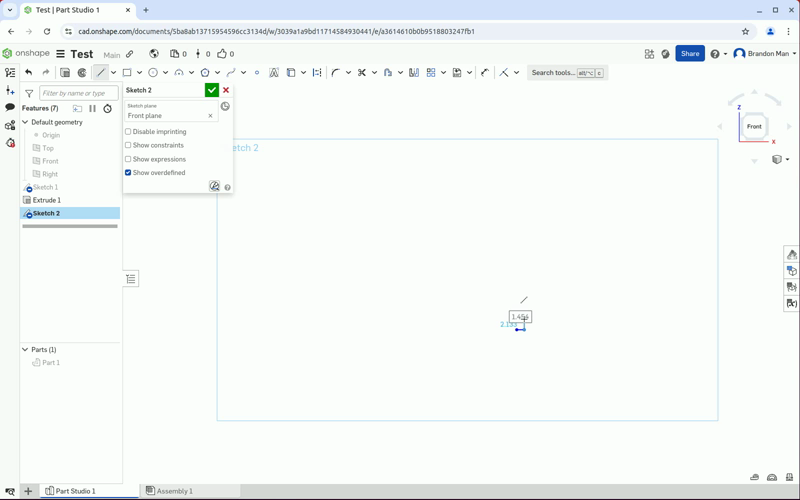
click(524, 318)
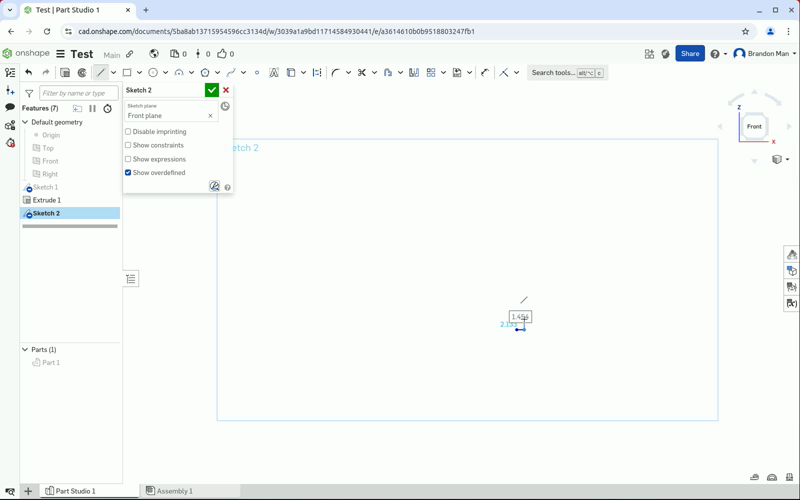
key_up(shift)
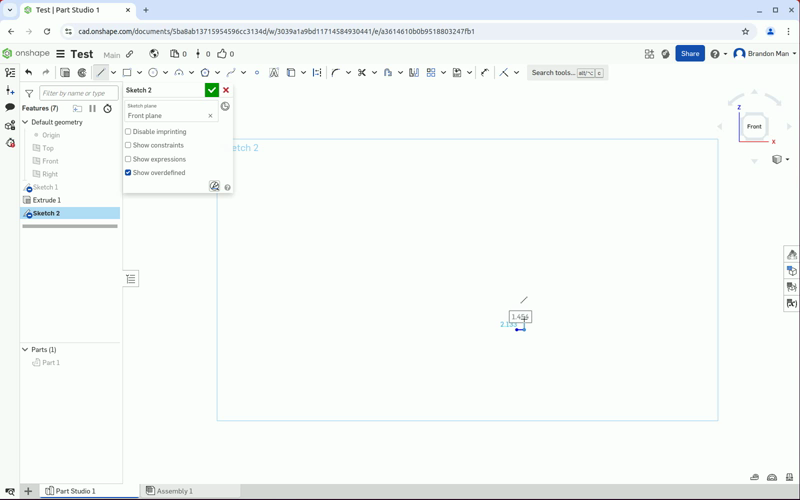
key_down(shift)
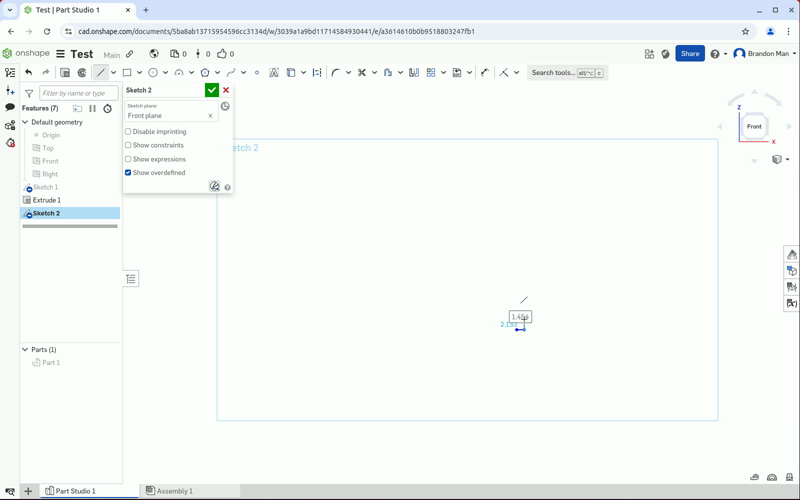
mouse_move(554, 318)
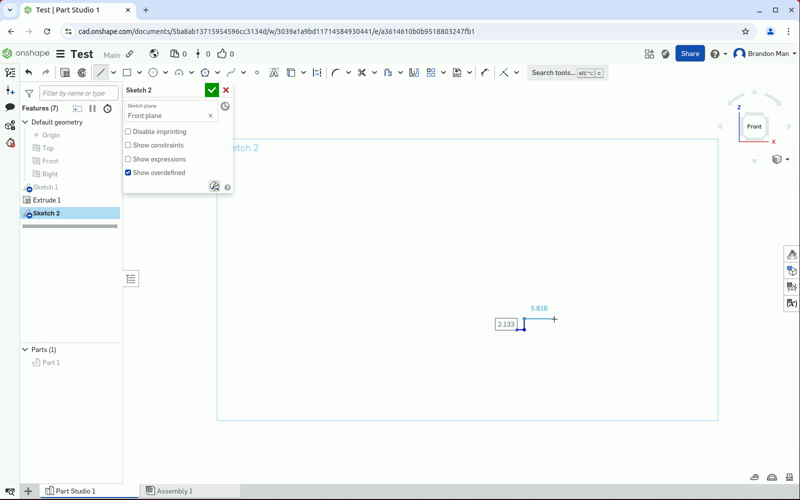
mouse_move(524, 307)
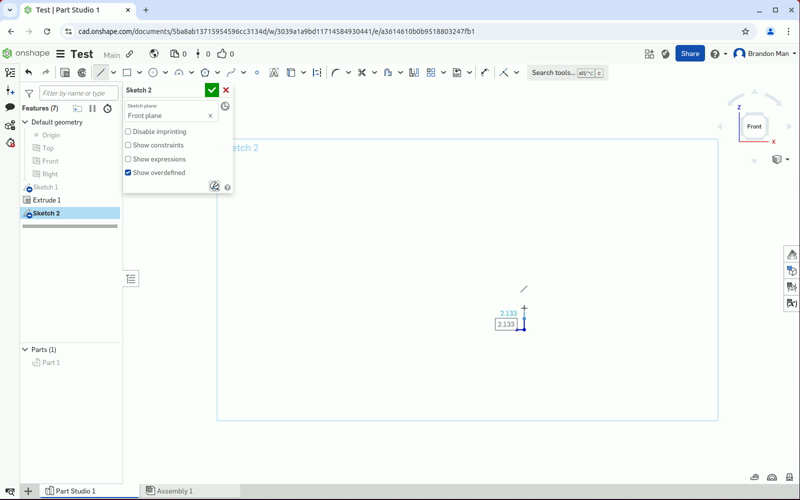
click(524, 307)
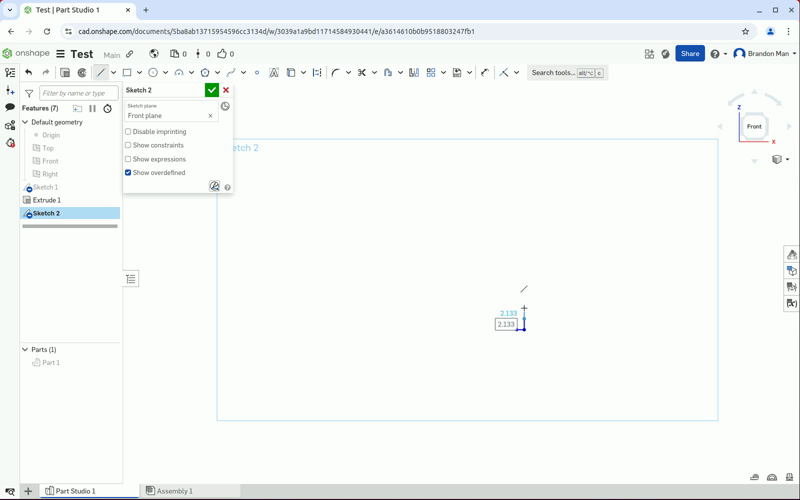
key_up(shift)
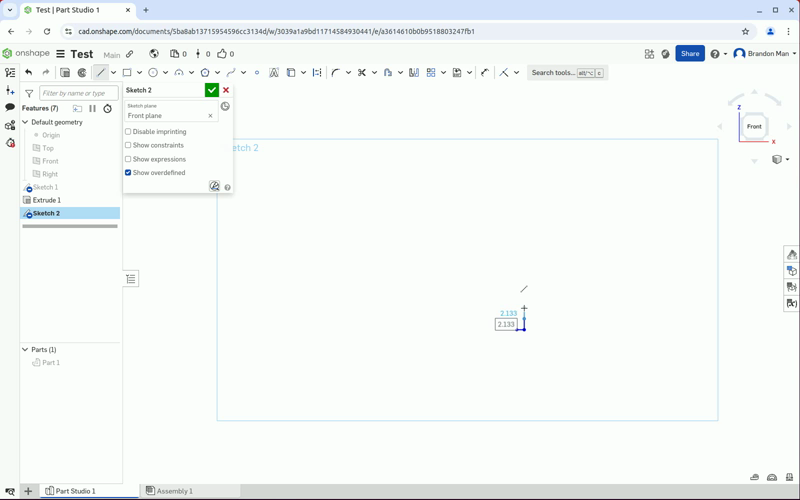
key_down(shift)
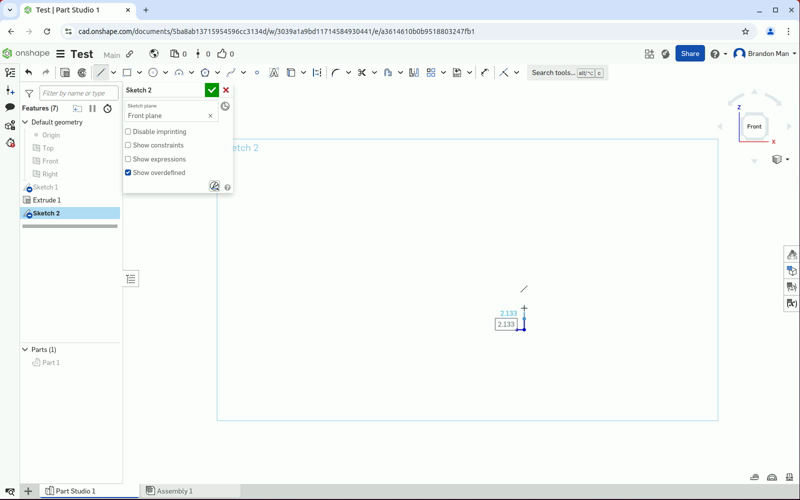
mouse_move(554, 307)
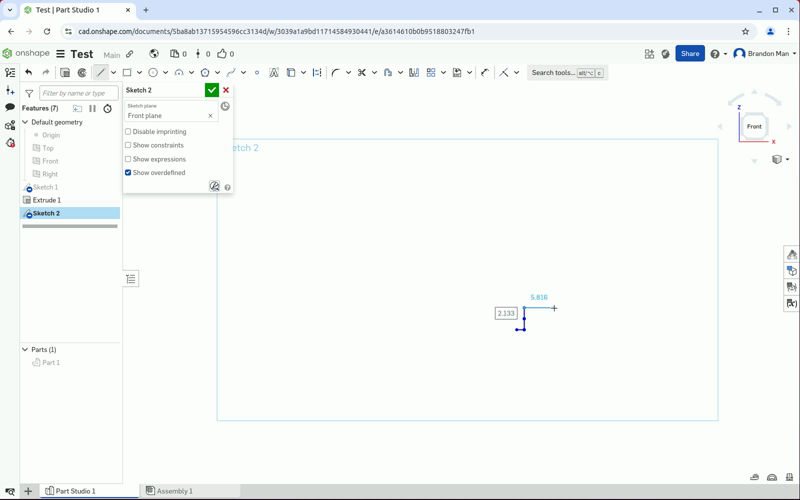
mouse_move(516, 307)
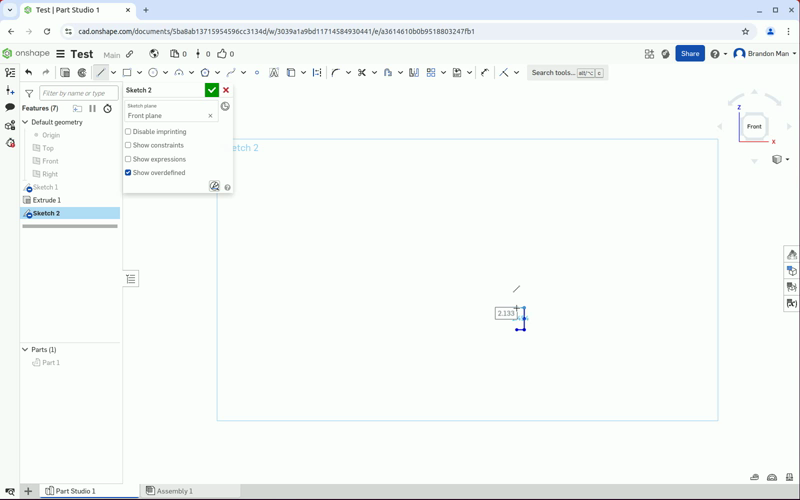
click(516, 307)
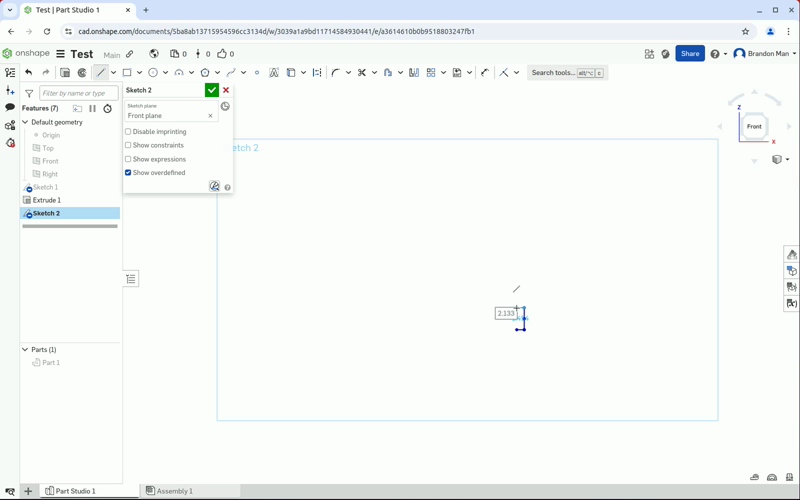
key_up(shift)
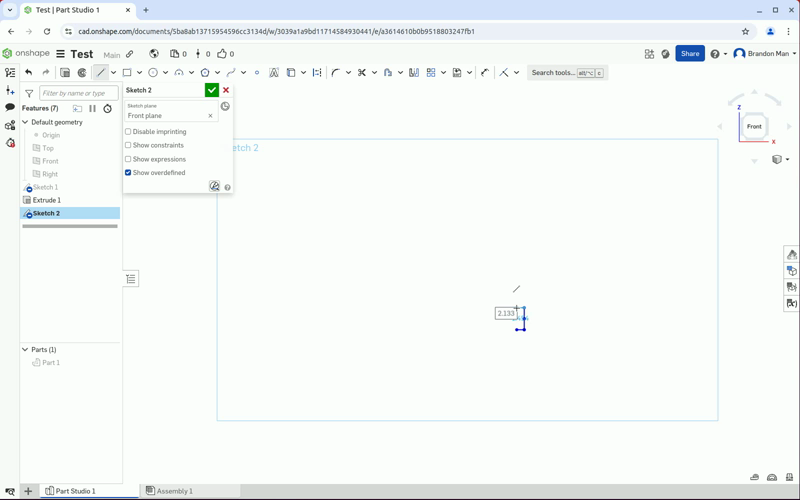
mouse_move(546, 307)
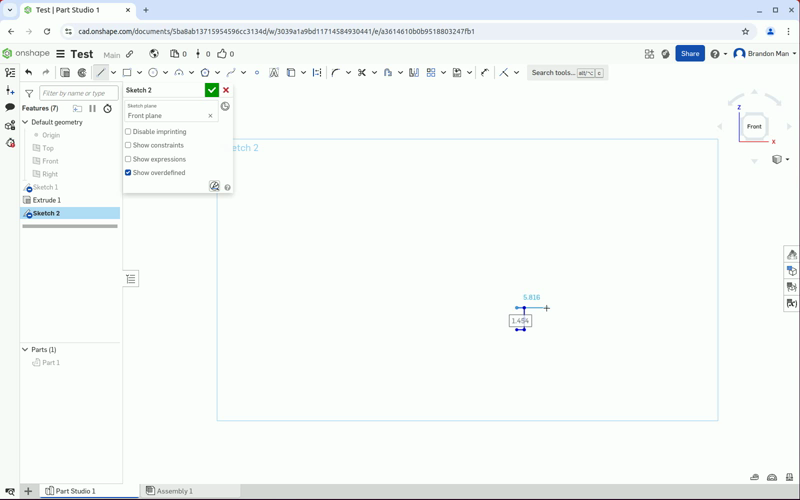
key_down(shift)
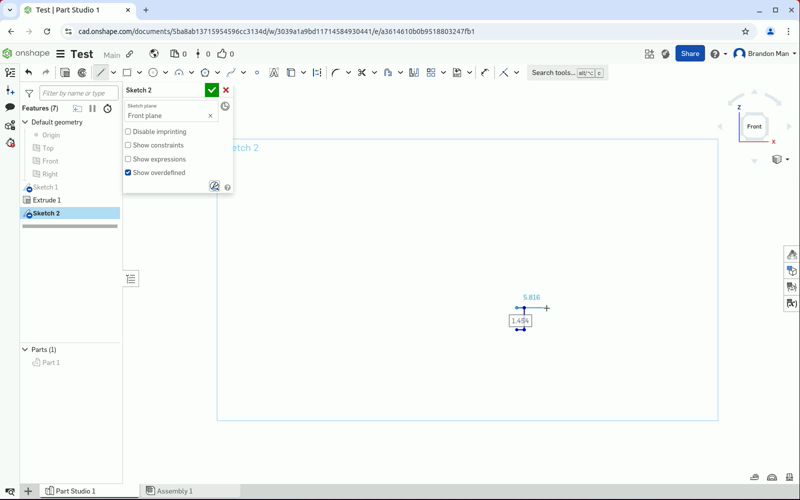
mouse_move(516, 329)
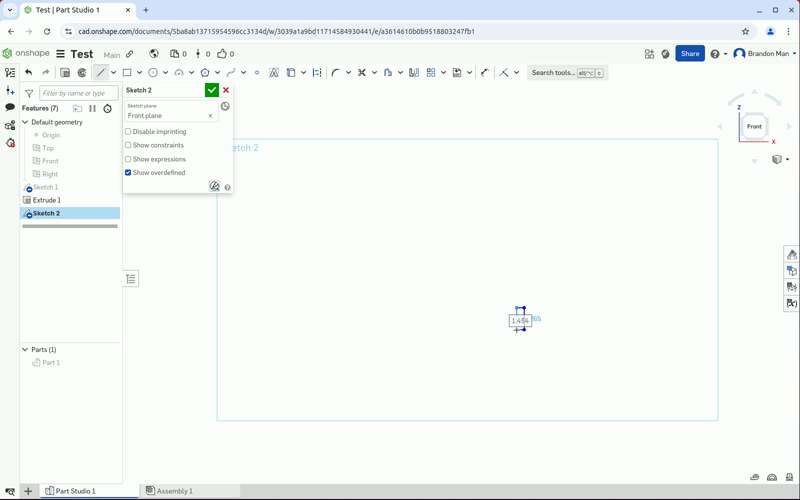
key_up(shift)
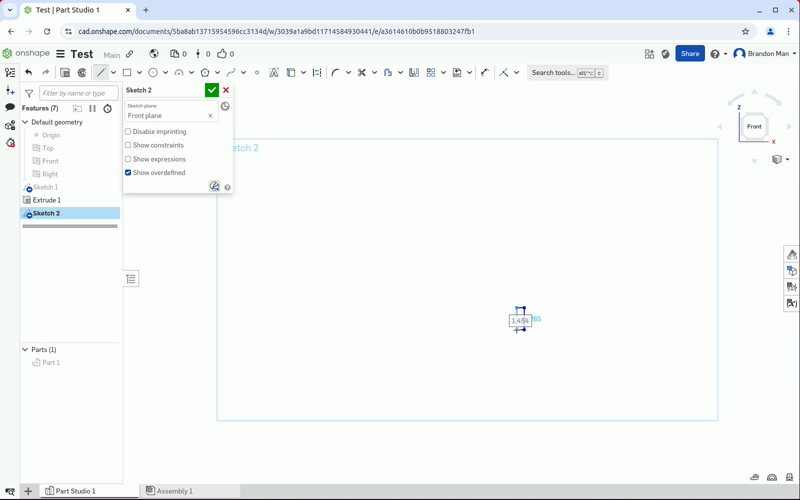
click(516, 329)
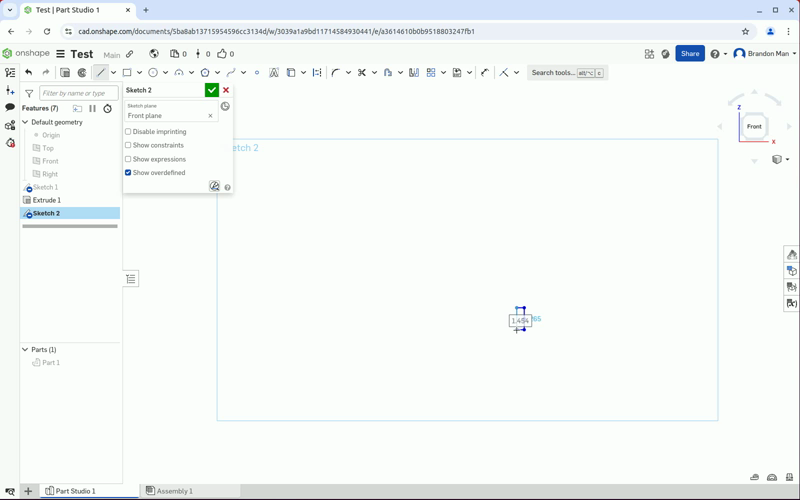
key(esc)
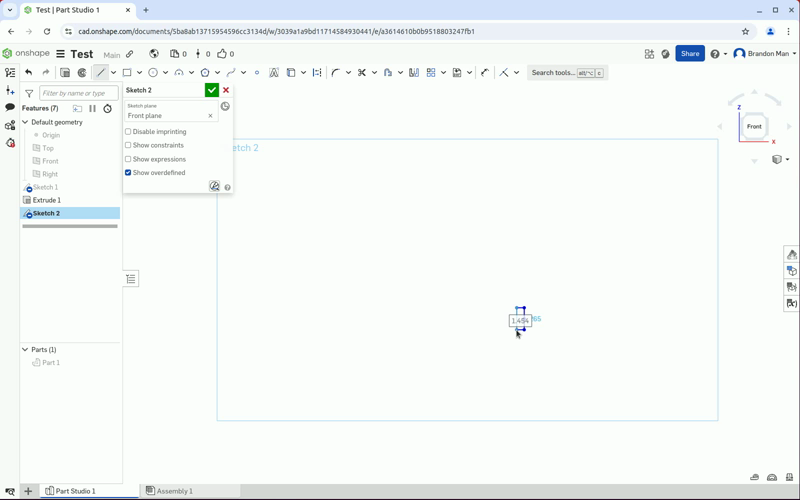
mouse_move(522, 326)
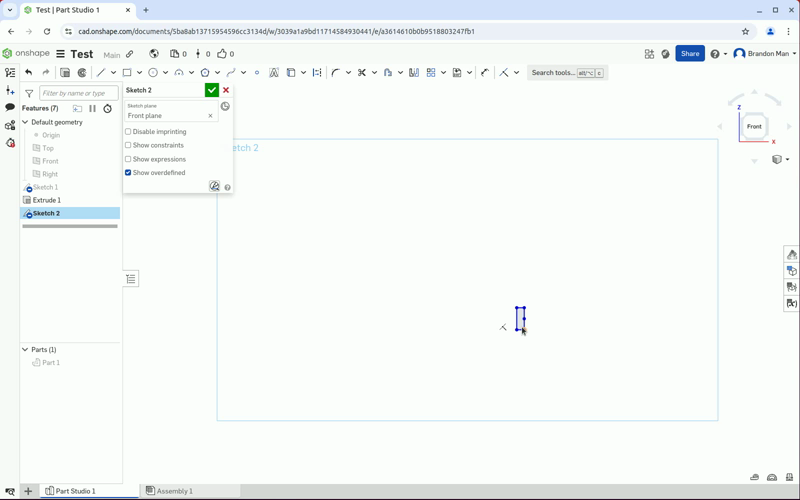
scroll(6)
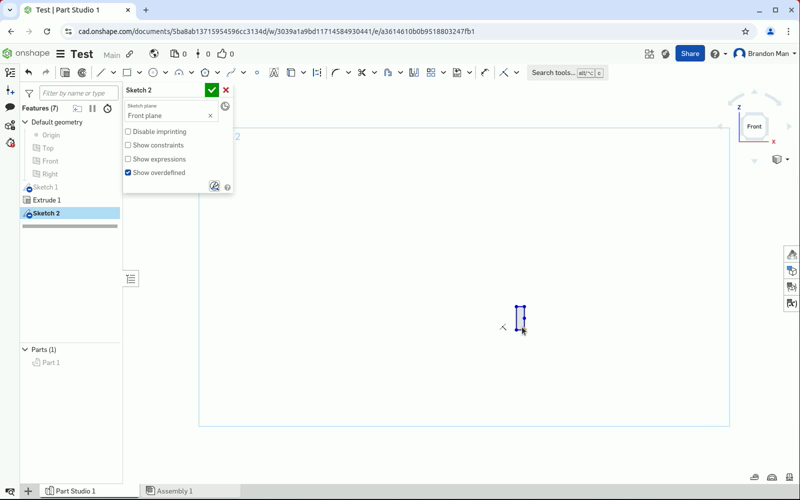
scroll(6)
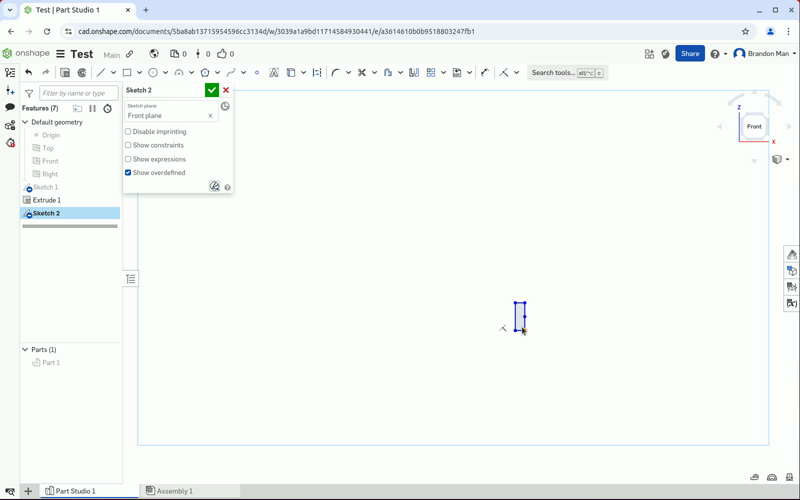
scroll(6)
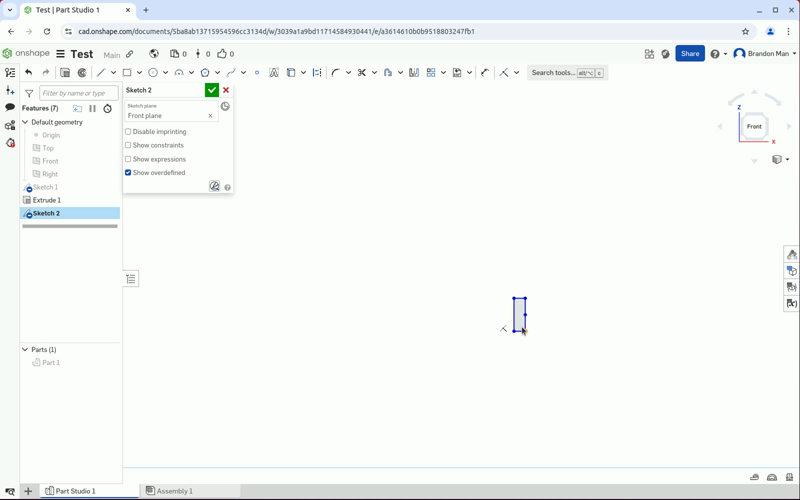
scroll(6)
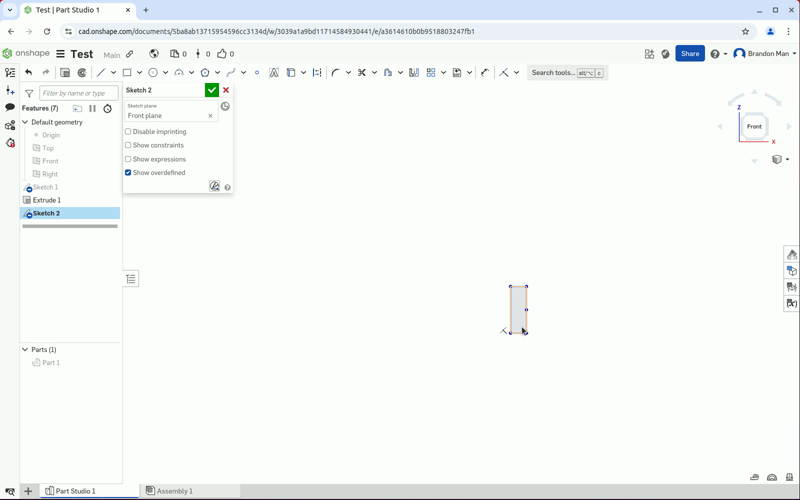
scroll(6)
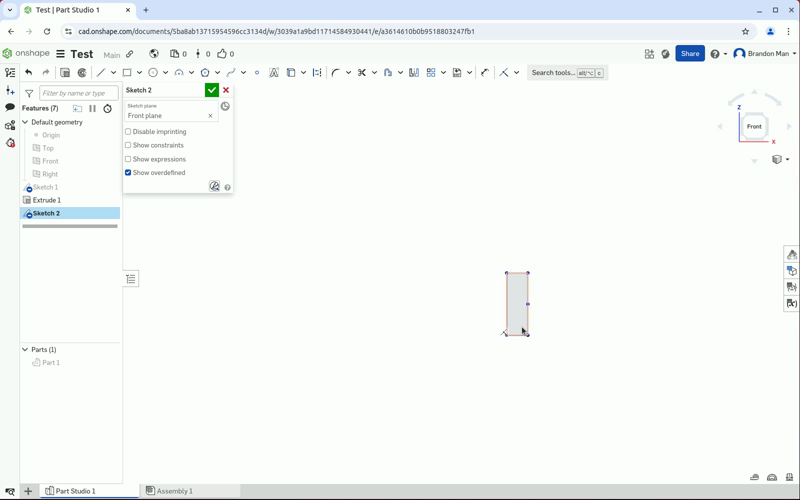
scroll(6)
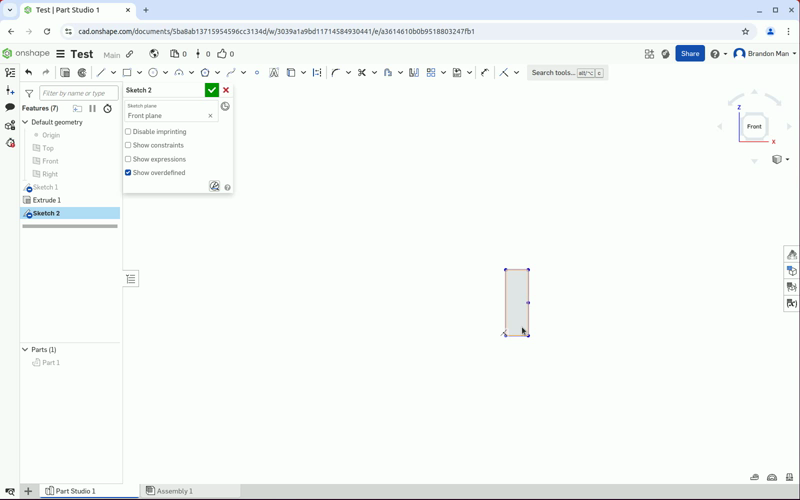
scroll(6)
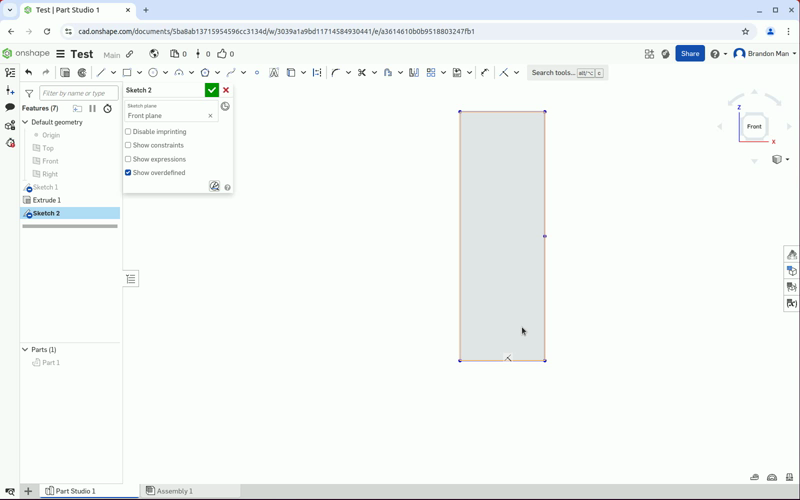
click(522, 326)
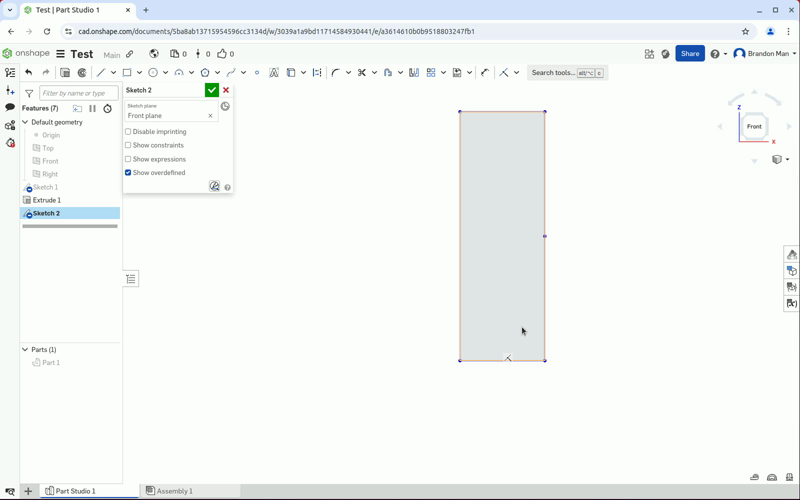
scroll(-6)
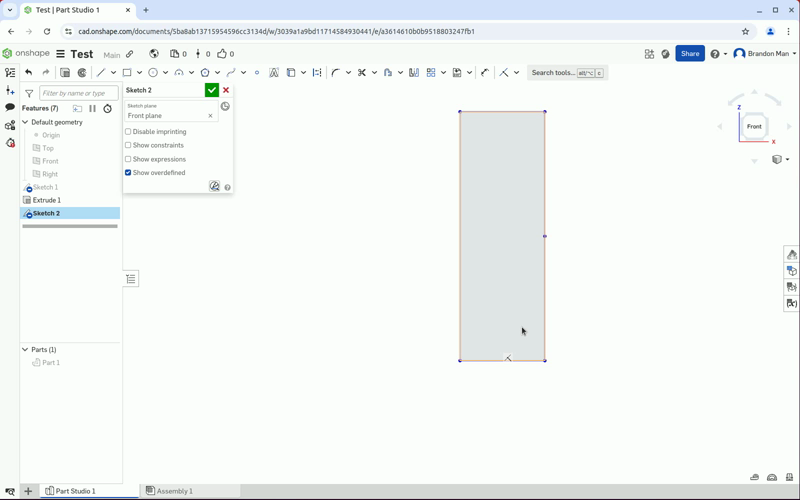
scroll(-6)
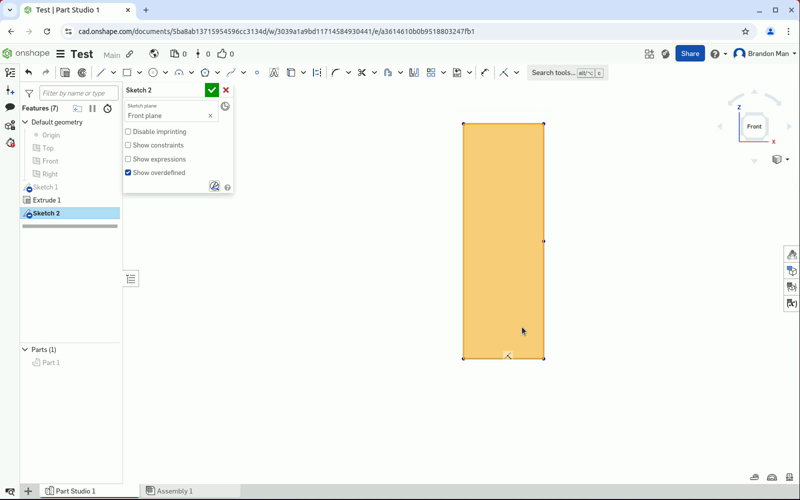
scroll(-6)
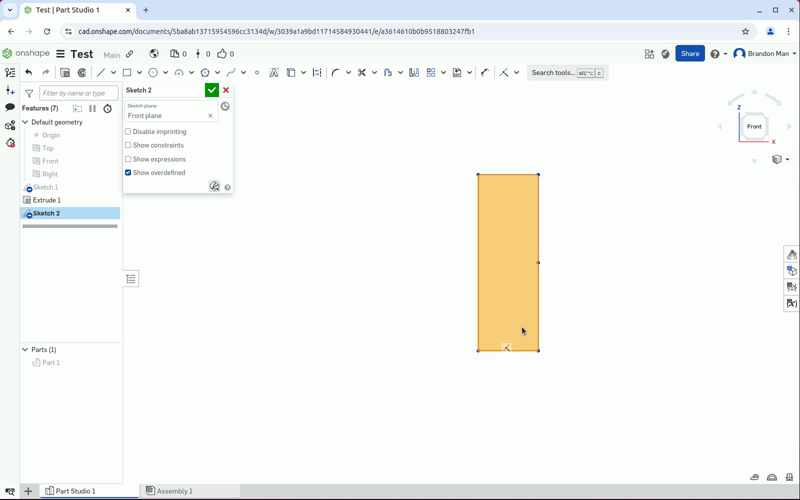
scroll(-6)
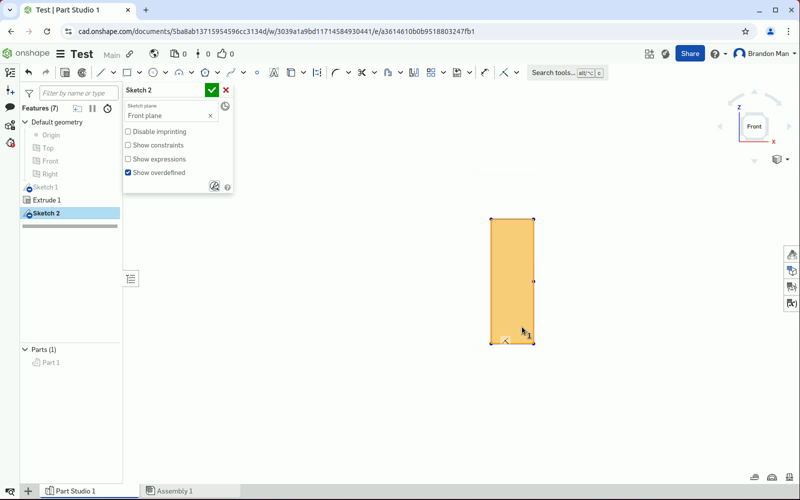
scroll(-6)
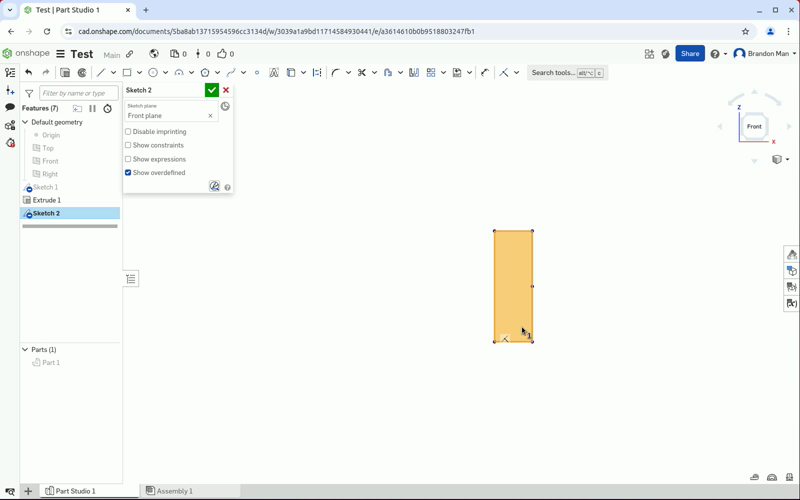
scroll(-6)
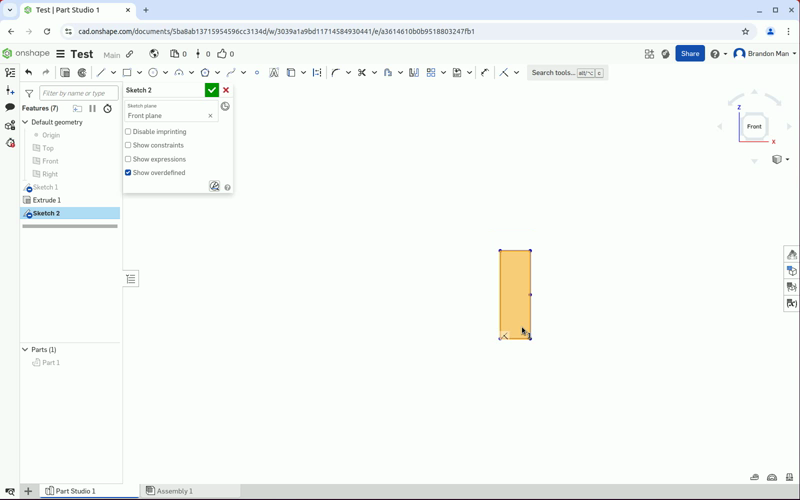
scroll(-6)
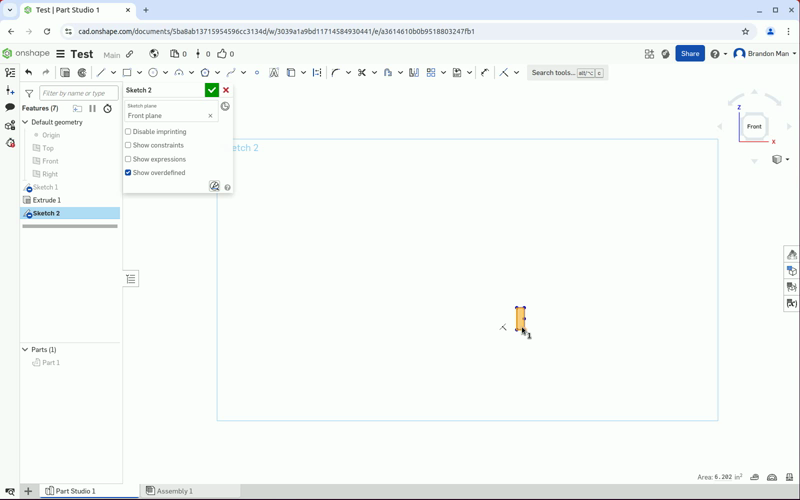
mouse_move(73, 352)
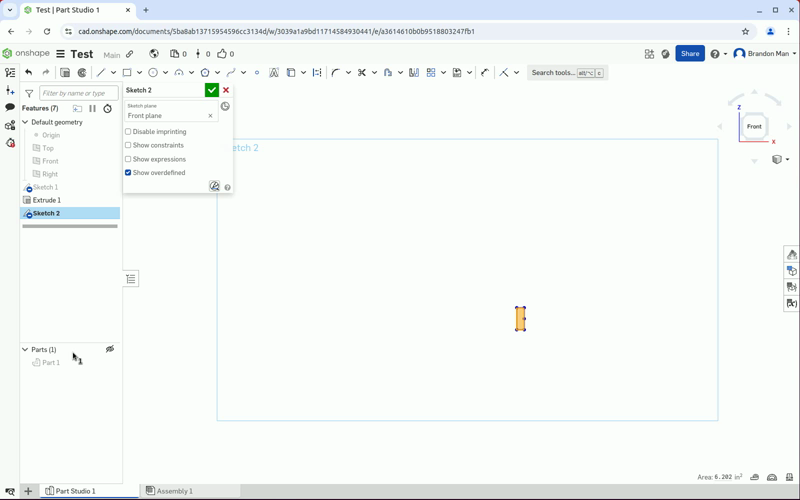
key(shift+y)
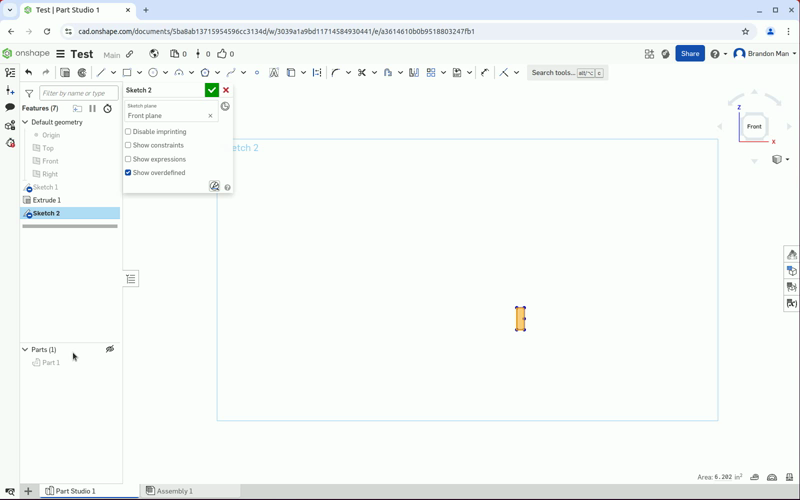
key(shift+e)
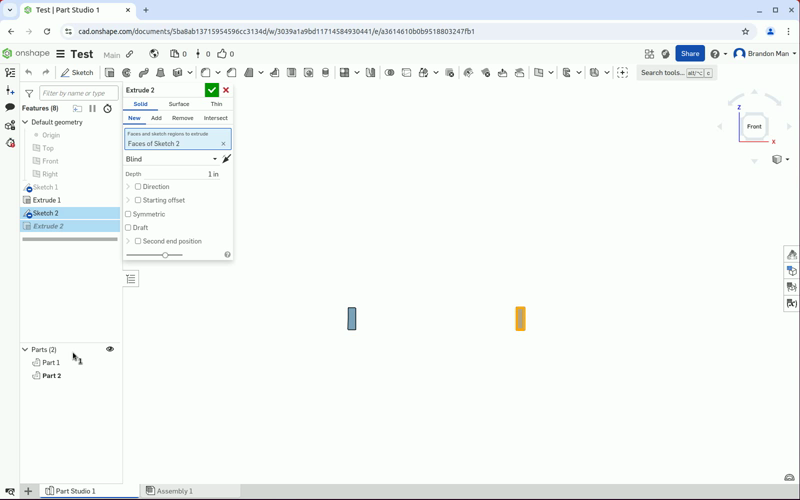
mouse_move(143, 106)
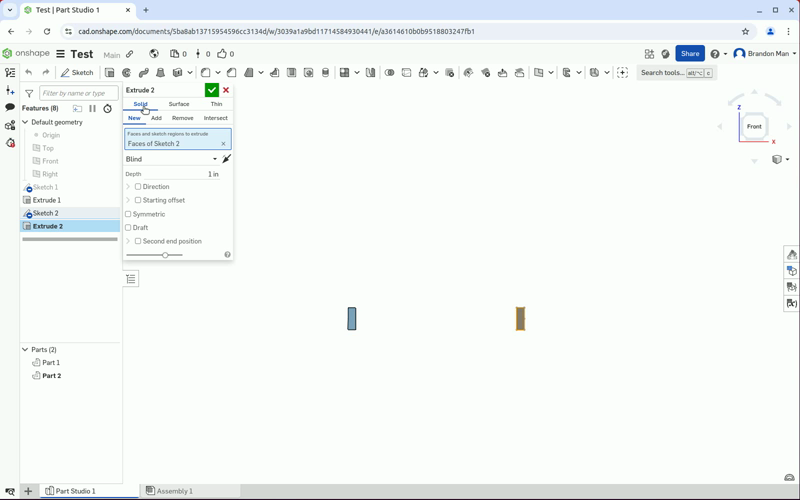
click(143, 106)
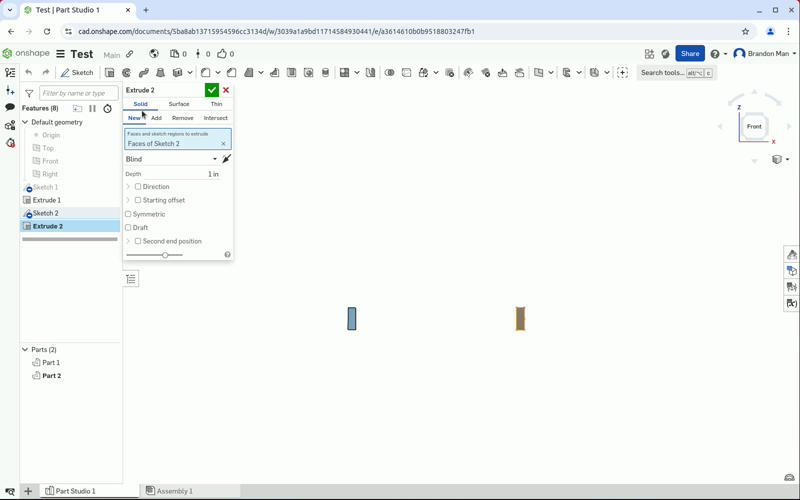
mouse_move(137, 120)
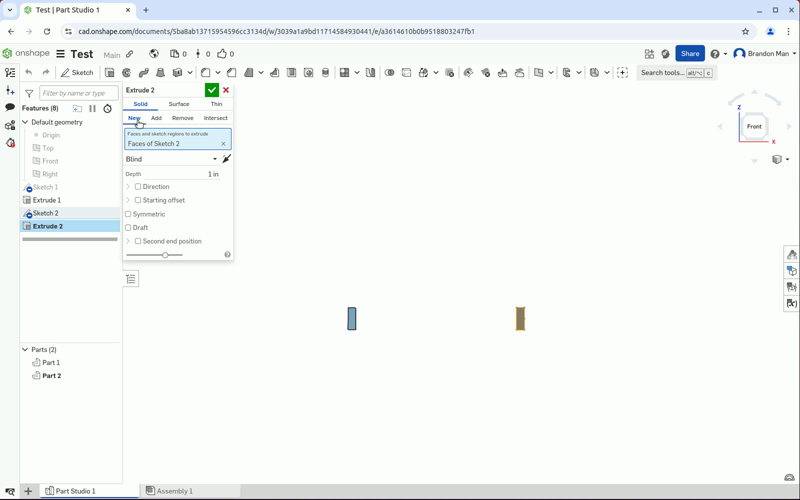
click(137, 120)
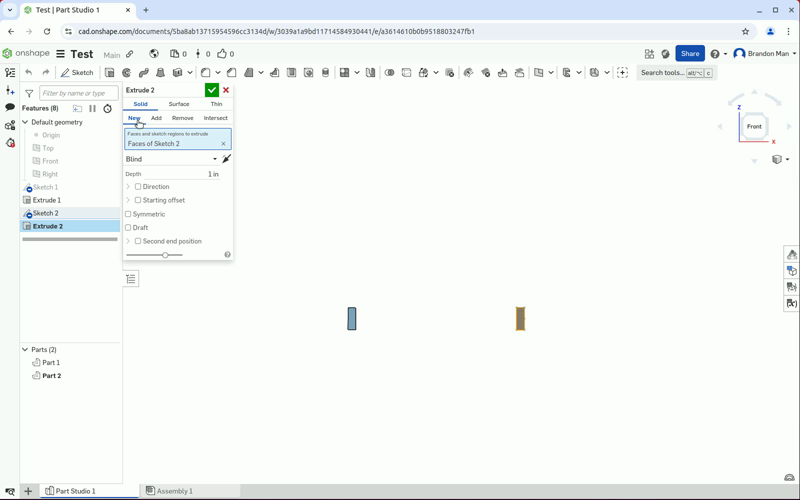
key(tab, 4)
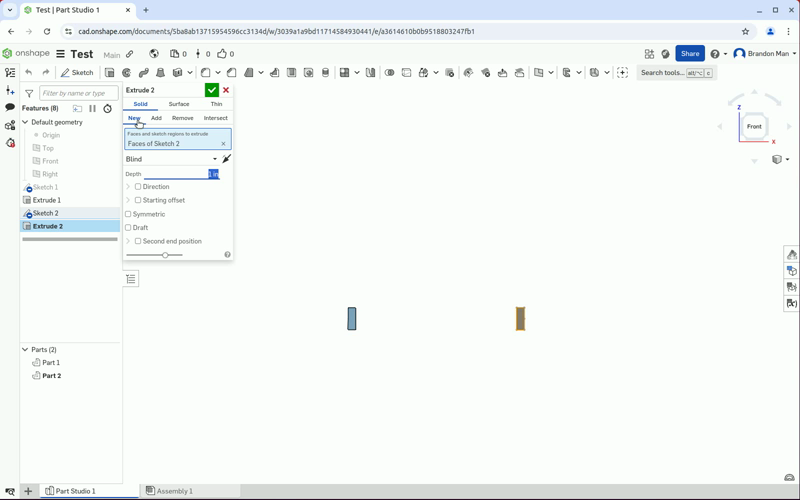
text(1.204)
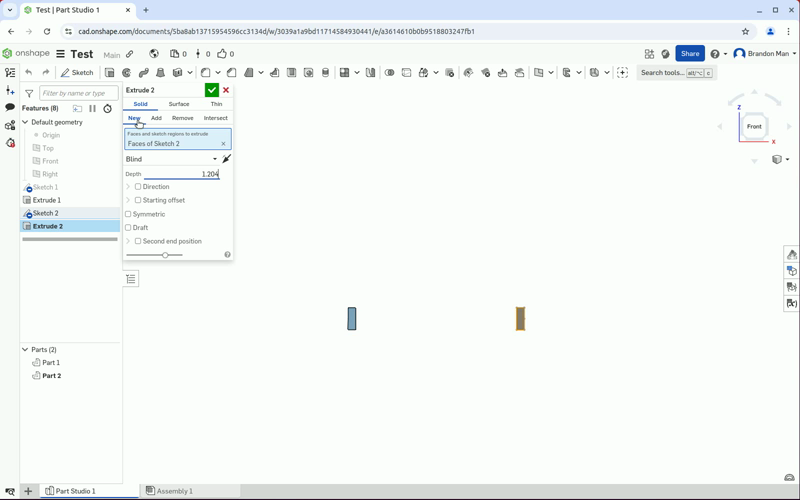
key(enter)
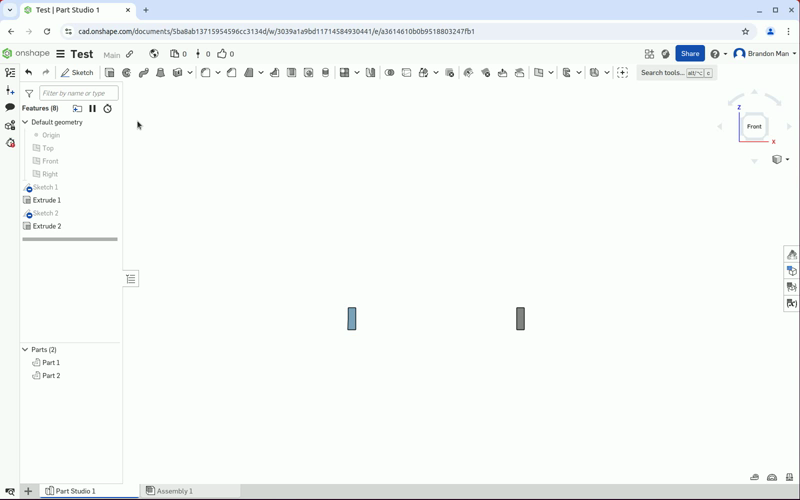
key(shift+h)
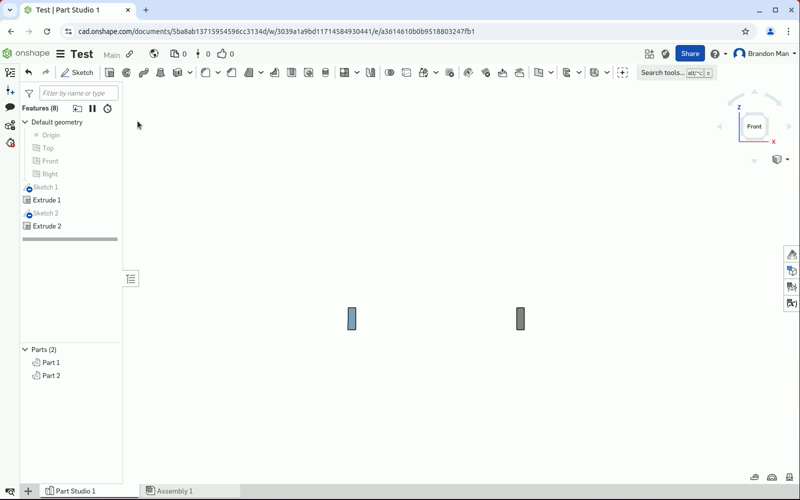
key(shift+h)
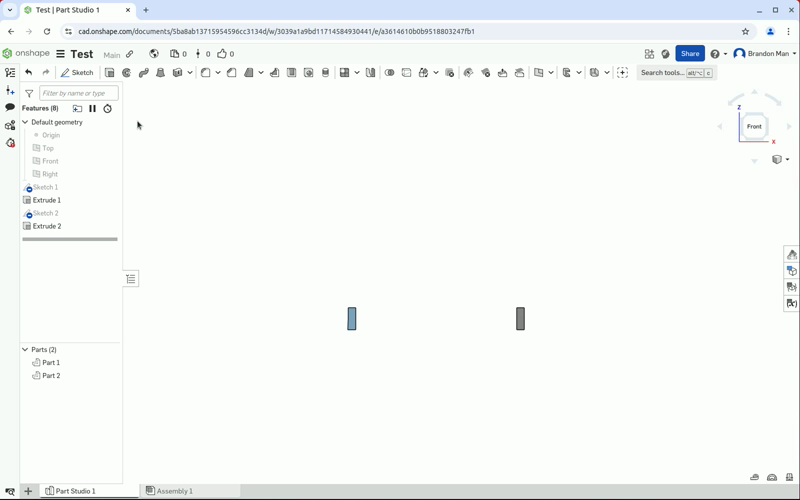
mouse_move(73, 189)
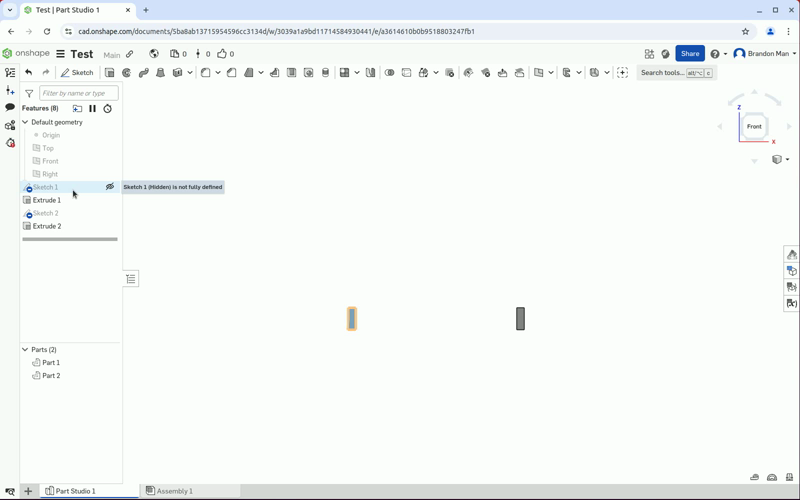
click(73, 189)
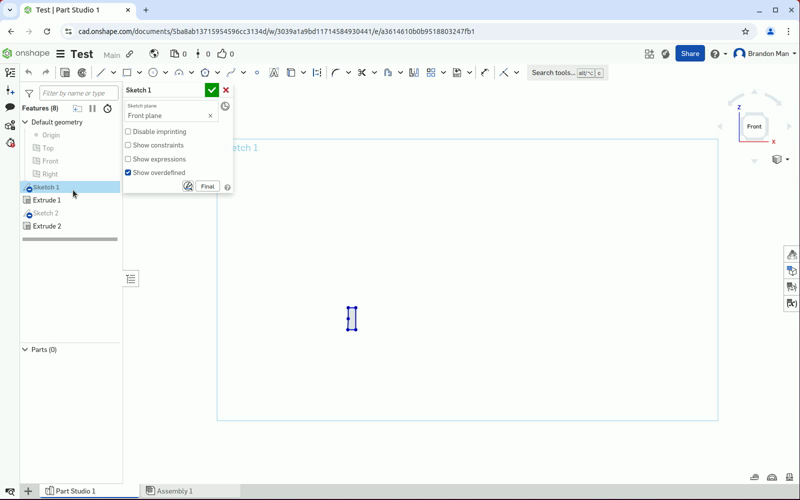
mouse_move(229, 92)
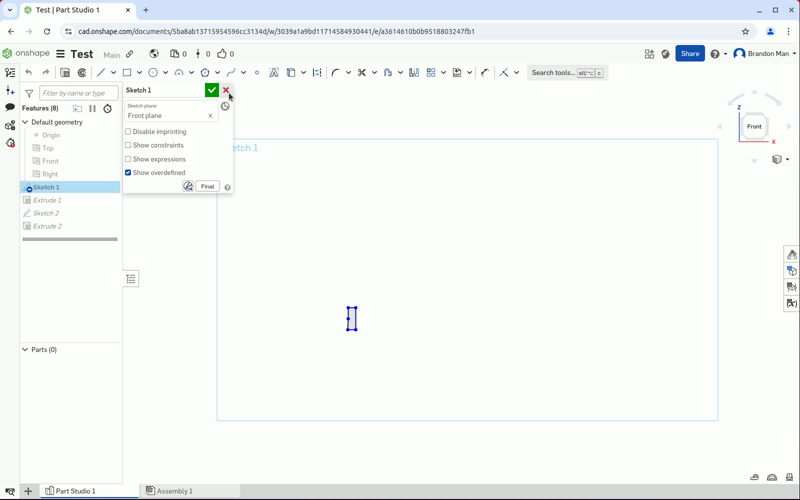
click(229, 92)
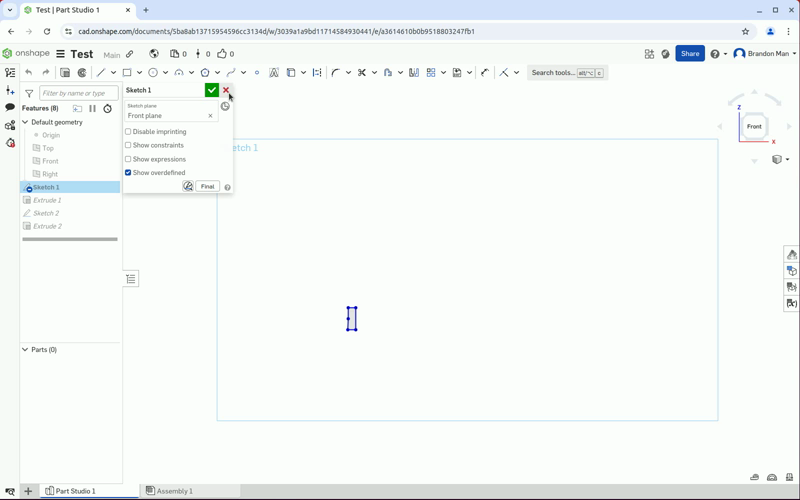
key(shift+s)
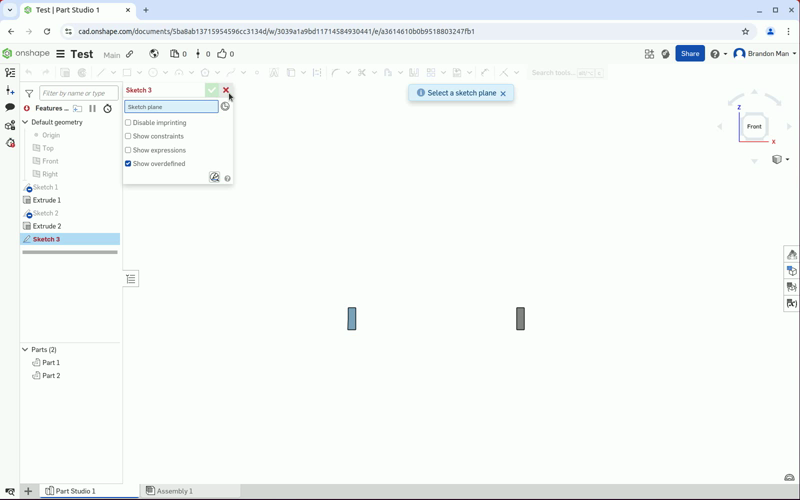
mouse_move(73, 163)
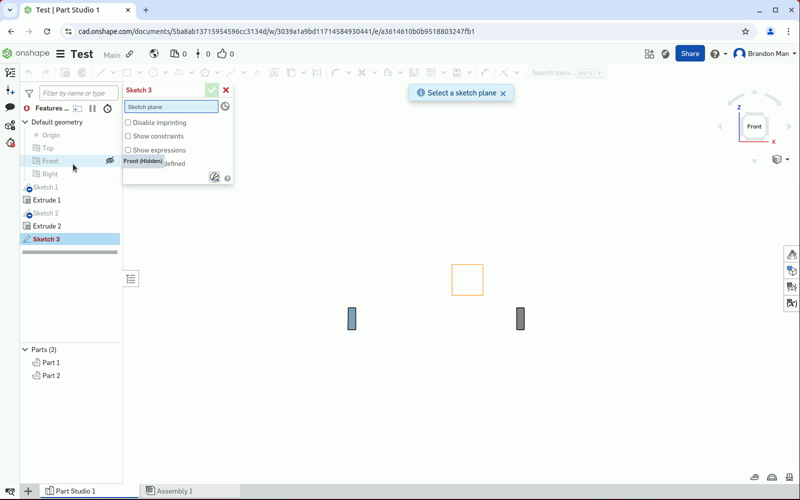
click(73, 163)
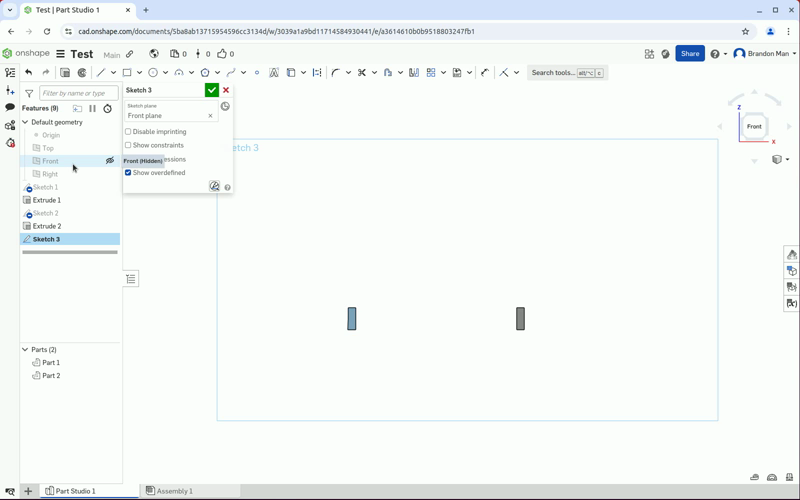
mouse_move(73, 352)
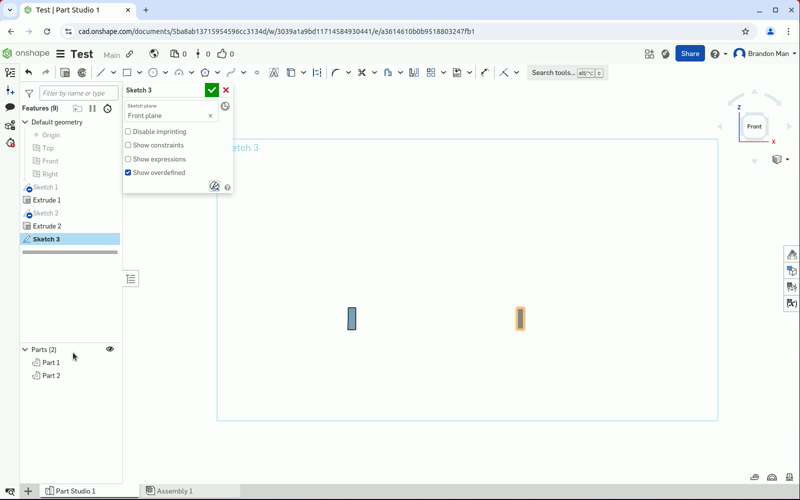
key(y)
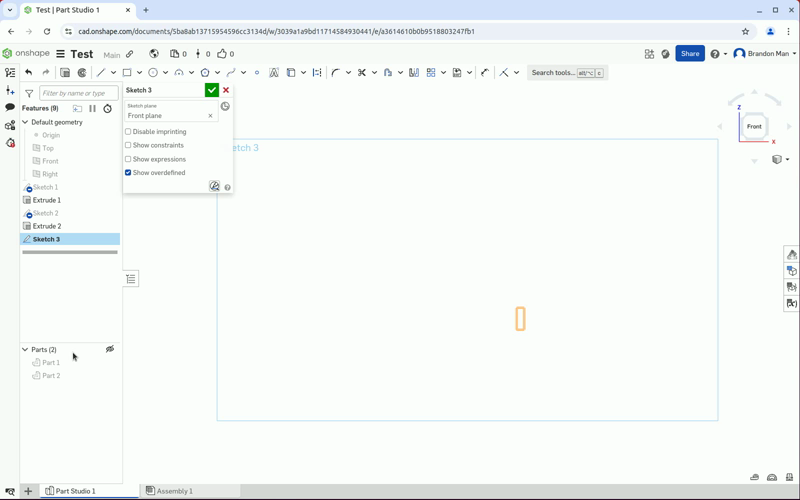
key(l)
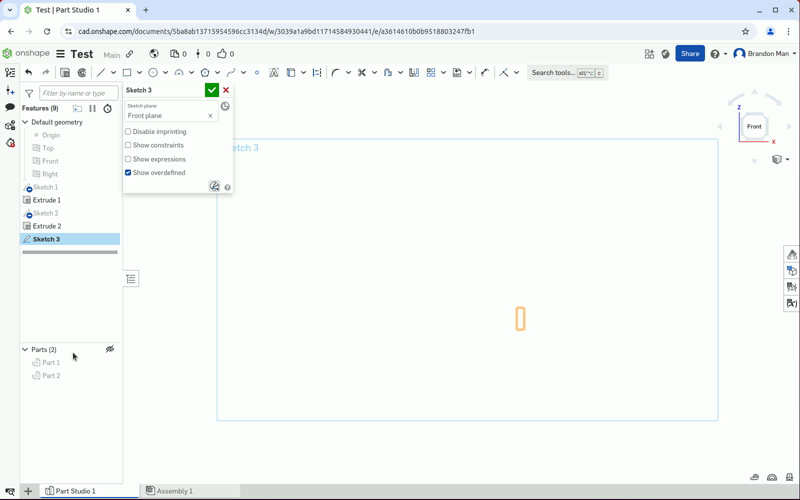
key_down(shift)
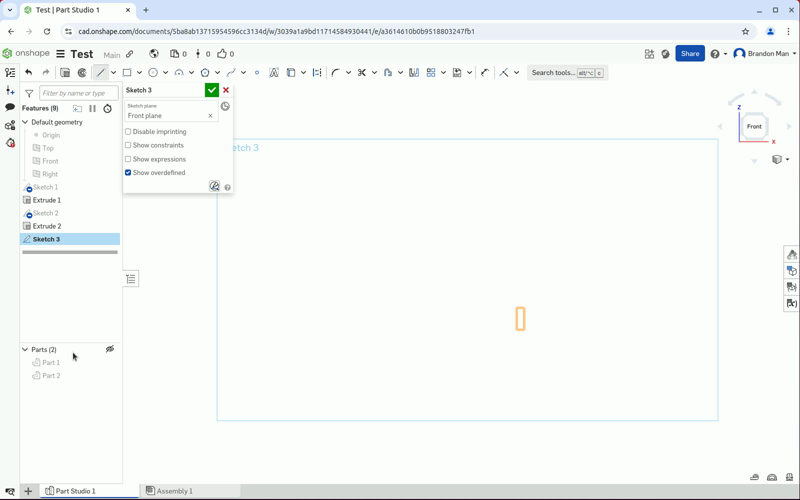
mouse_move(355, 382)
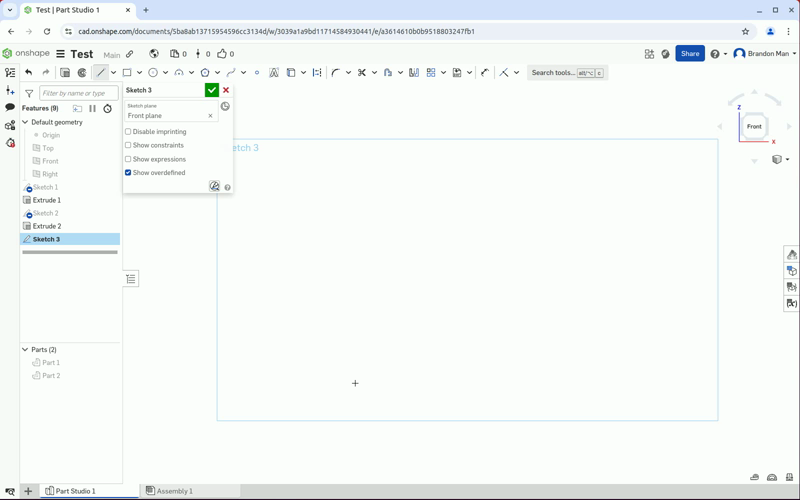
click(355, 382)
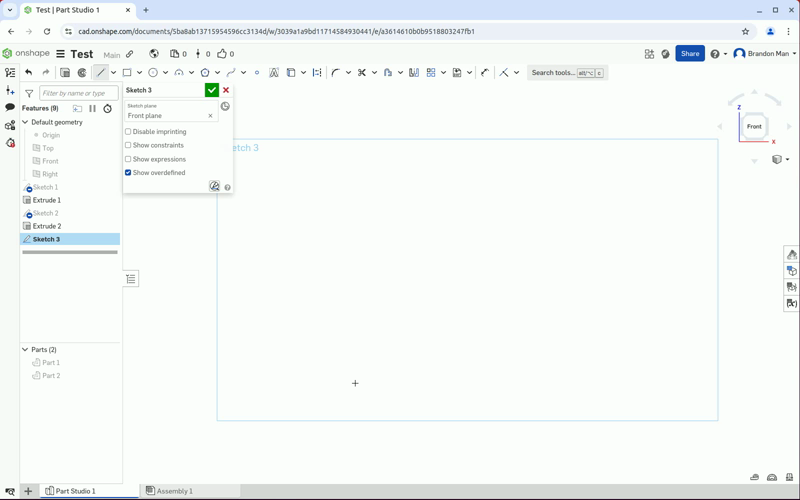
key_up(shift)
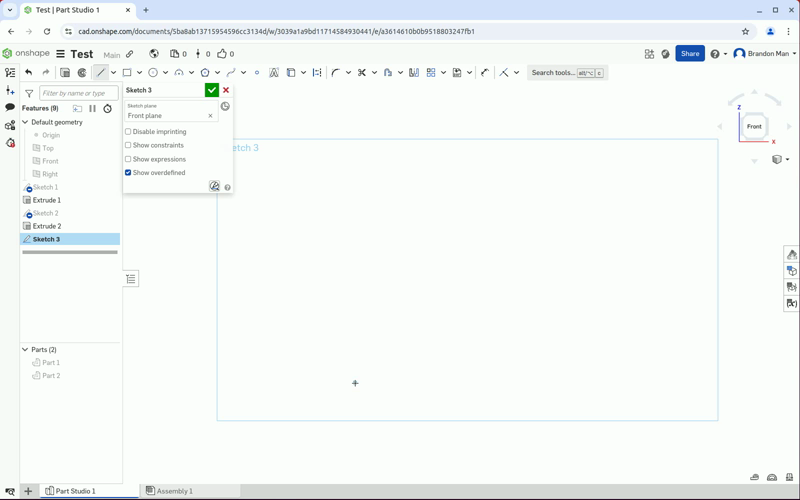
key_down(shift)
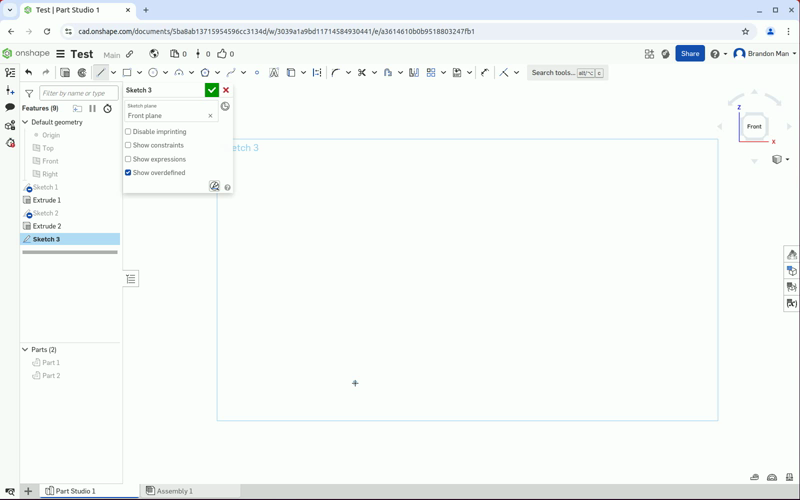
mouse_move(516, 382)
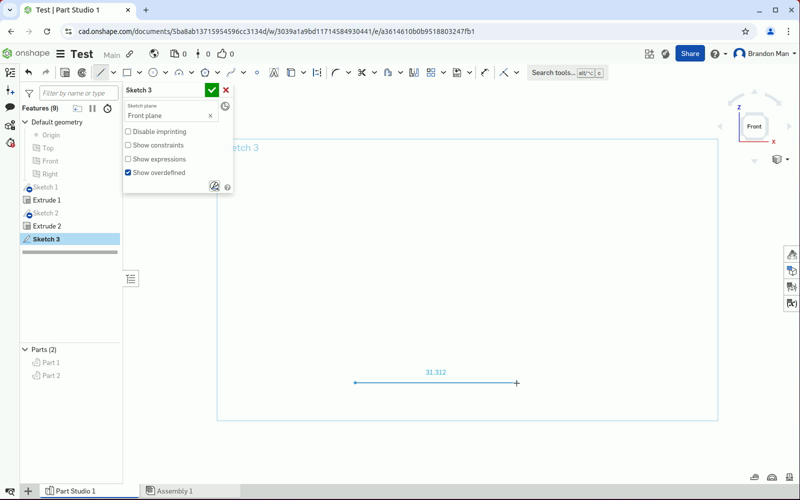
click(516, 382)
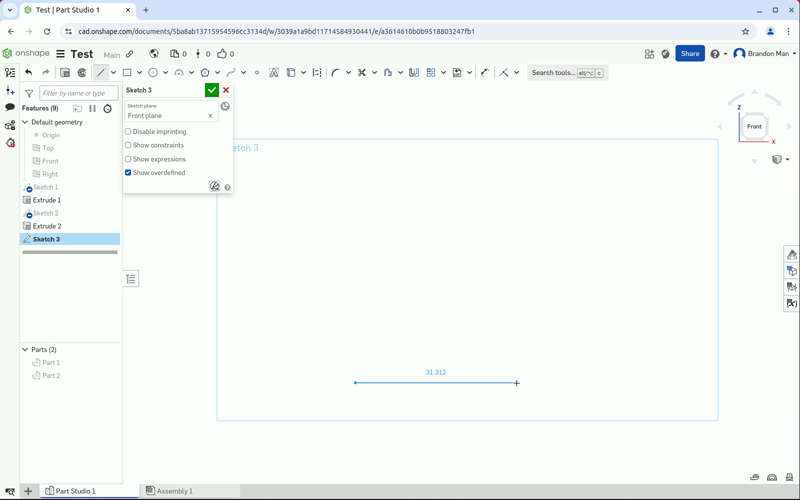
key_up(shift)
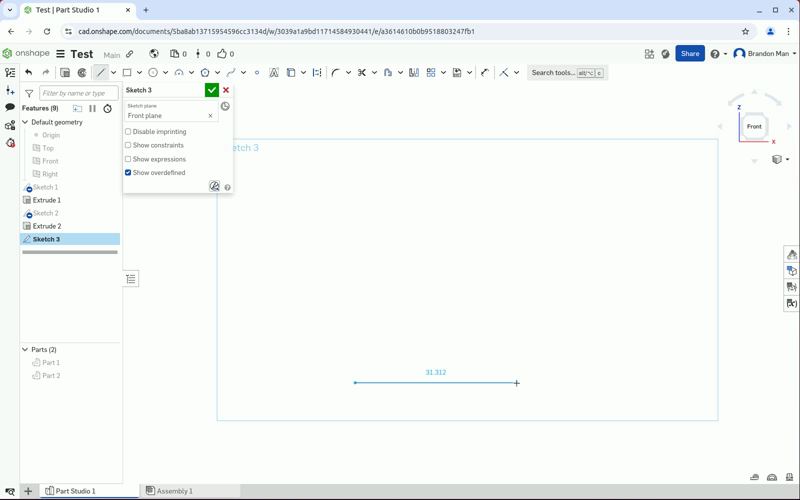
key_down(shift)
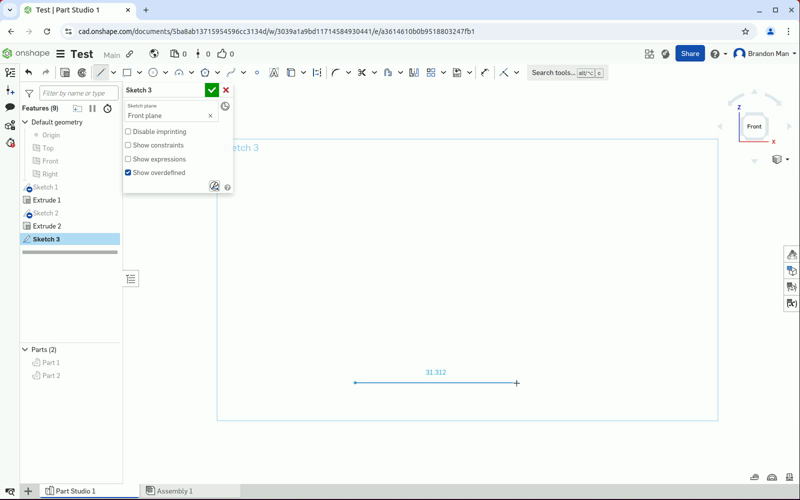
mouse_move(546, 382)
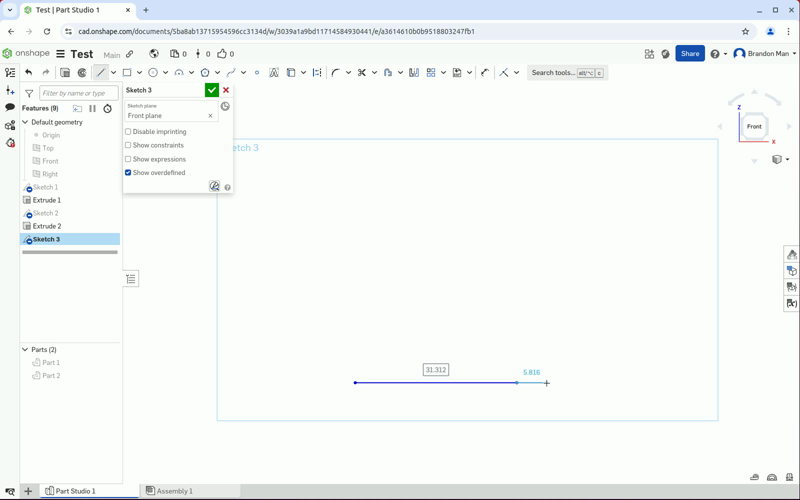
mouse_move(516, 330)
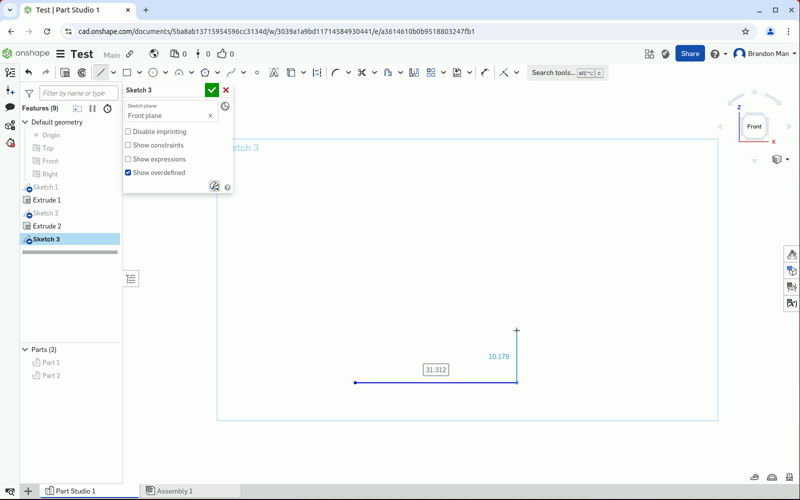
click(516, 330)
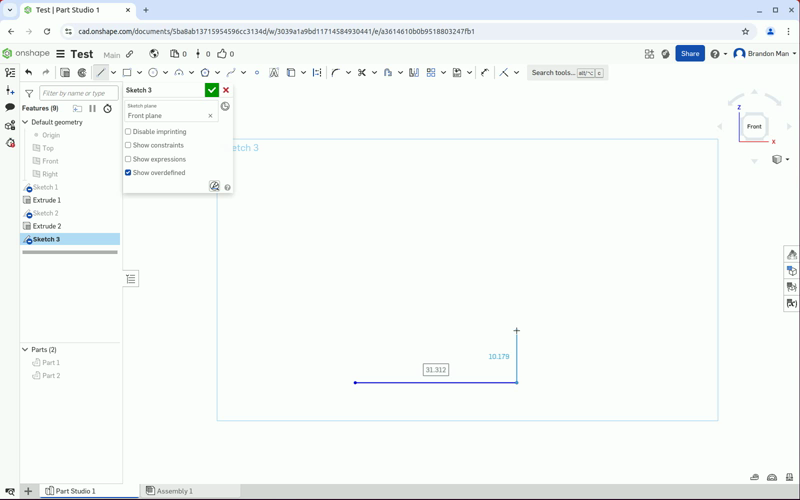
key_up(shift)
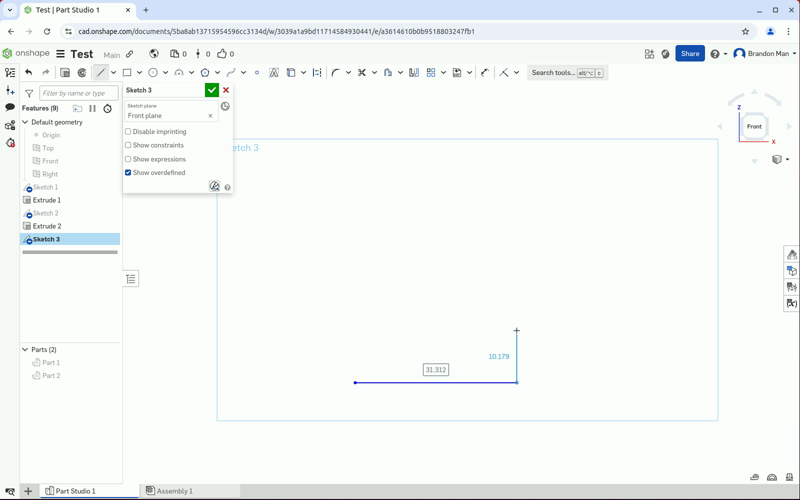
key_down(shift)
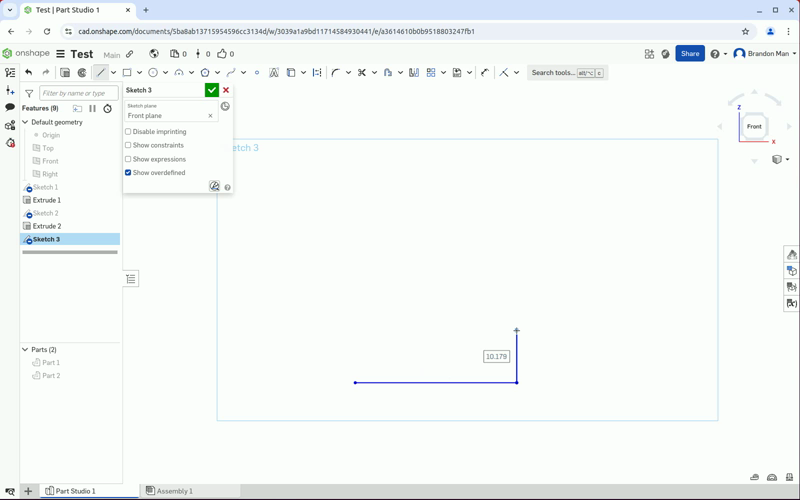
mouse_move(546, 330)
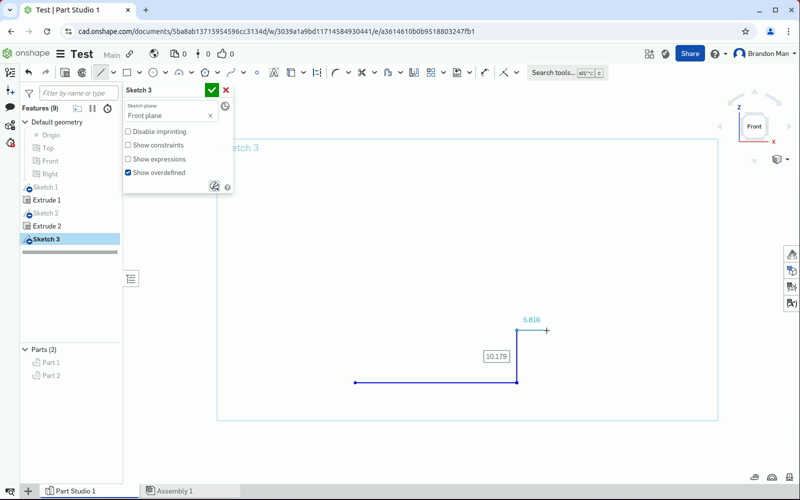
mouse_move(516, 309)
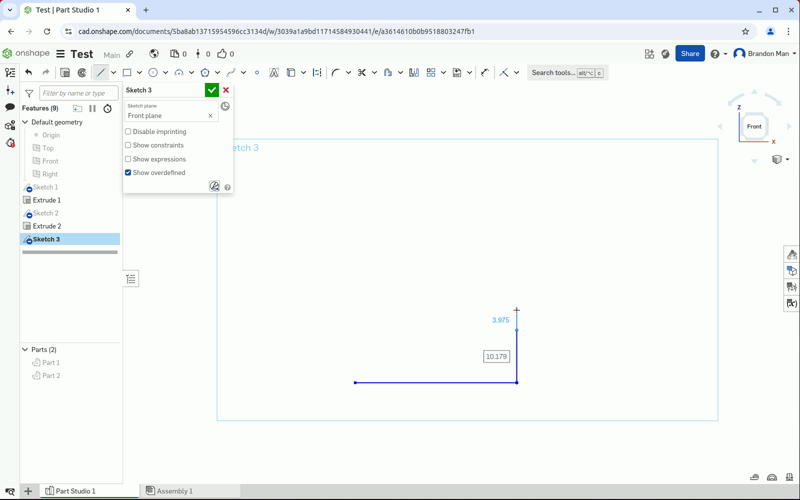
click(516, 309)
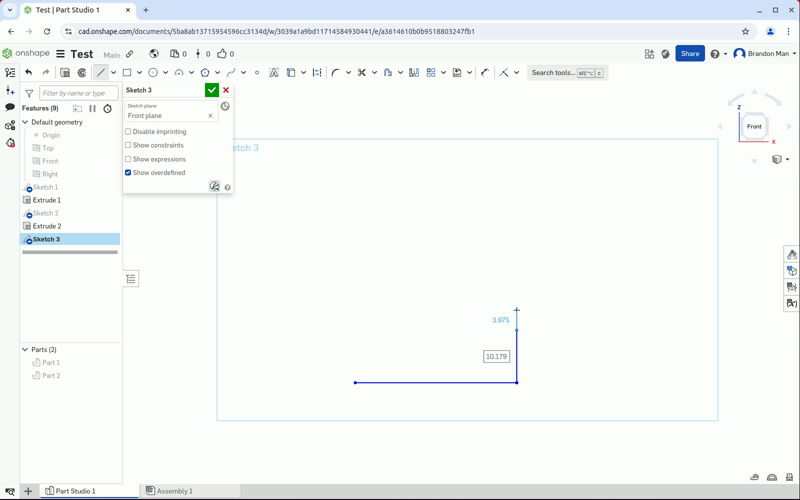
key_up(shift)
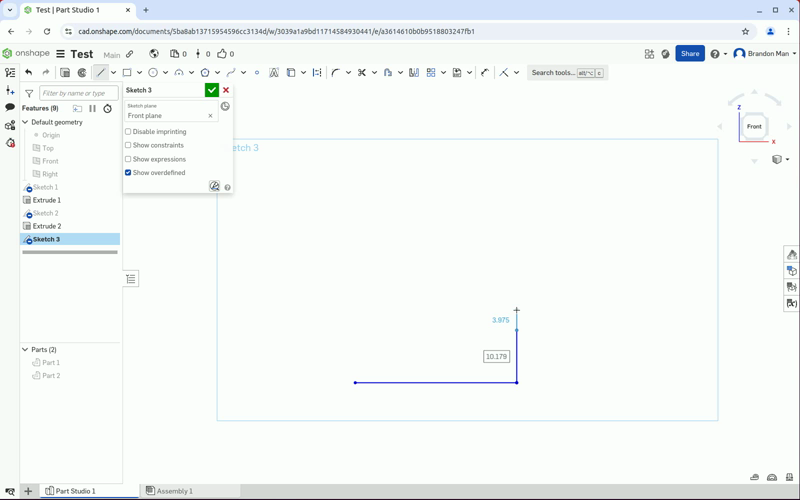
key_down(shift)
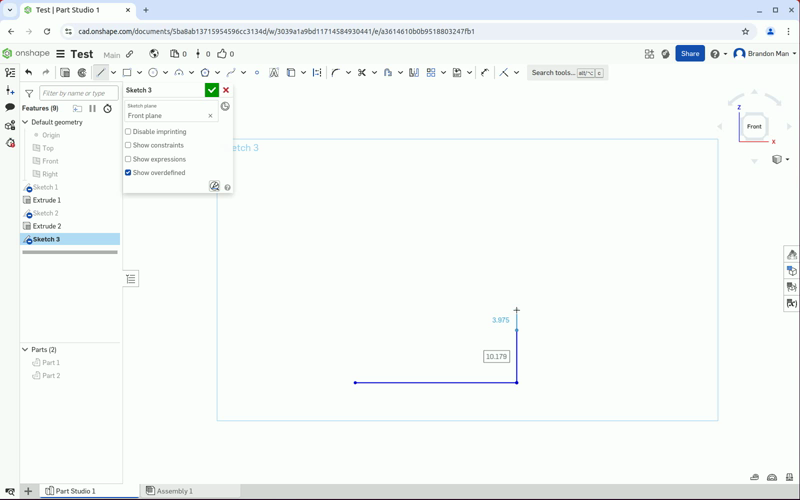
mouse_move(546, 309)
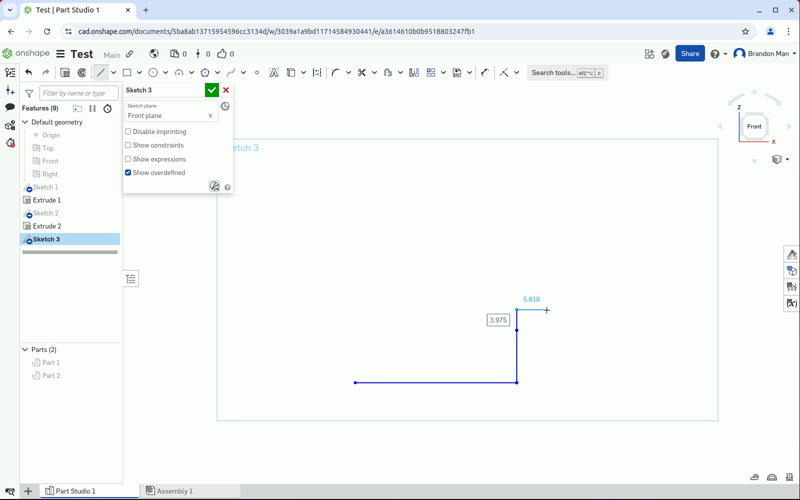
mouse_move(516, 256)
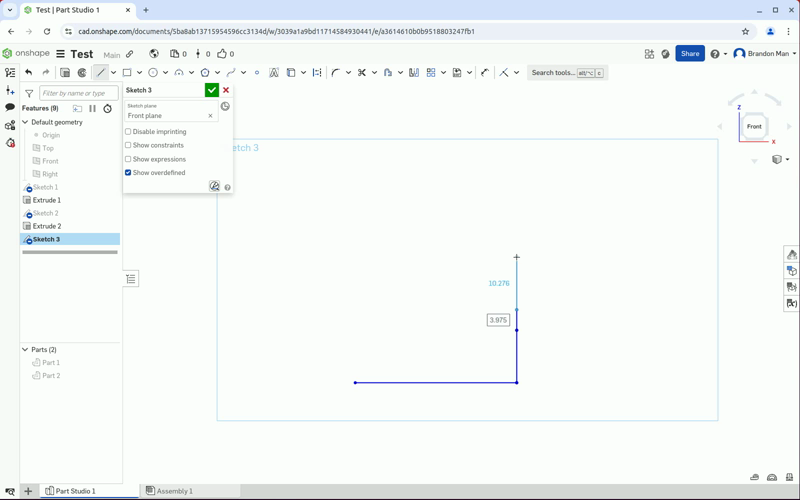
click(516, 256)
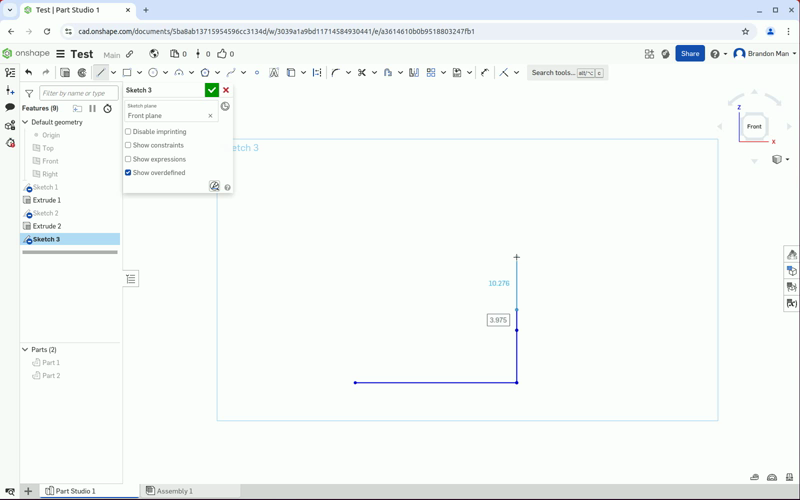
key_up(shift)
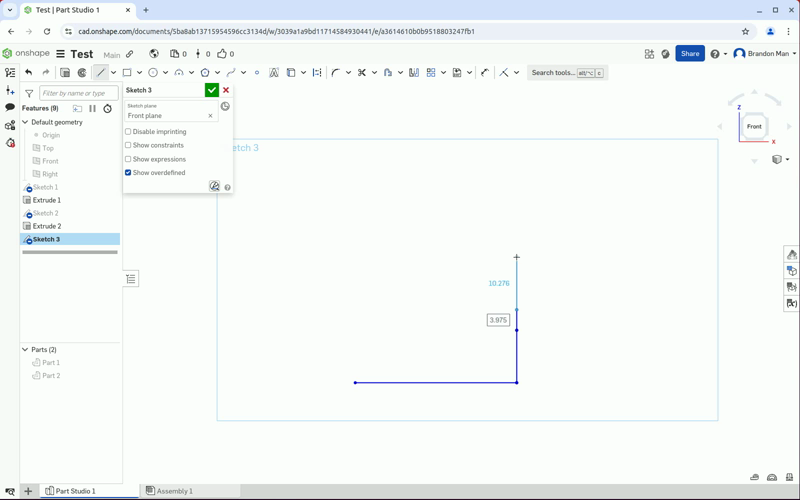
key_down(shift)
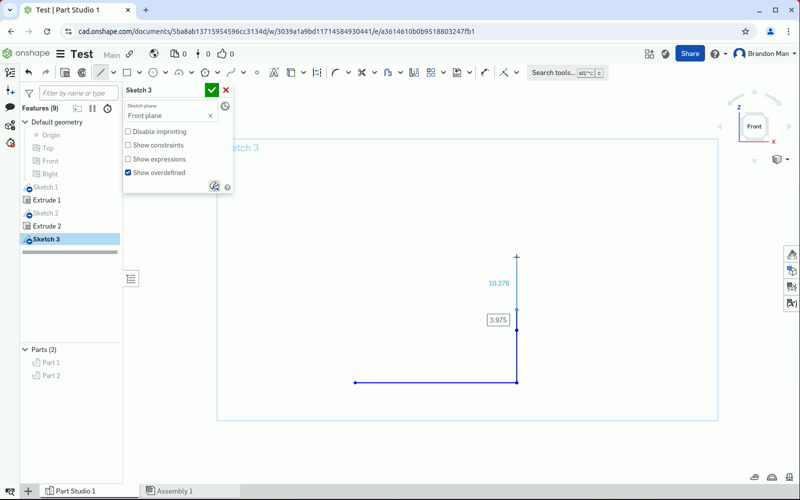
mouse_move(355, 256)
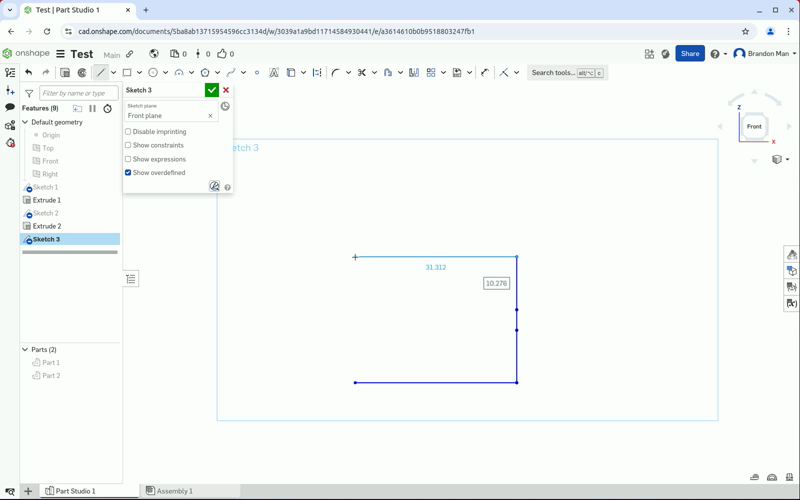
click(355, 256)
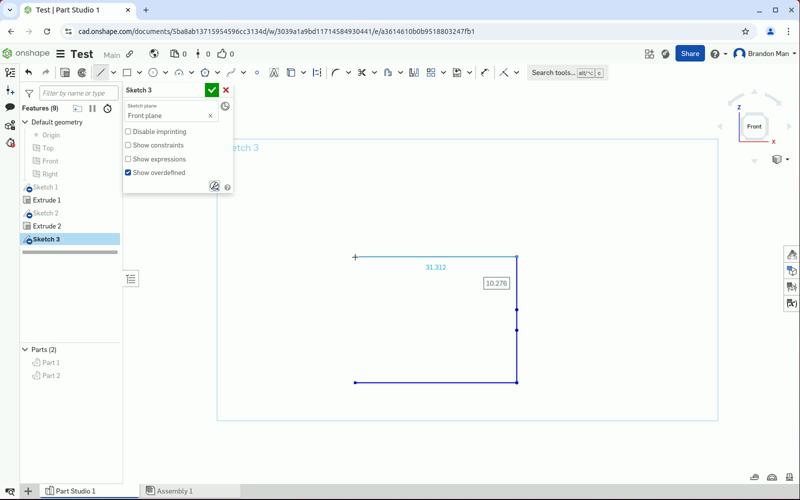
key_up(shift)
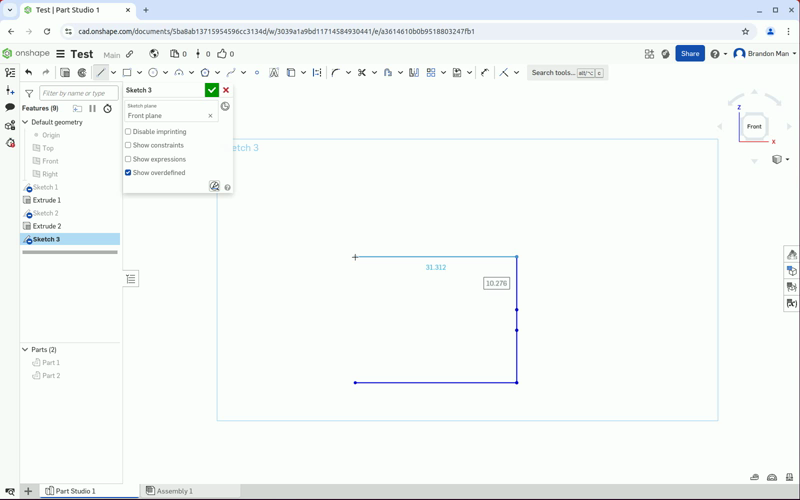
key_down(shift)
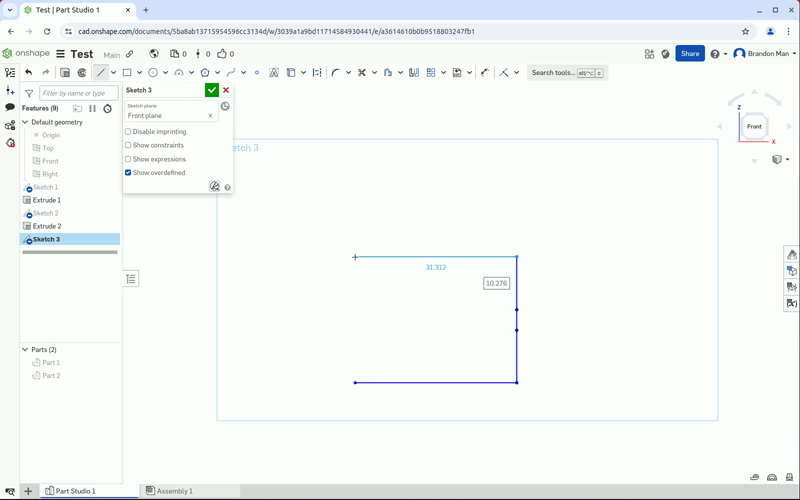
mouse_move(385, 256)
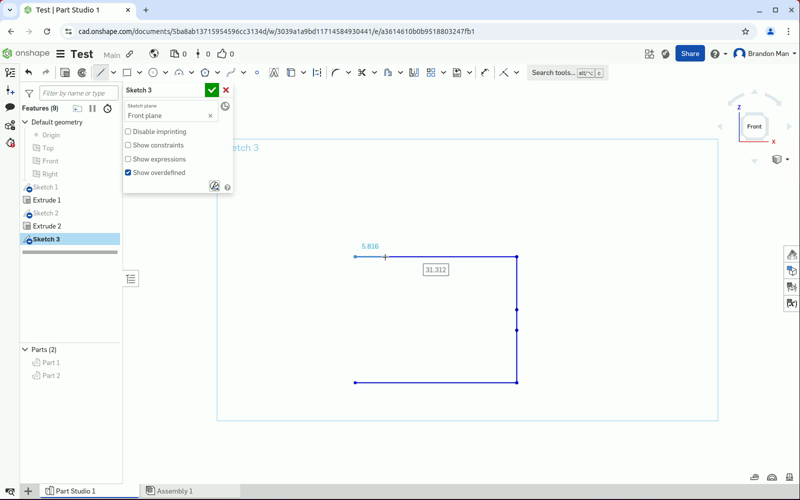
mouse_move(355, 309)
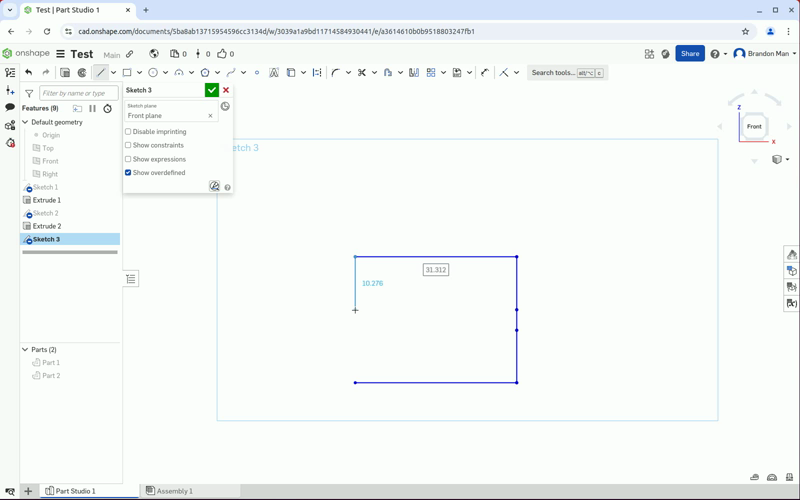
click(355, 309)
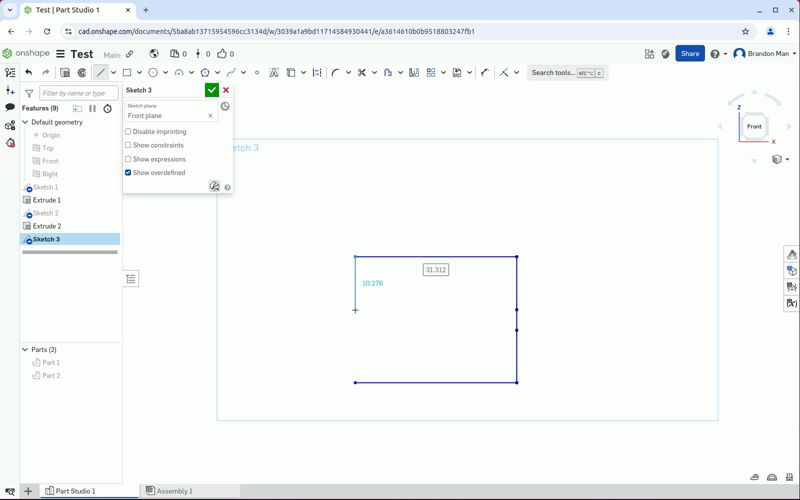
key_up(shift)
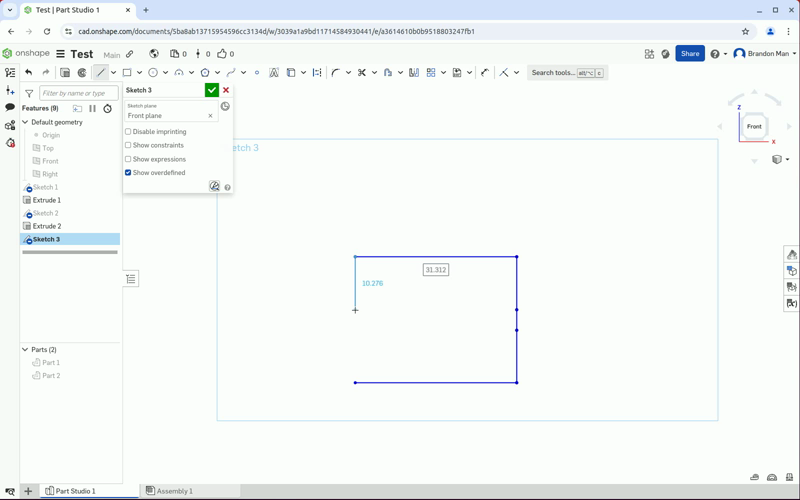
key_down(shift)
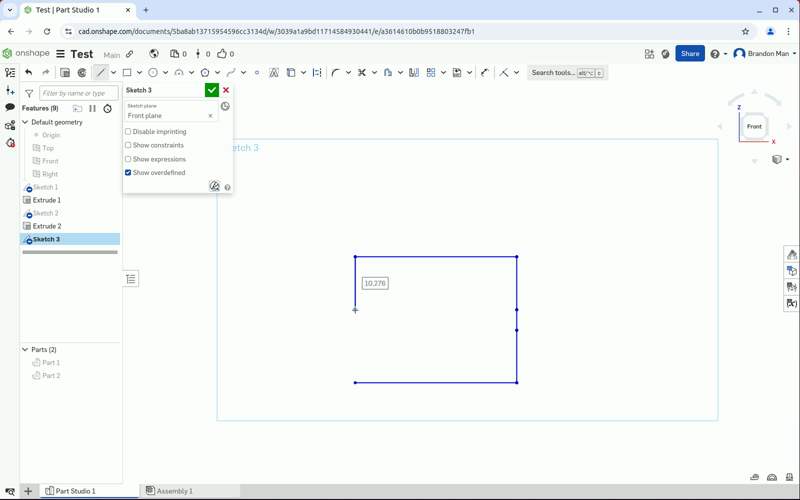
mouse_move(385, 309)
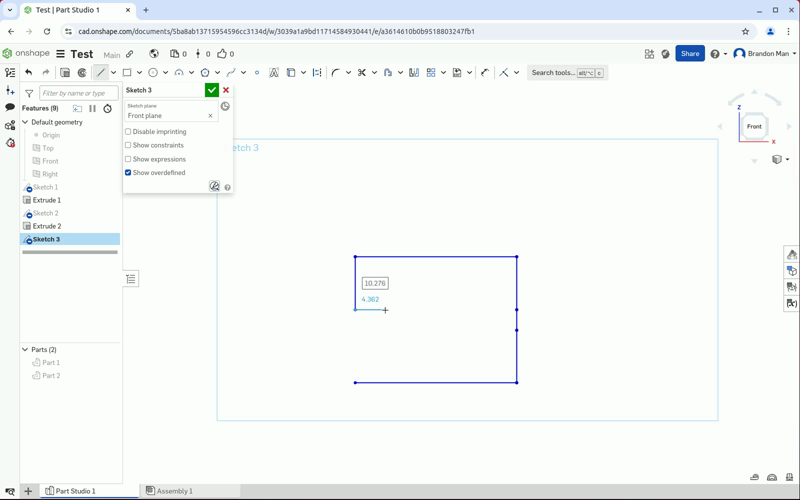
mouse_move(355, 330)
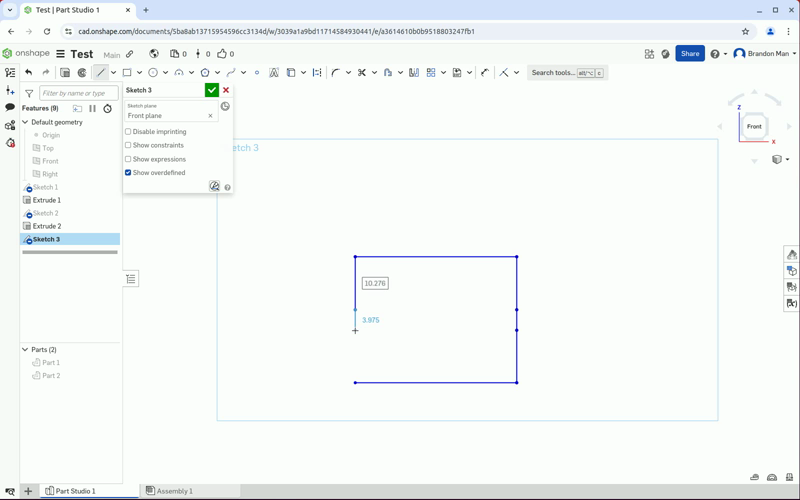
click(355, 330)
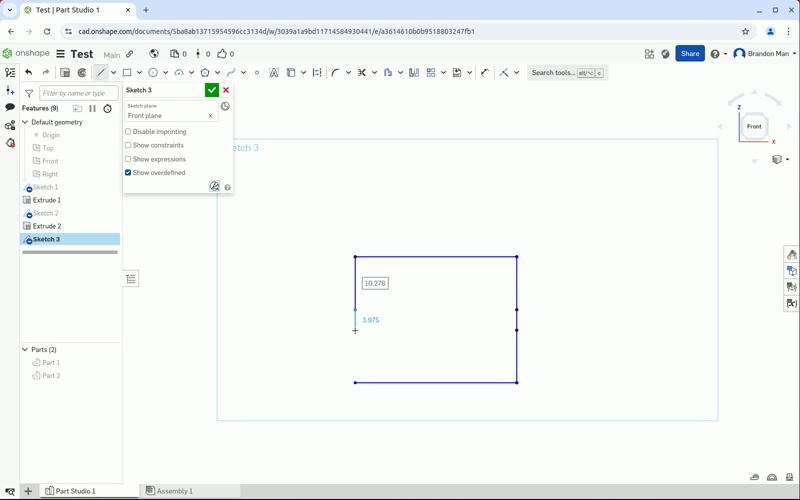
key_up(shift)
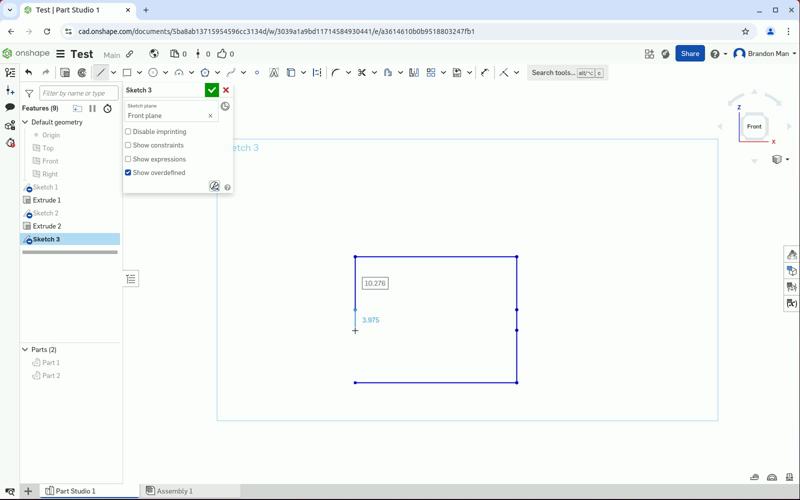
mouse_move(385, 330)
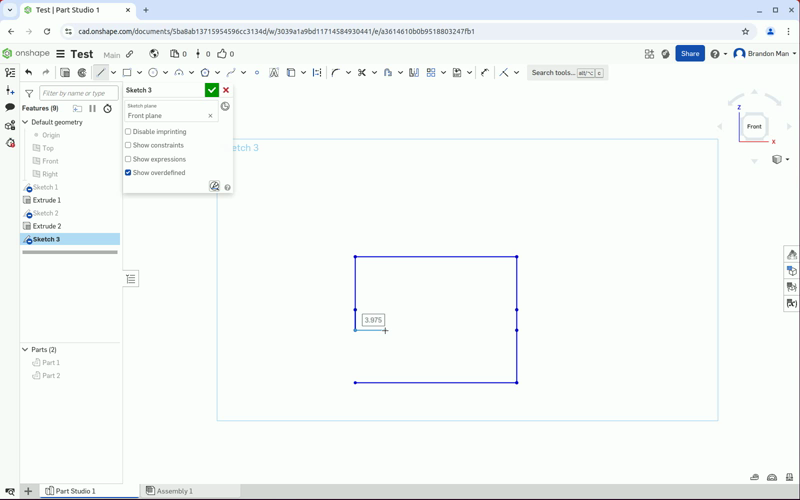
key_down(shift)
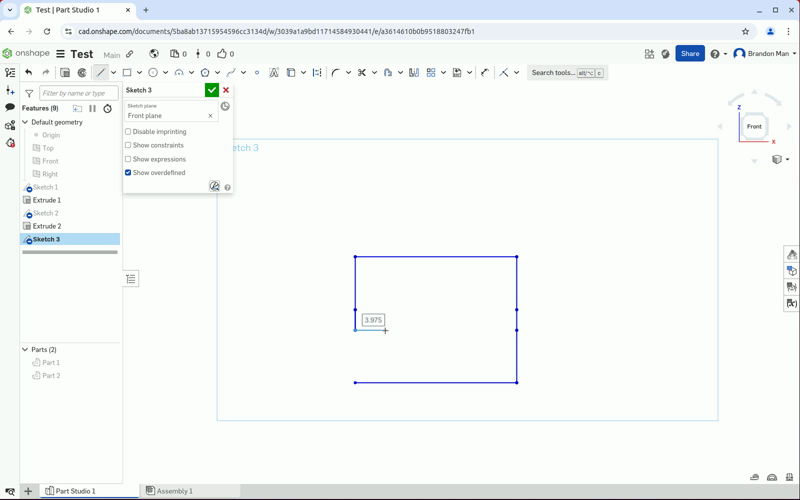
mouse_move(355, 382)
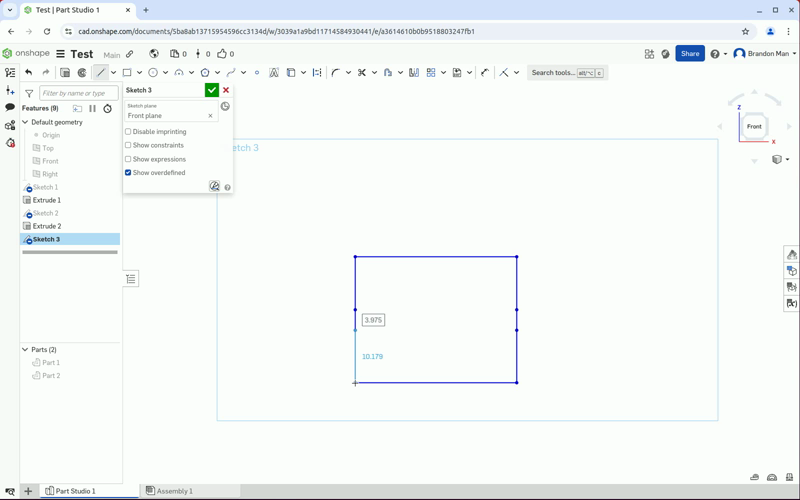
key_up(shift)
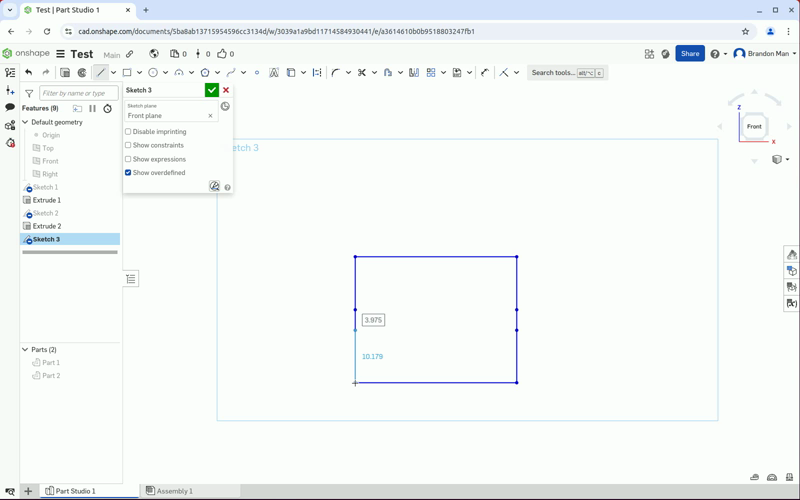
click(355, 382)
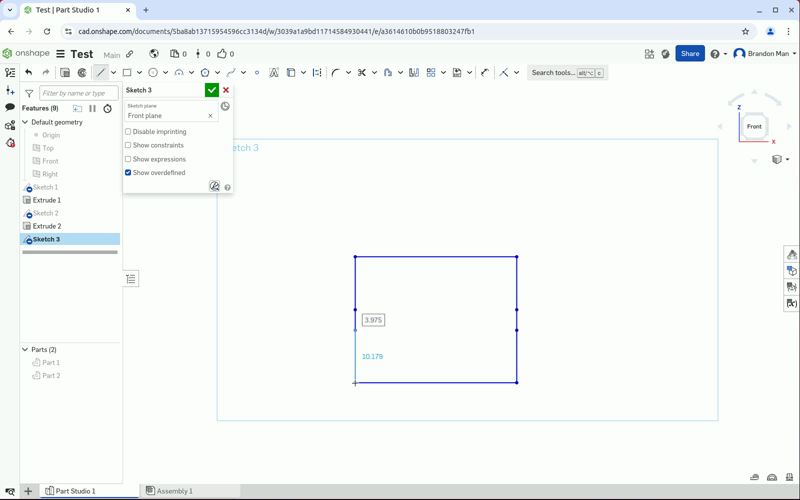
key(esc)
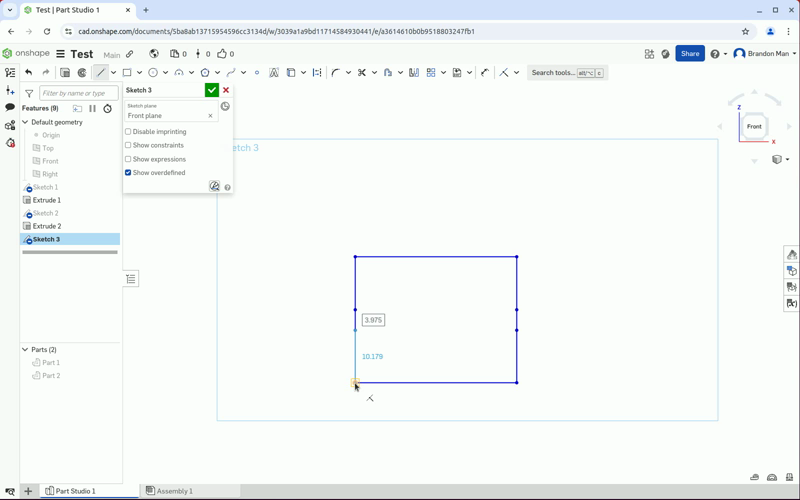
mouse_move(475, 345)
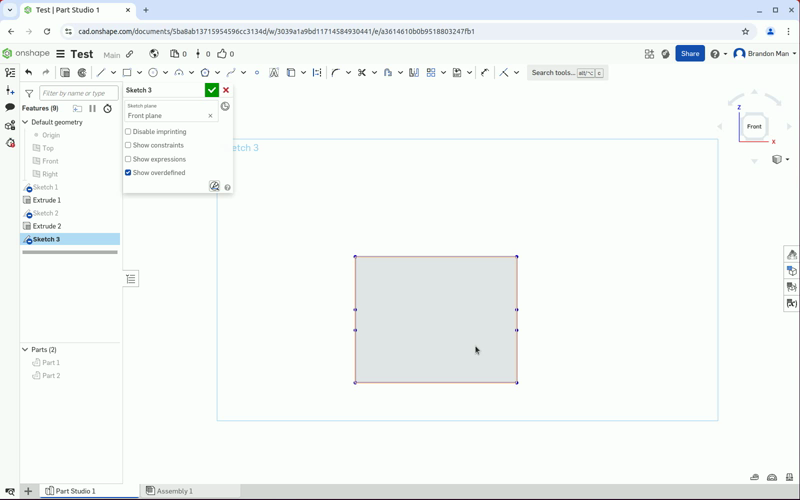
click(475, 345)
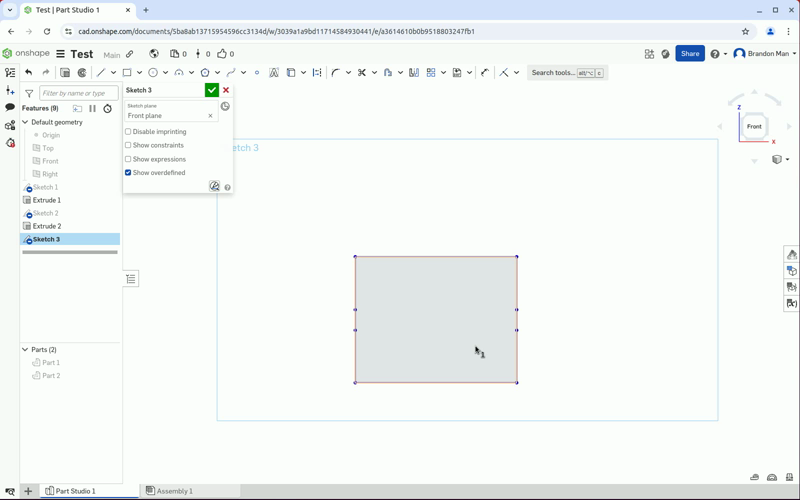
mouse_move(73, 352)
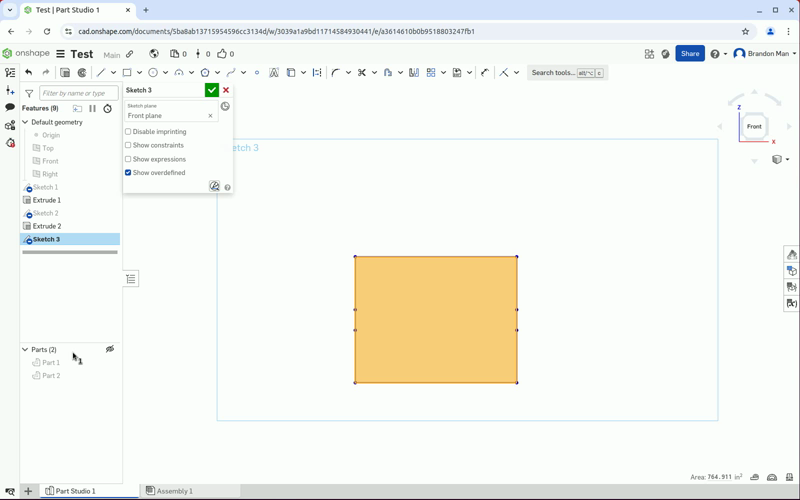
key(shift+y)
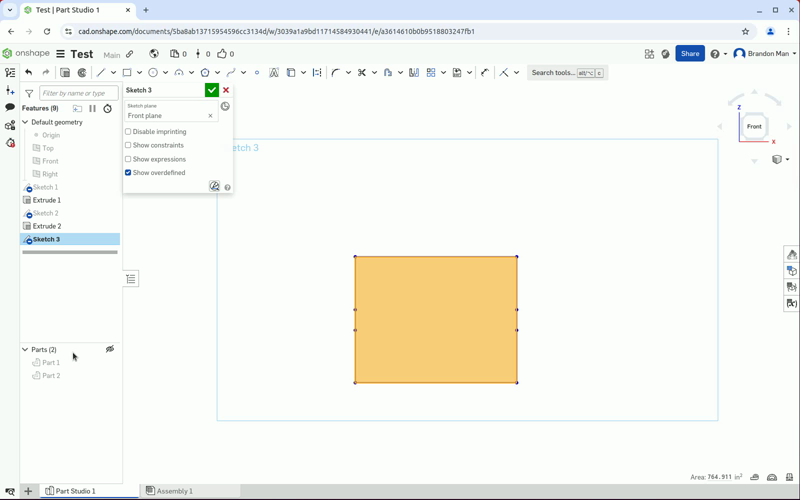
key(shift+e)
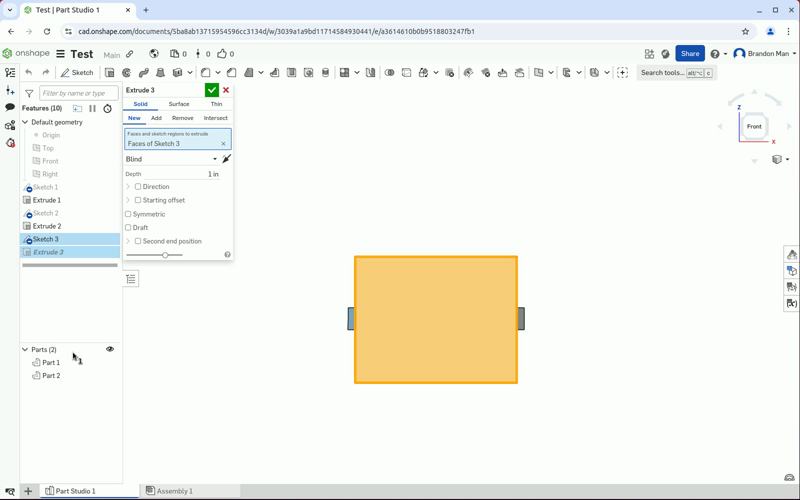
mouse_move(143, 106)
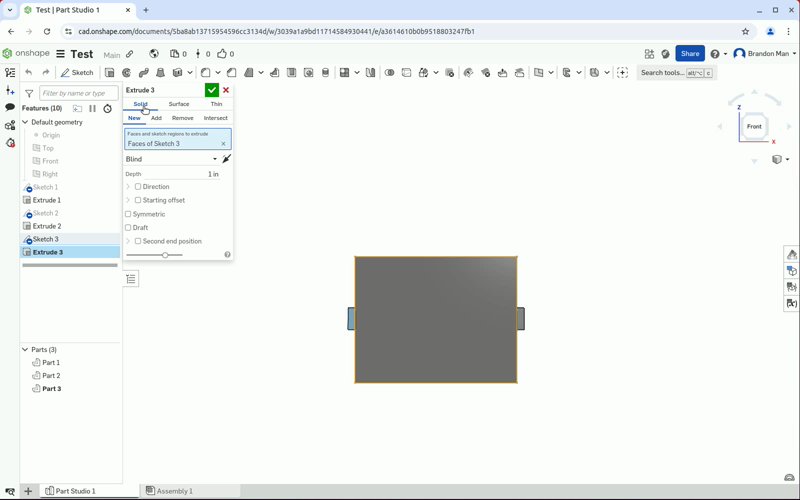
click(143, 106)
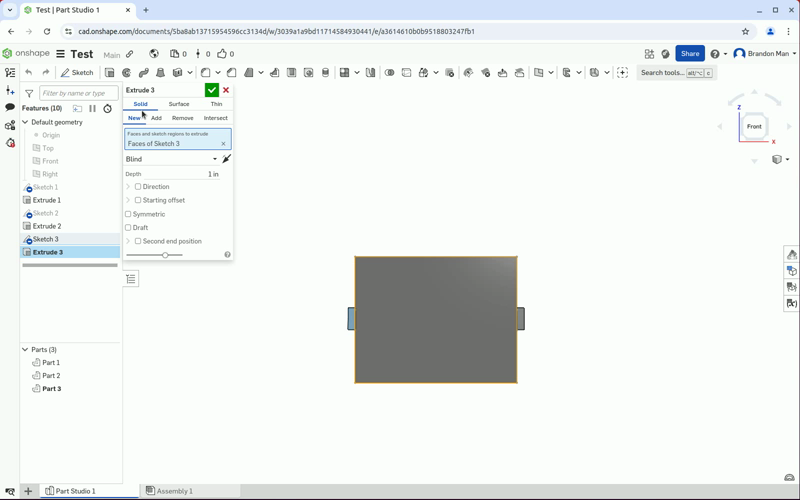
mouse_move(137, 120)
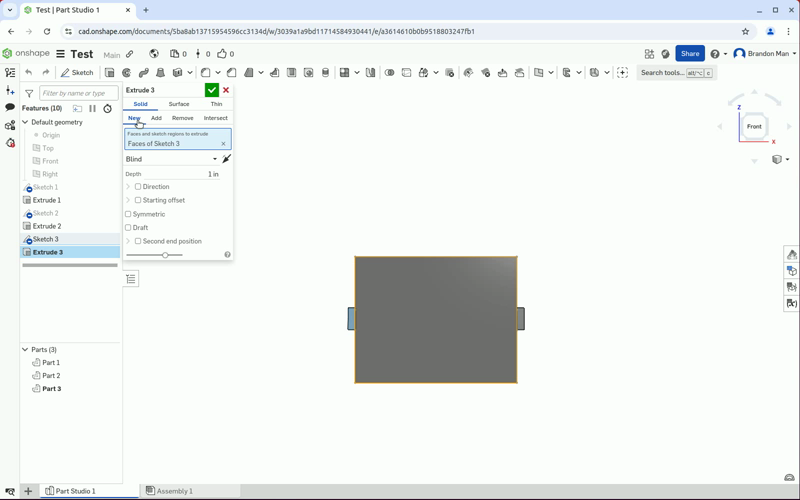
click(137, 120)
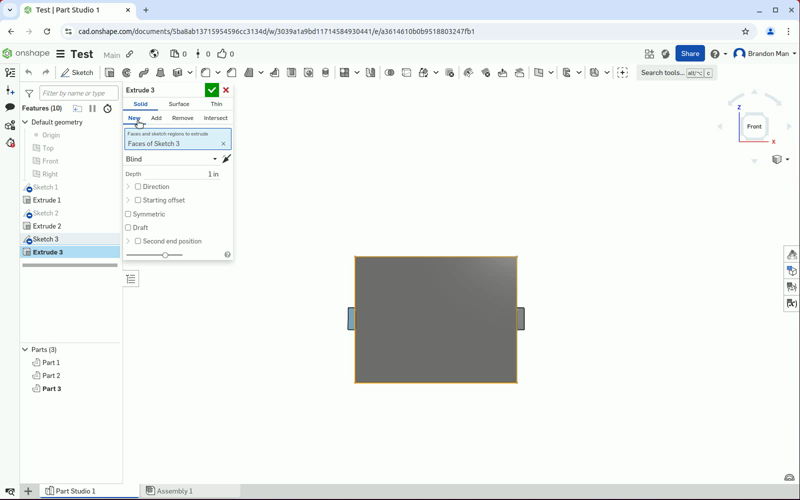
key(tab, 4)
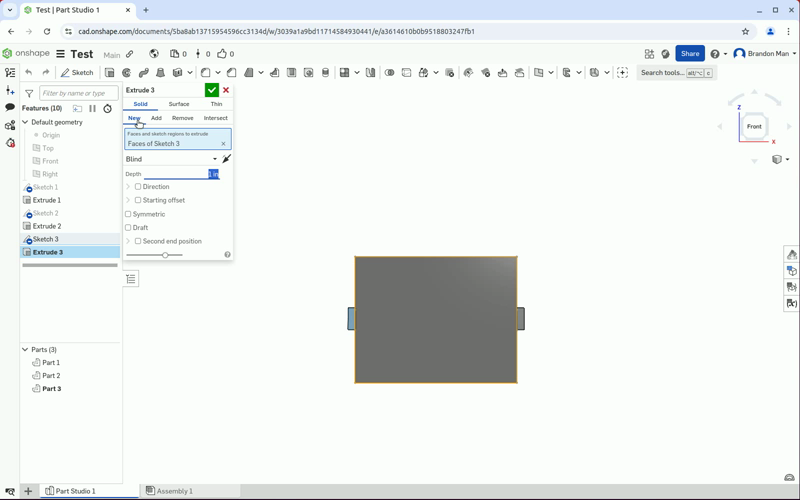
text(1.204)
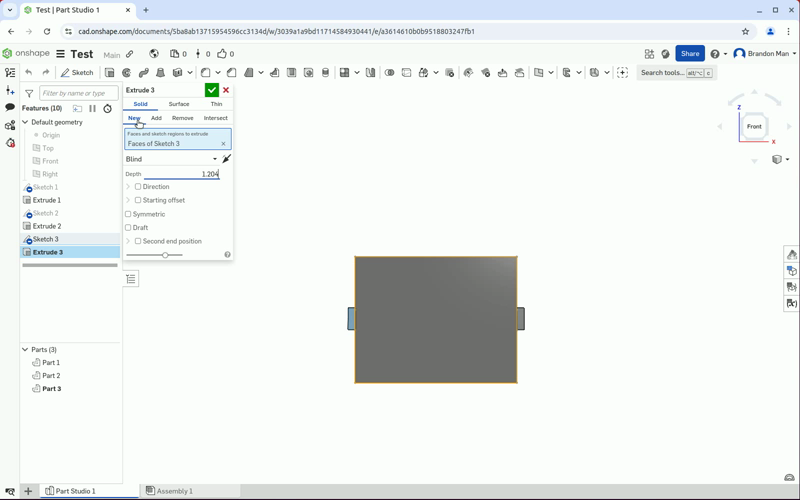
key(enter)
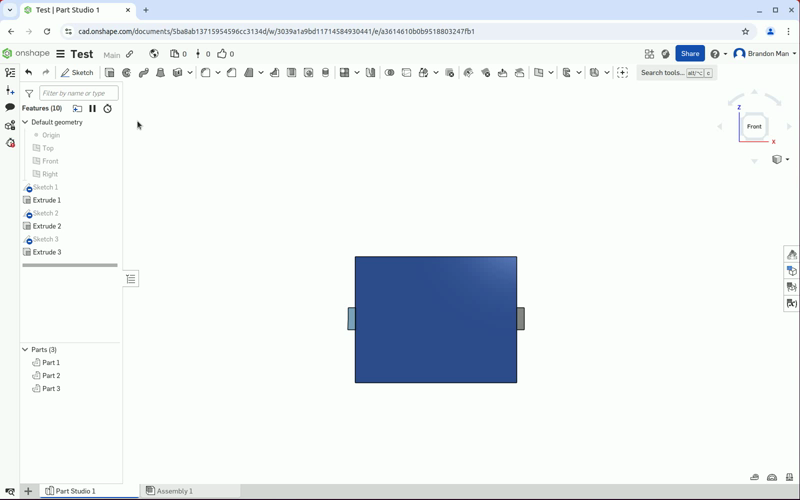
key(shift+h)
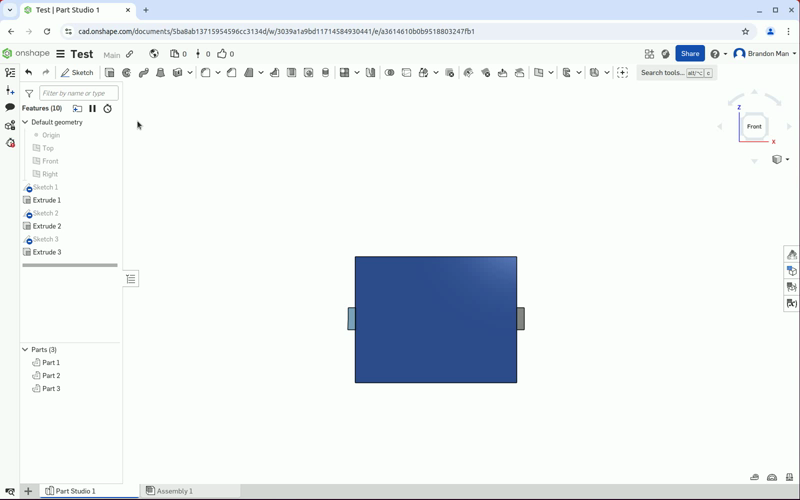
key(shift+h)
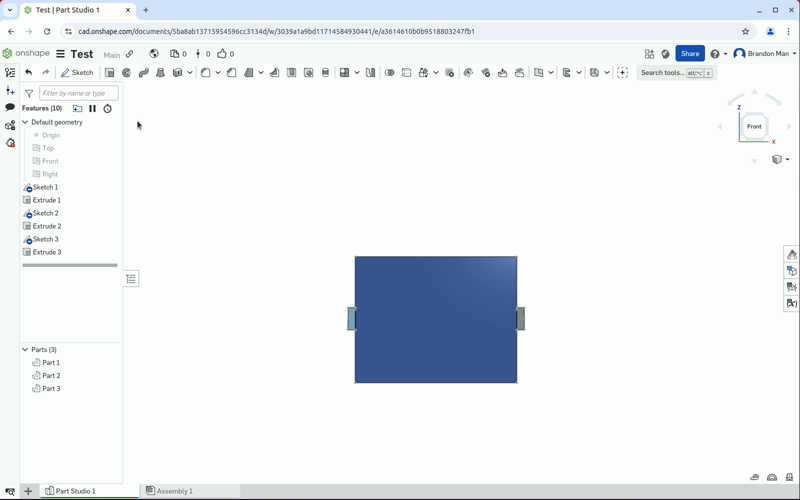
key(shift+7)
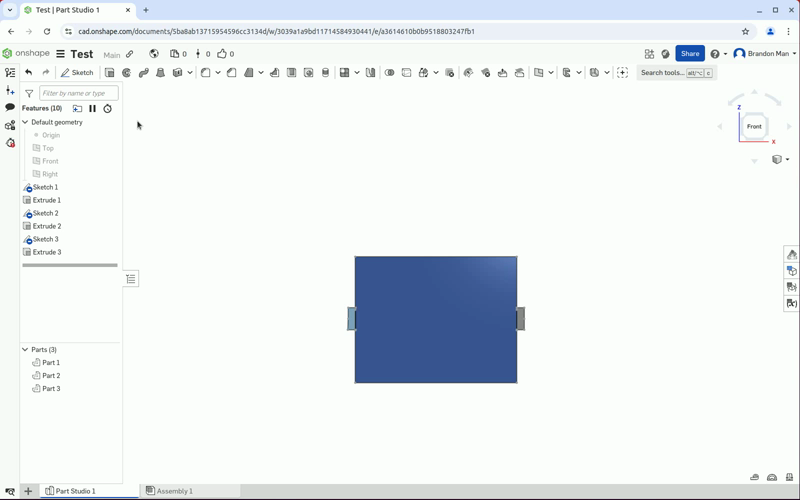
key(left, 2)
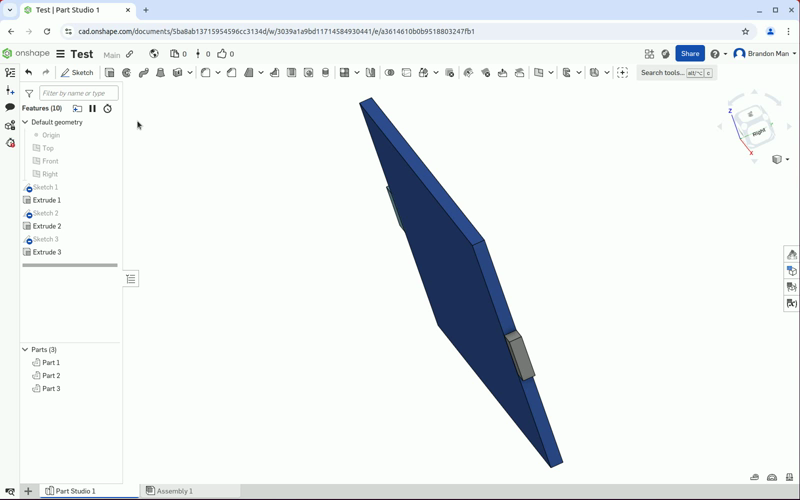
key(down, 2)
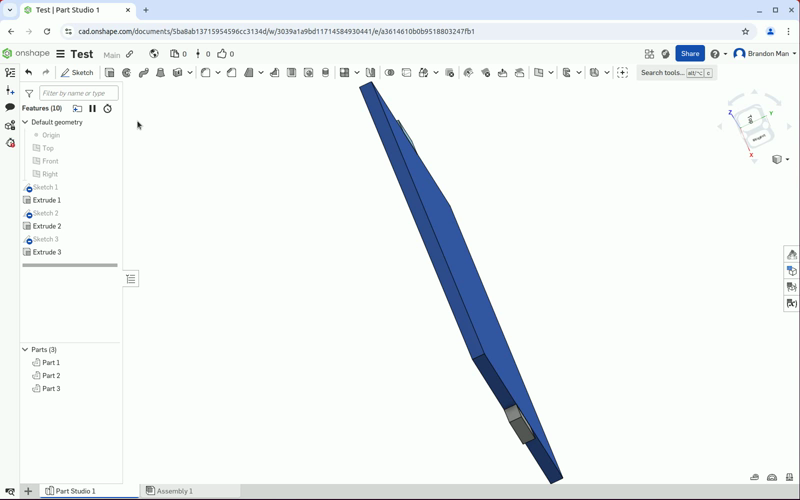
key(up, 2)
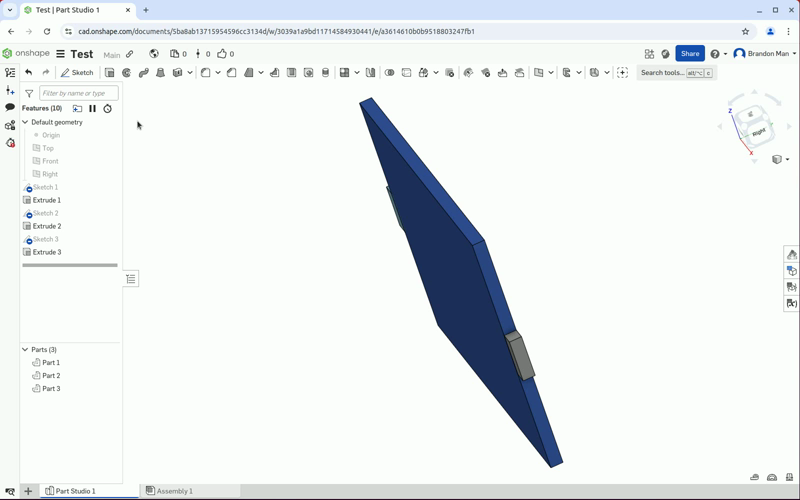
key(right, 2)
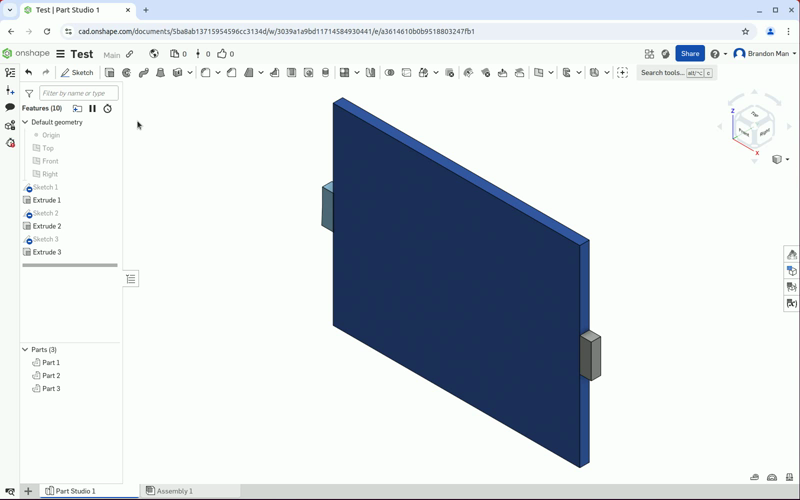
mouse_move(73, 189)
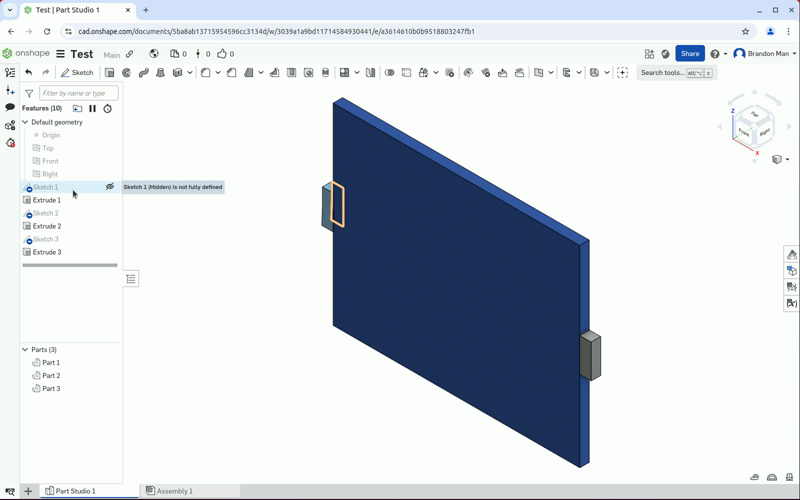
click(73, 189)